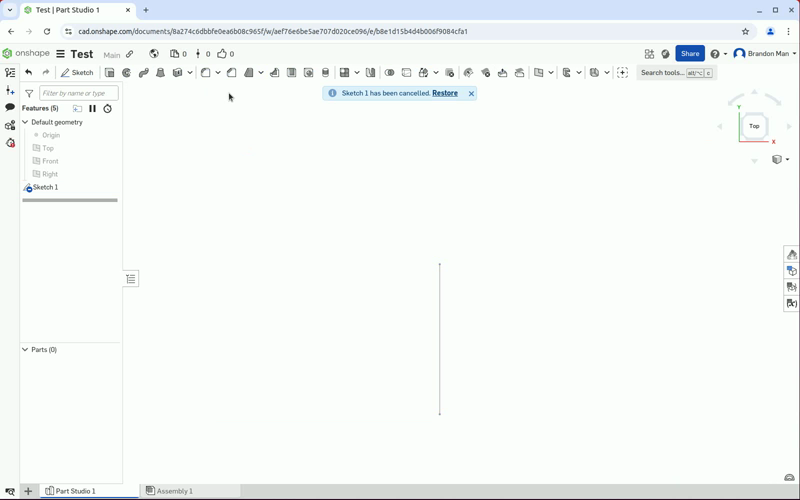
key(shift+h)
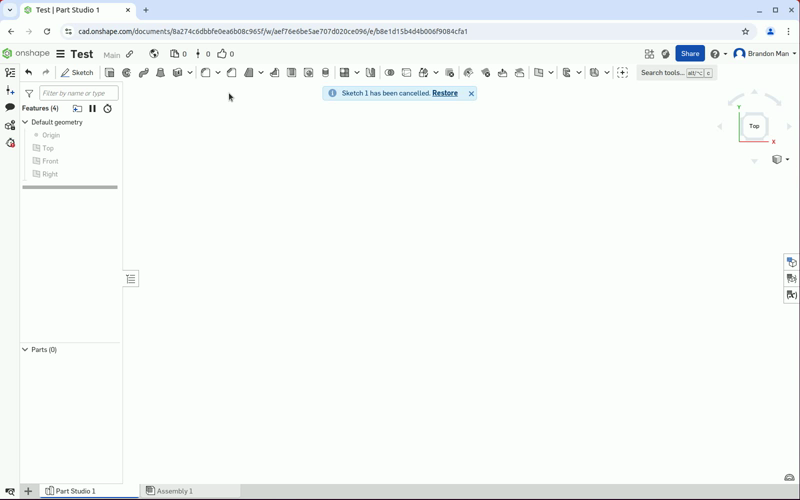
mouse_move(73, 352)
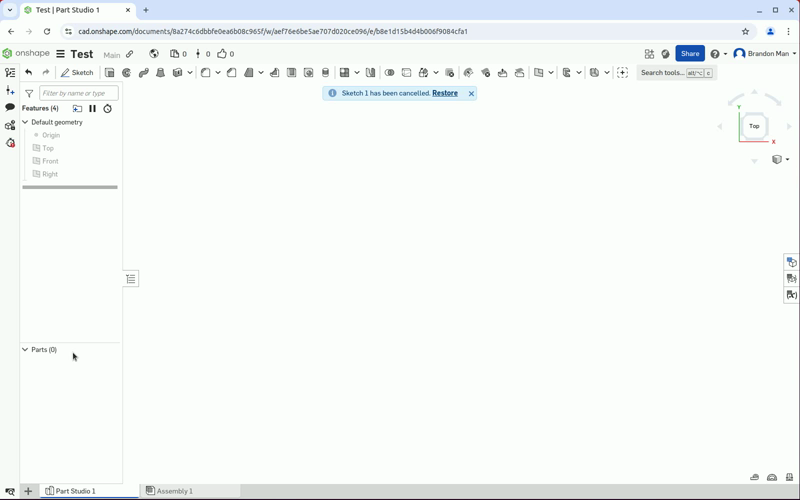
key(y)
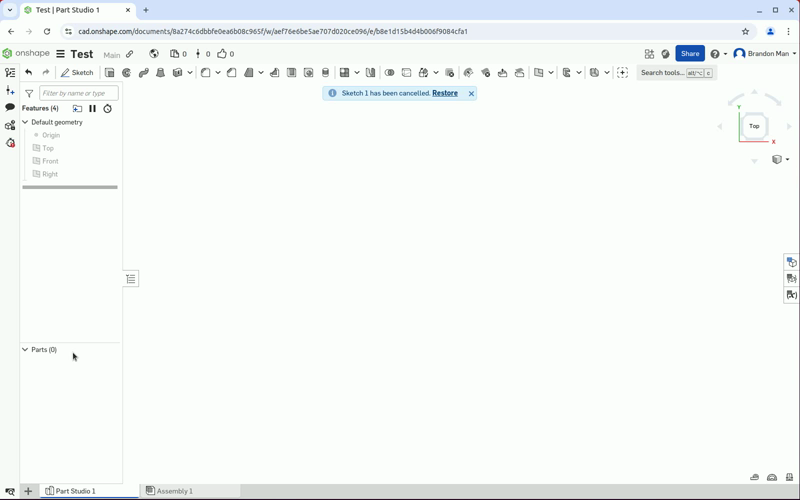
key(shift+p)
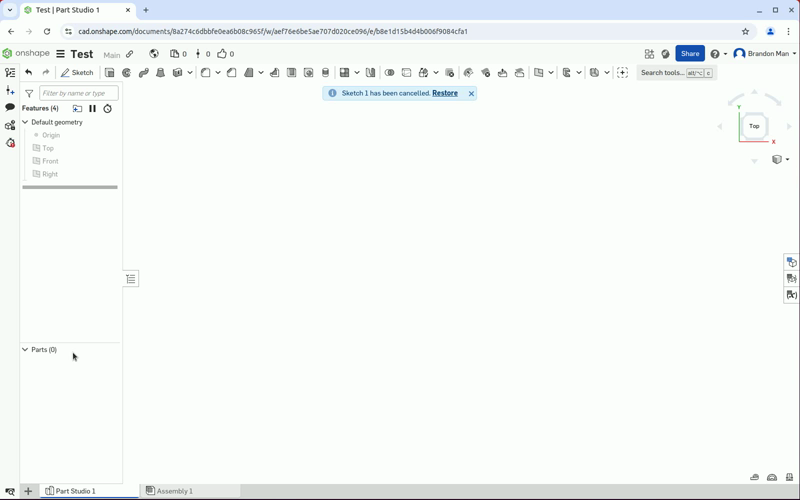
key(space)
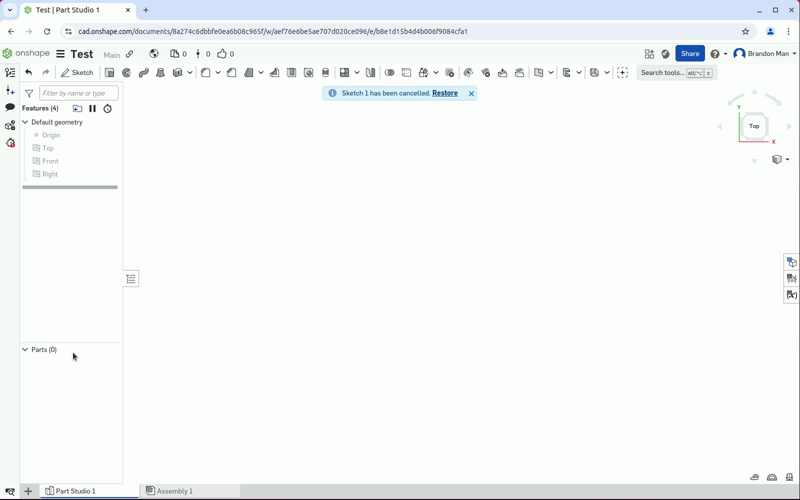
key_down(shift)
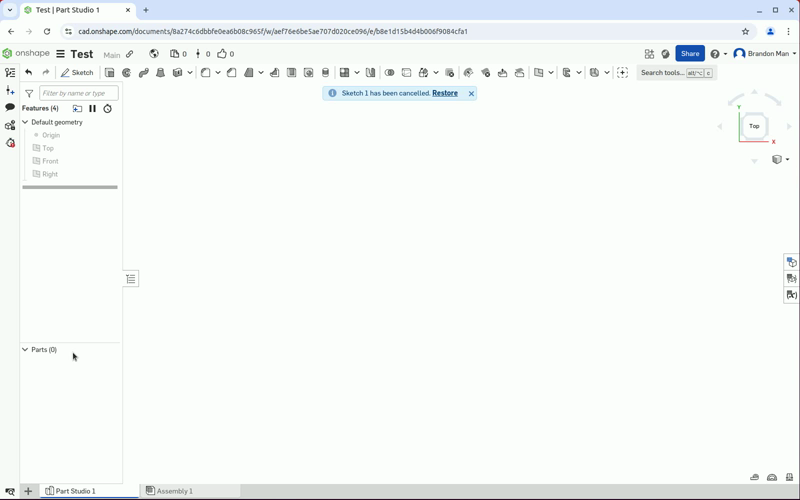
key(up)
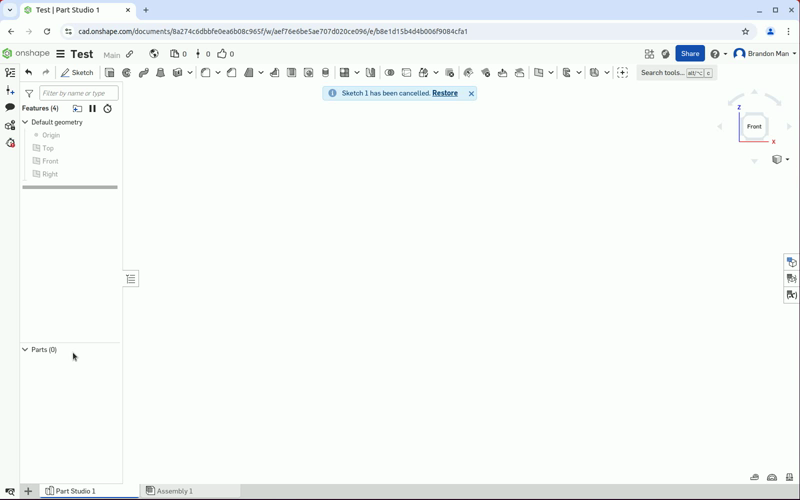
key_up(shift)
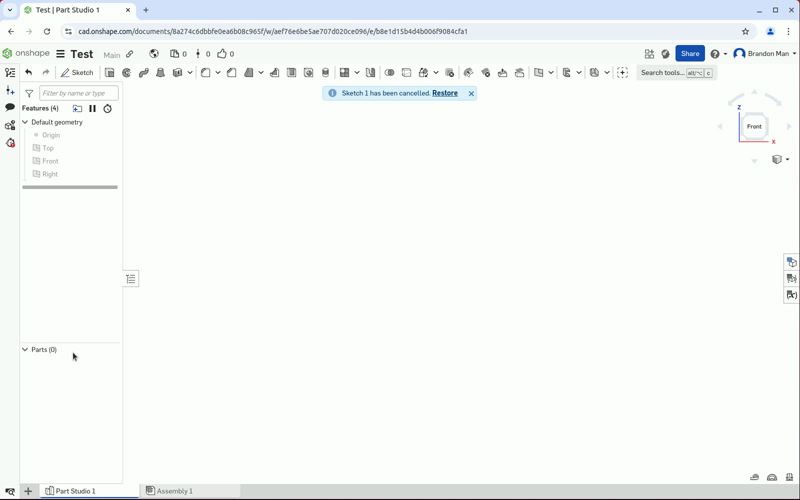
mouse_move(73, 352)
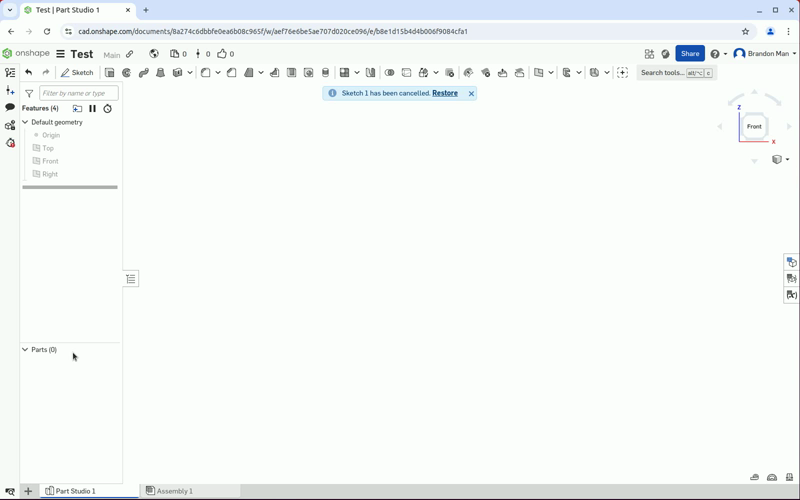
key(shift+y)
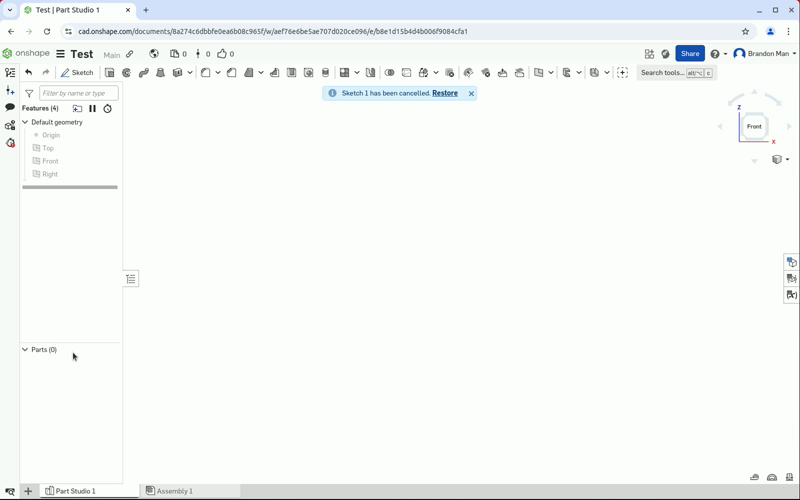
key(shift+s)
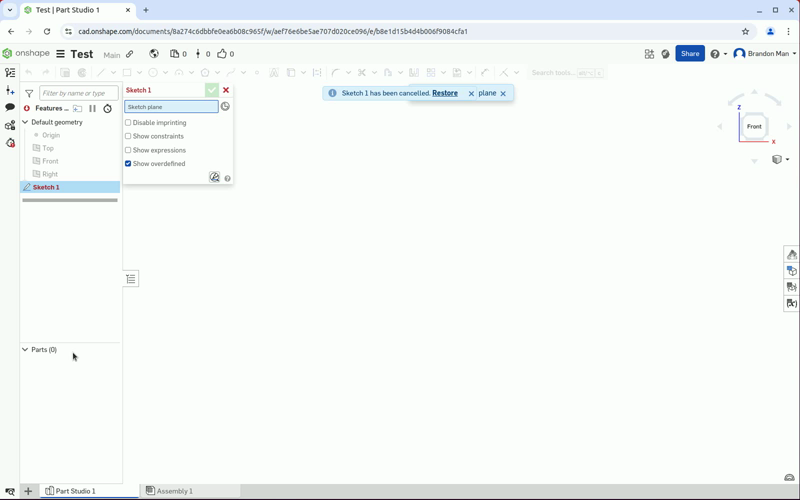
mouse_move(73, 163)
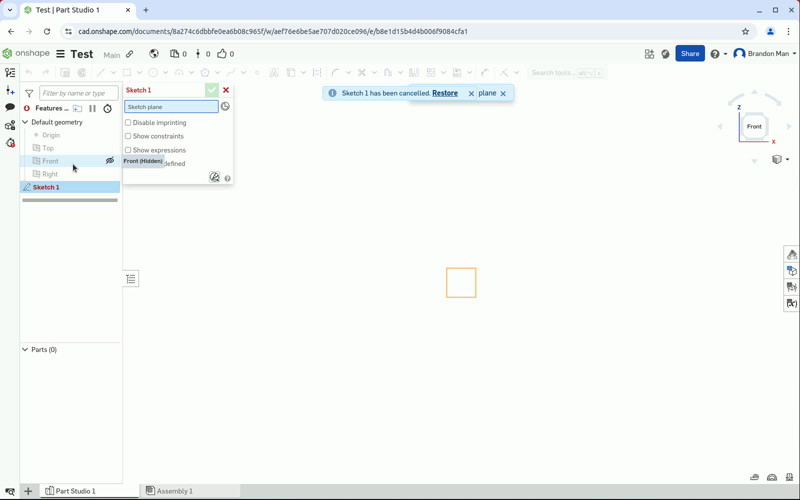
click(73, 163)
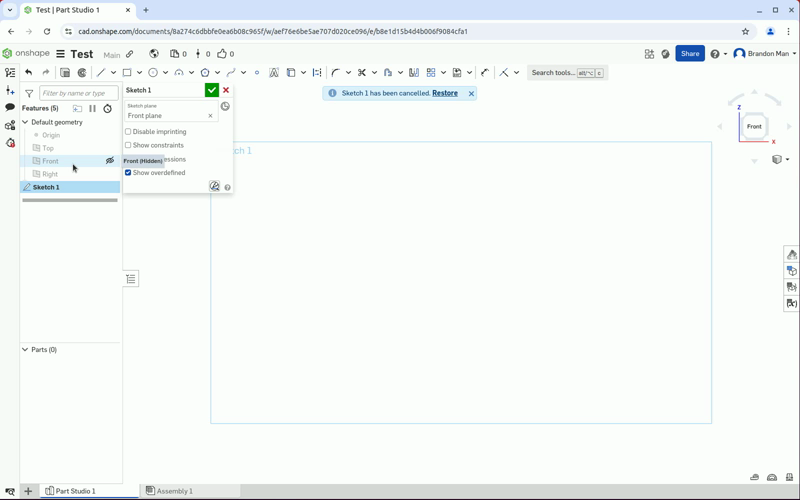
mouse_move(73, 352)
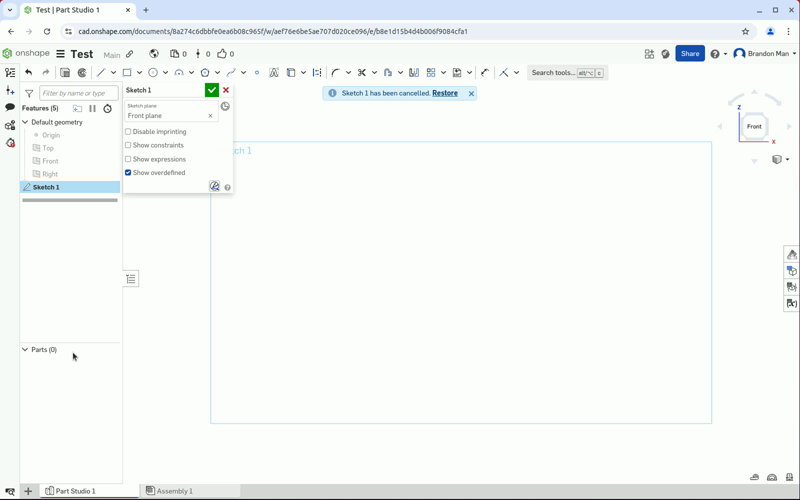
key(y)
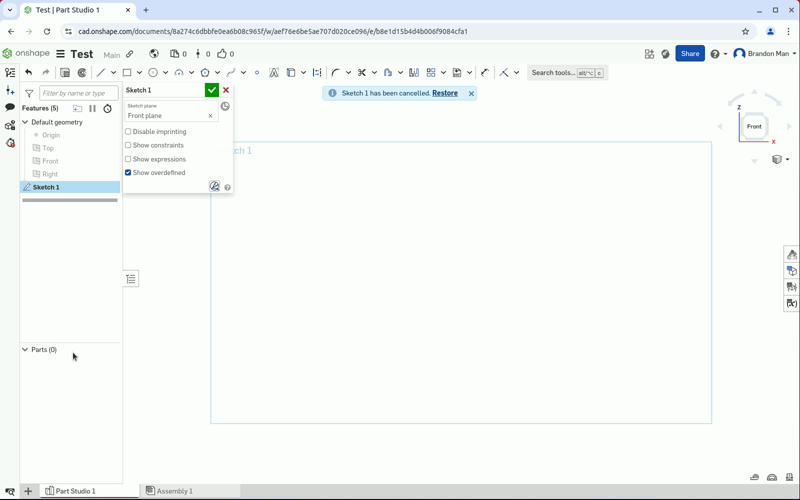
key(l)
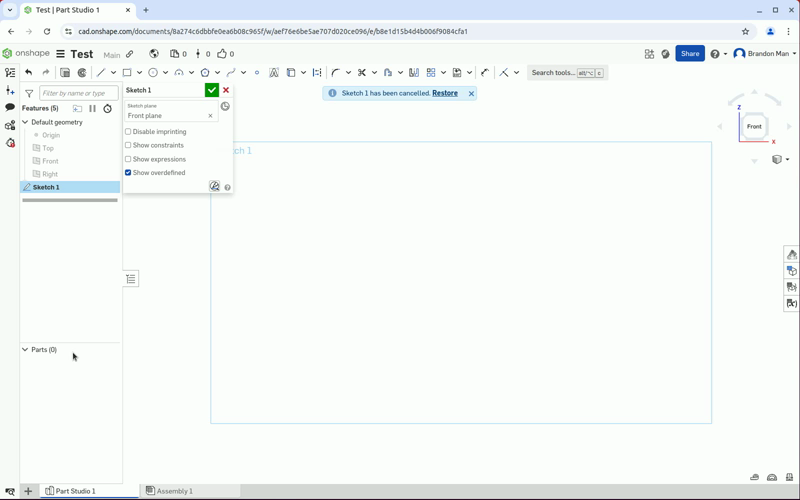
key_down(shift)
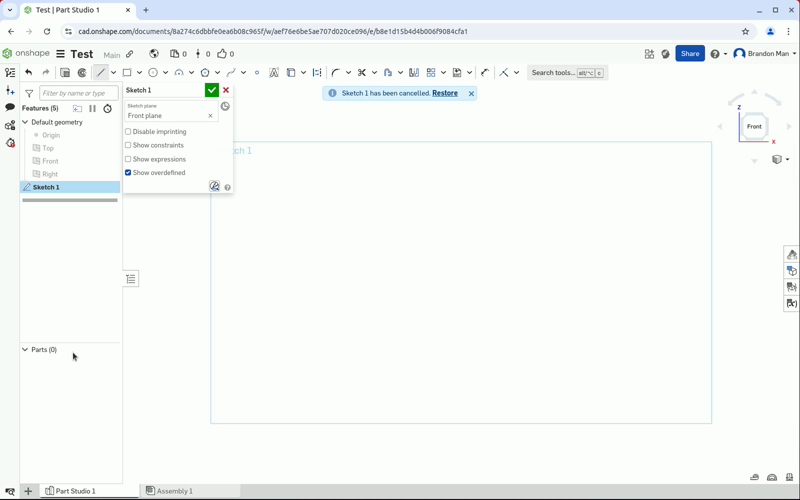
mouse_move(460, 282)
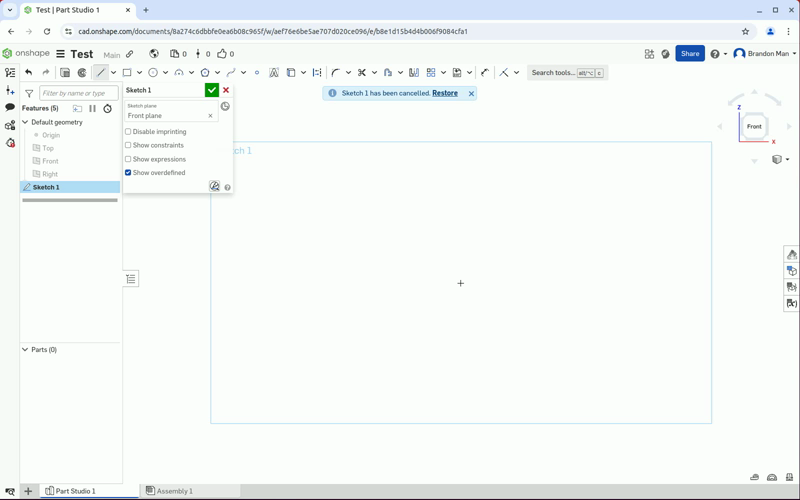
click(460, 282)
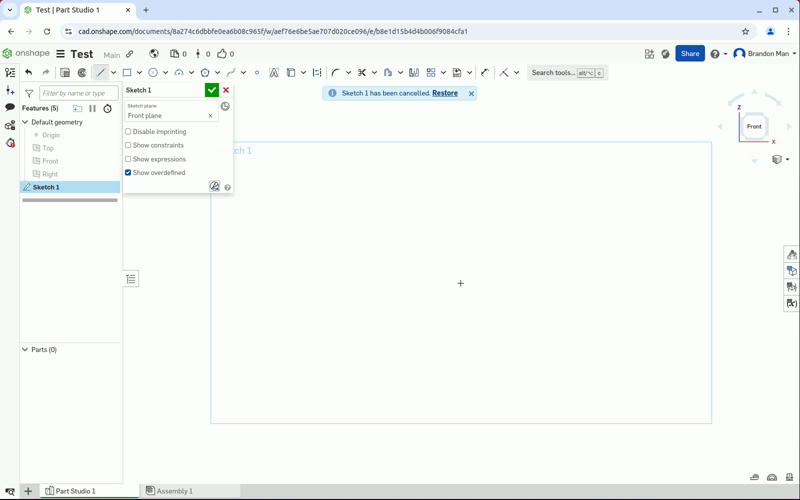
key_up(shift)
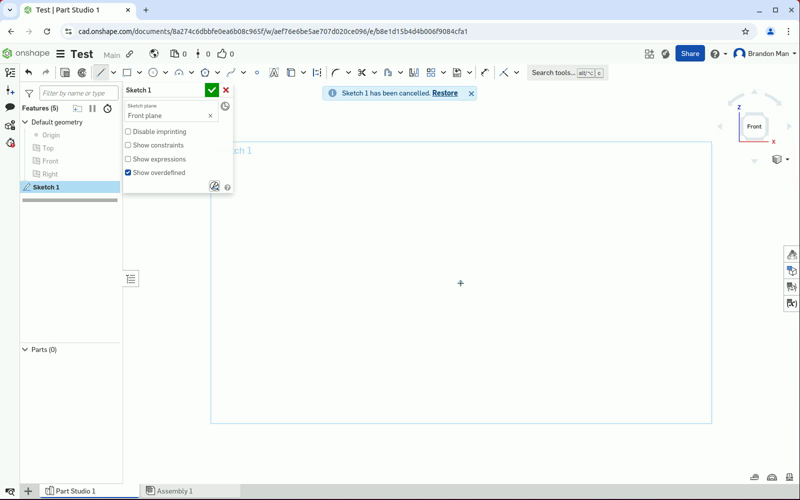
key_down(shift)
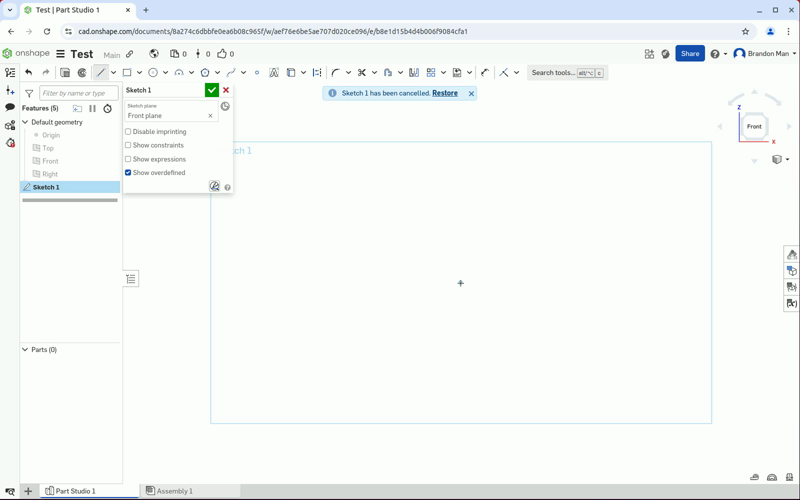
mouse_move(490, 282)
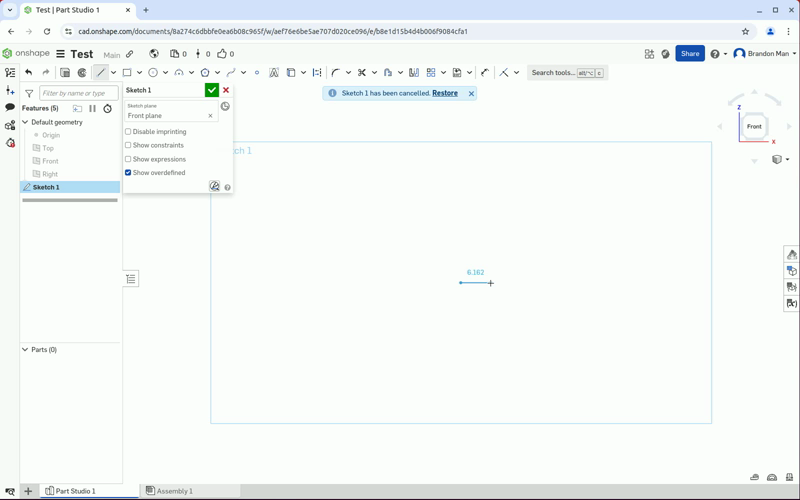
mouse_move(475, 282)
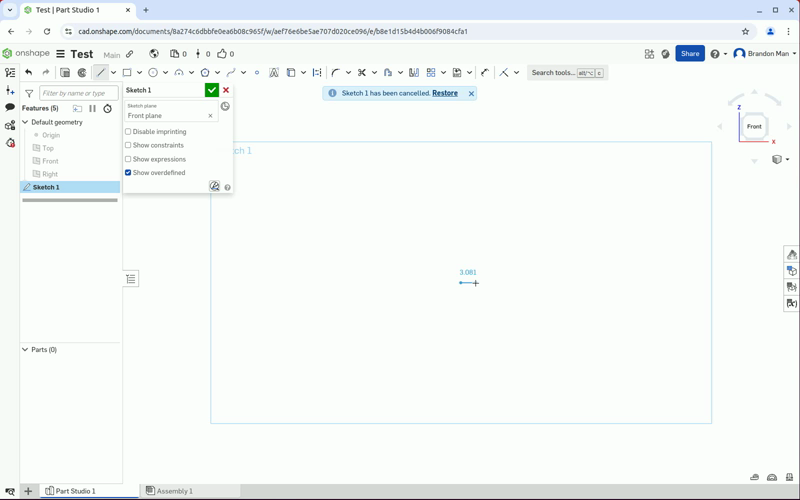
click(475, 282)
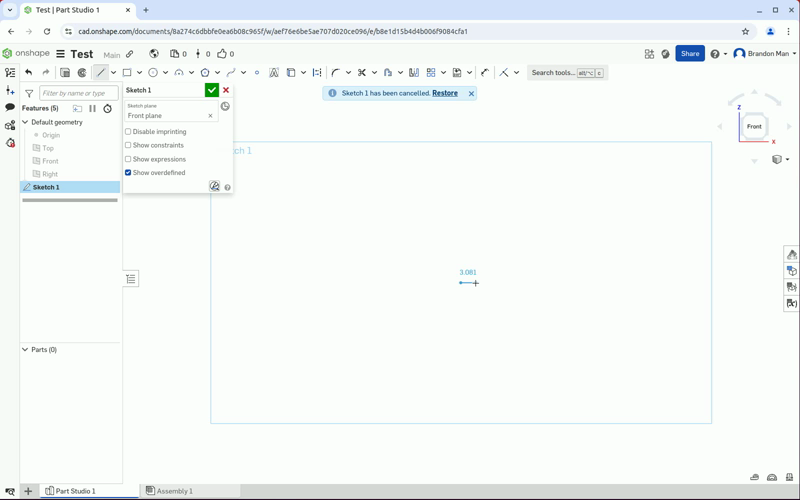
key_up(shift)
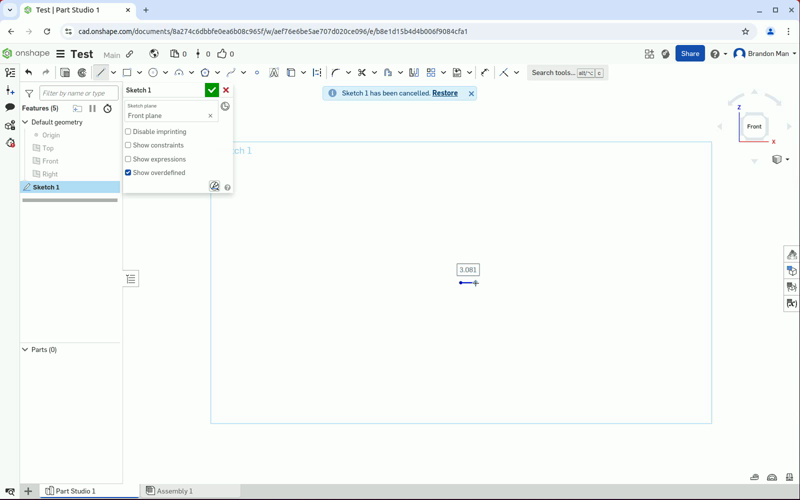
key_down(shift)
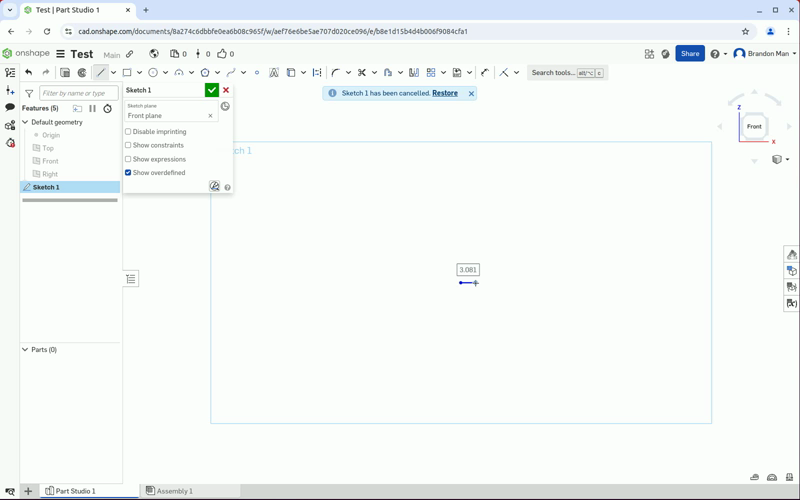
mouse_move(550, 252)
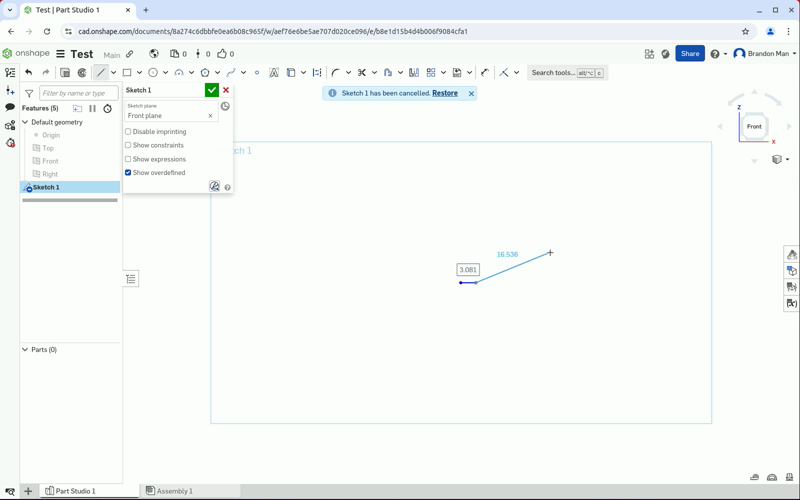
click(550, 252)
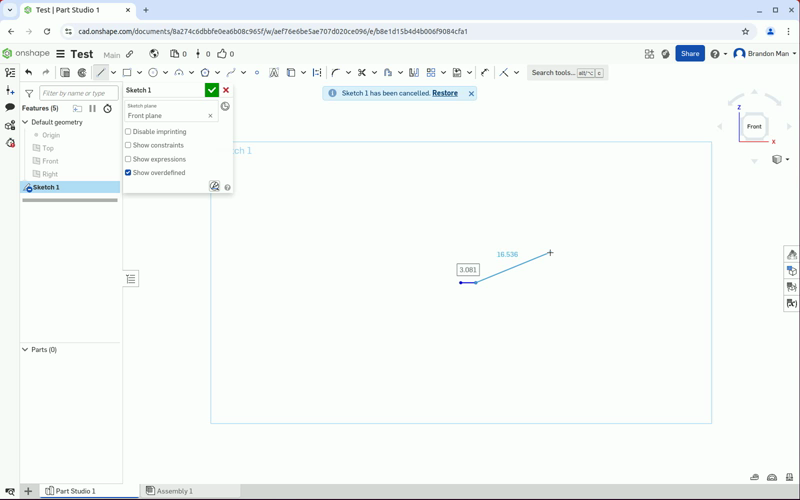
key_up(shift)
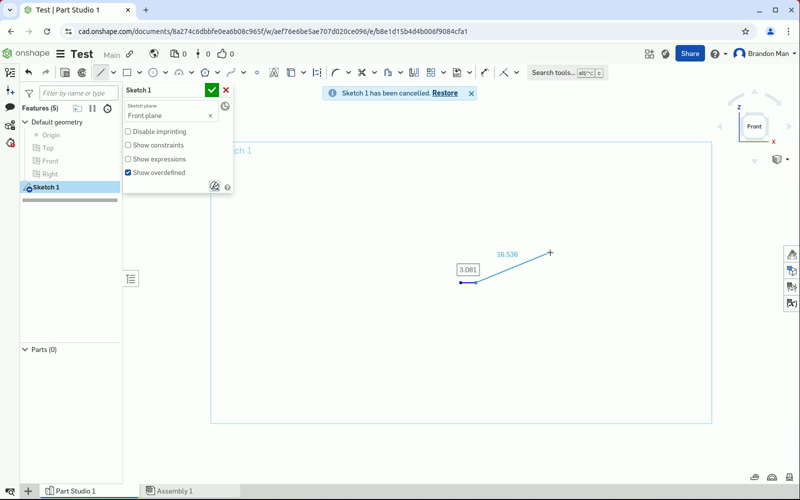
key_down(shift)
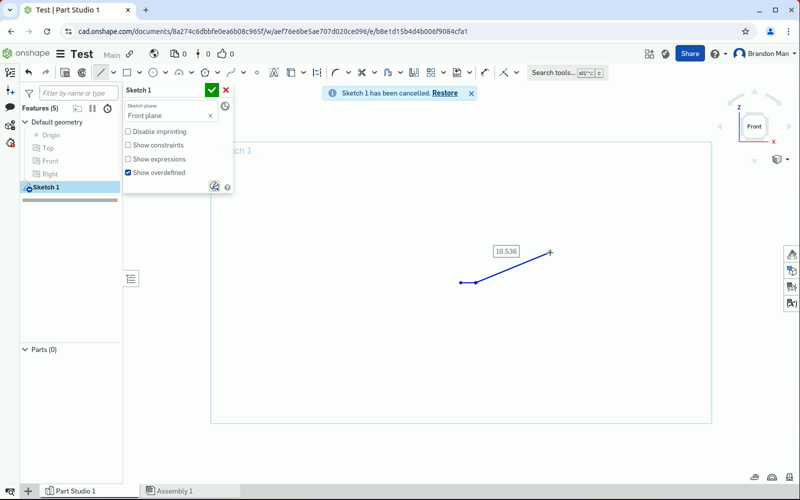
mouse_move(580, 252)
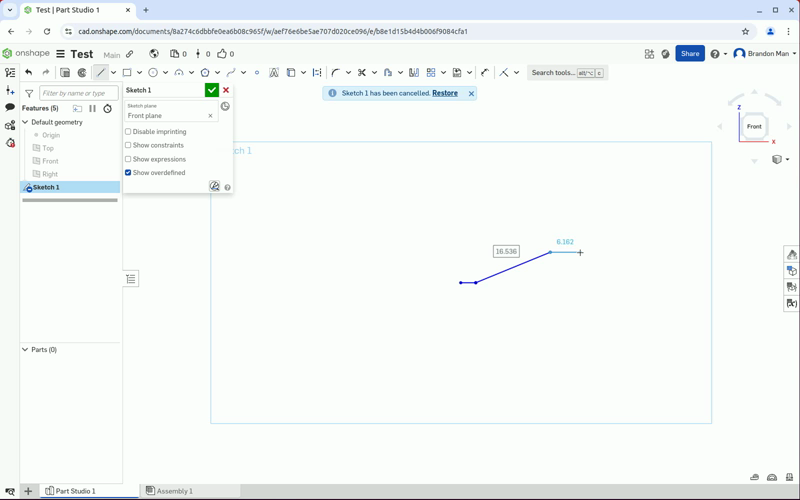
mouse_move(550, 245)
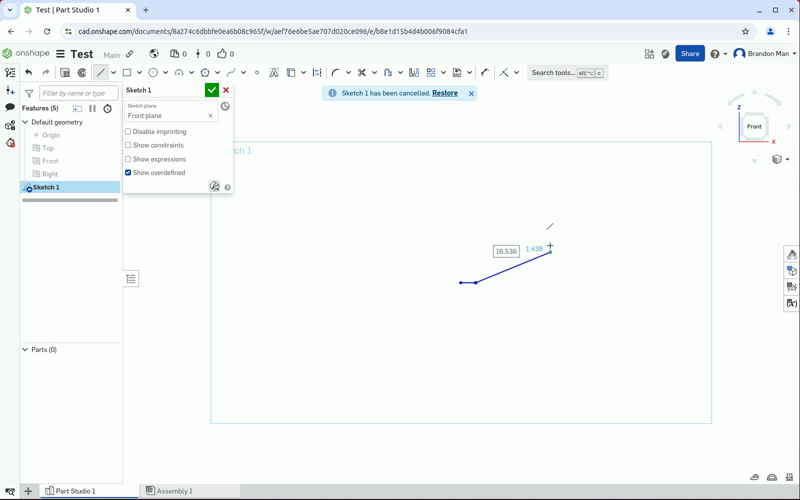
scroll(6)
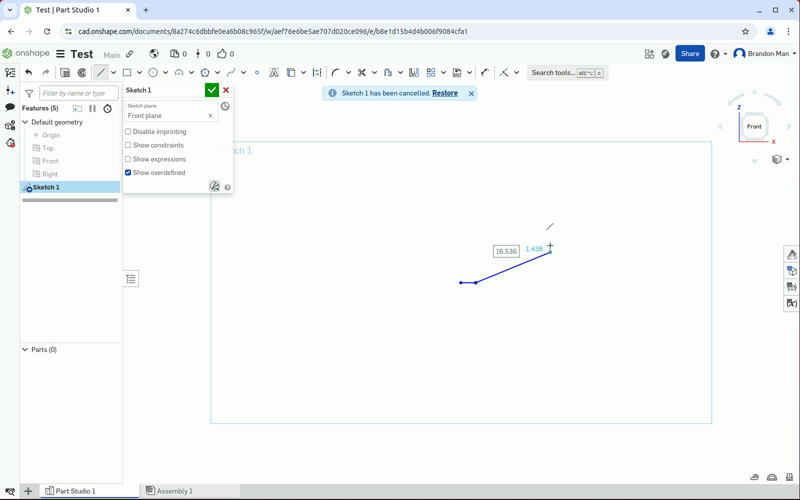
scroll(6)
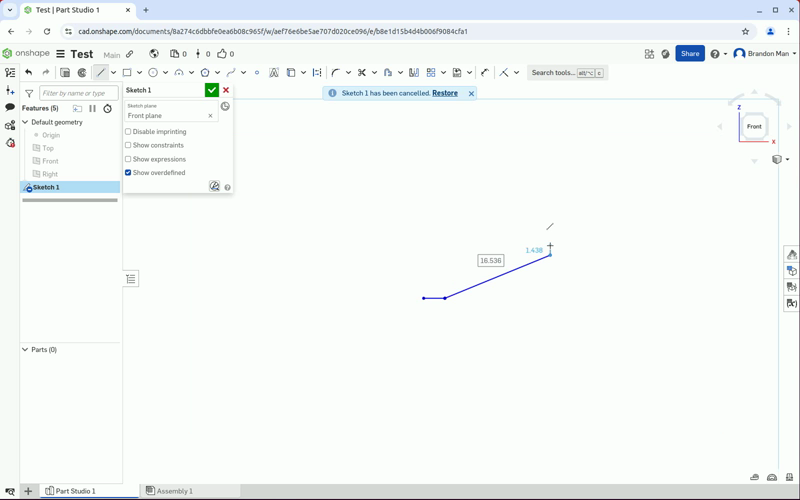
scroll(6)
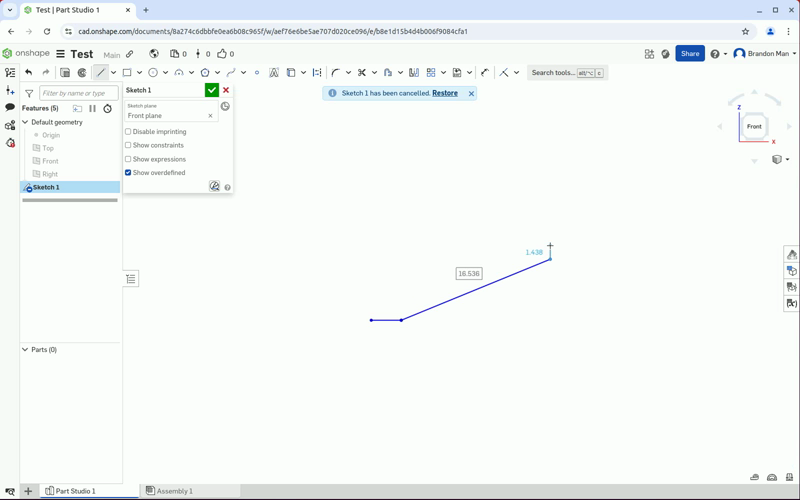
scroll(6)
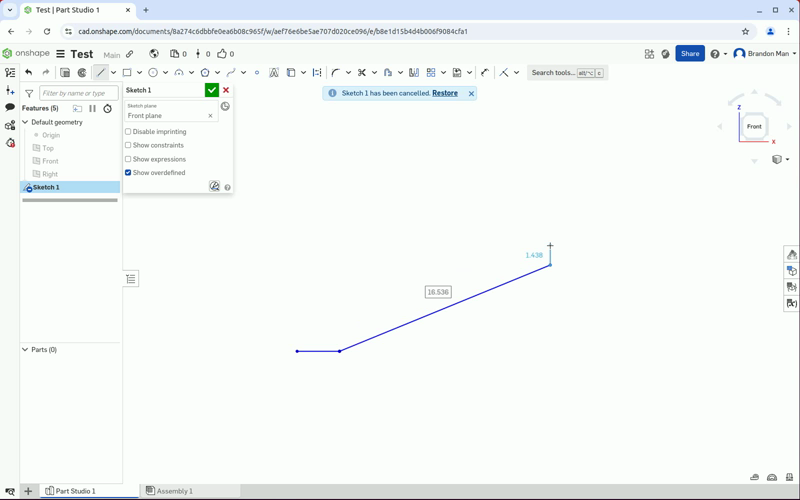
scroll(6)
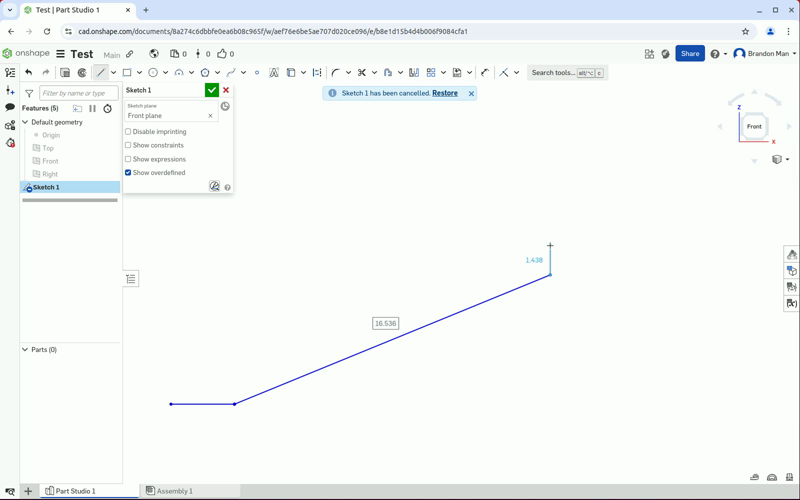
scroll(6)
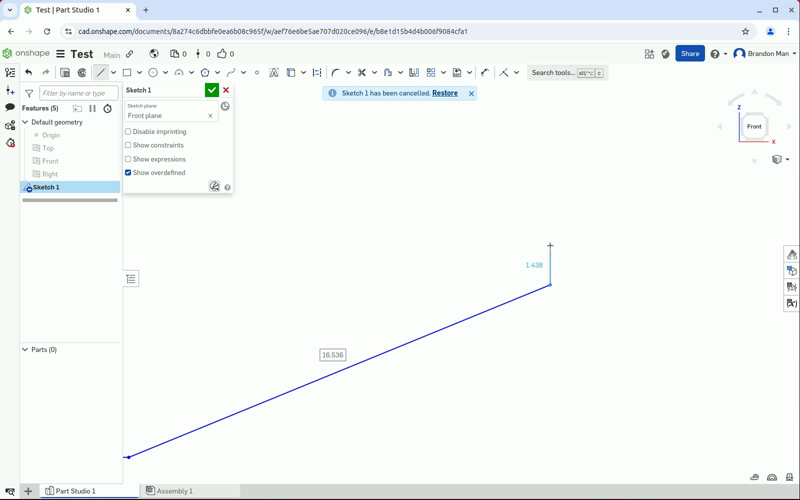
scroll(6)
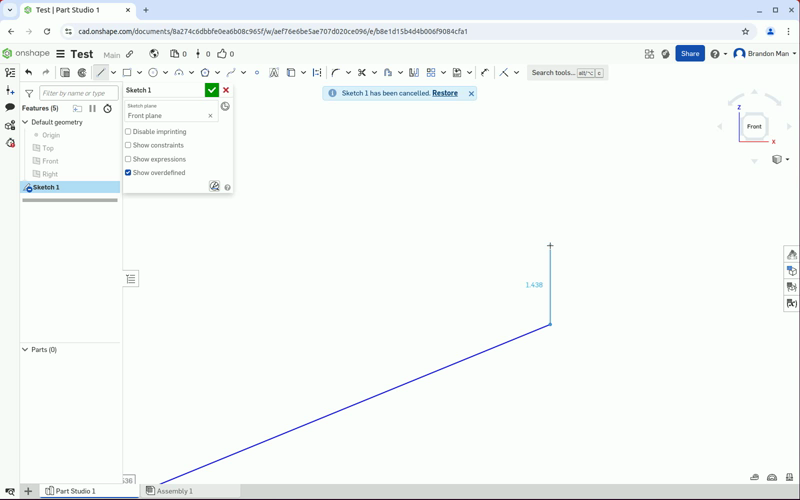
click(550, 245)
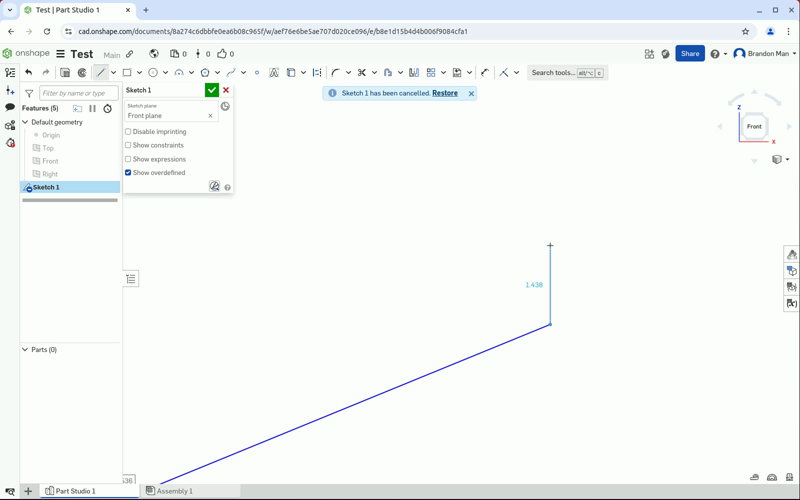
scroll(-6)
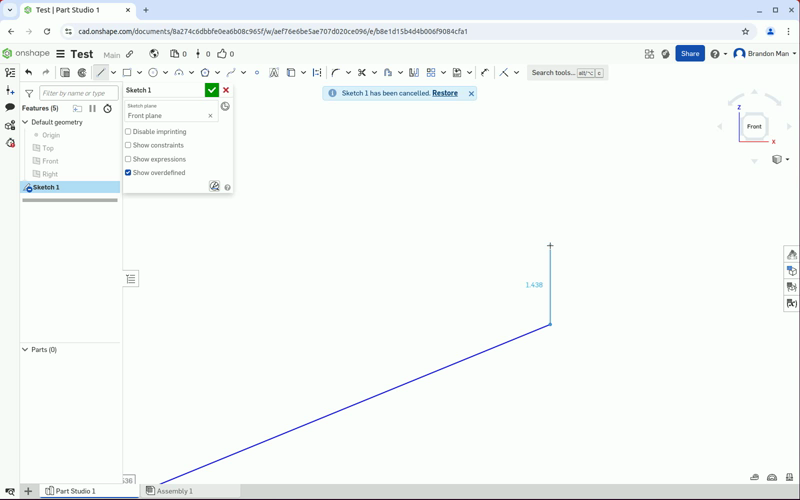
scroll(-6)
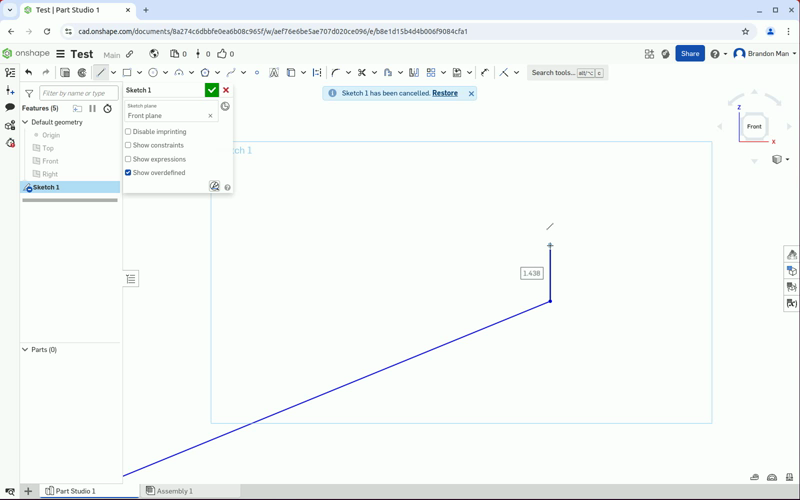
scroll(-6)
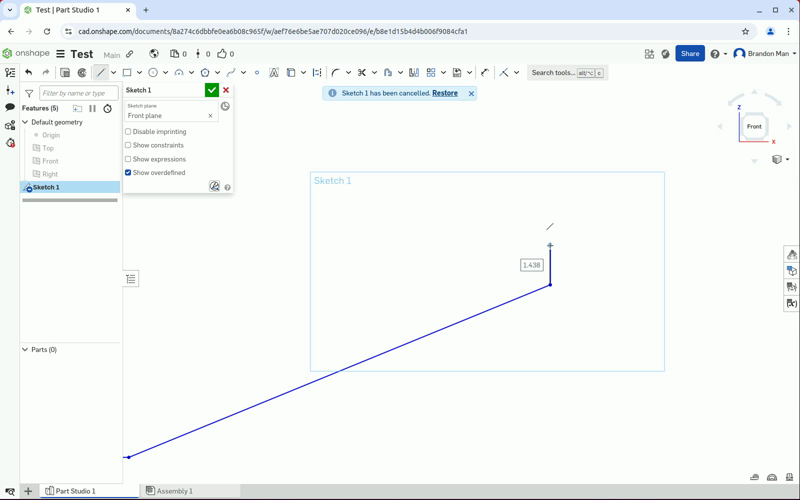
scroll(-6)
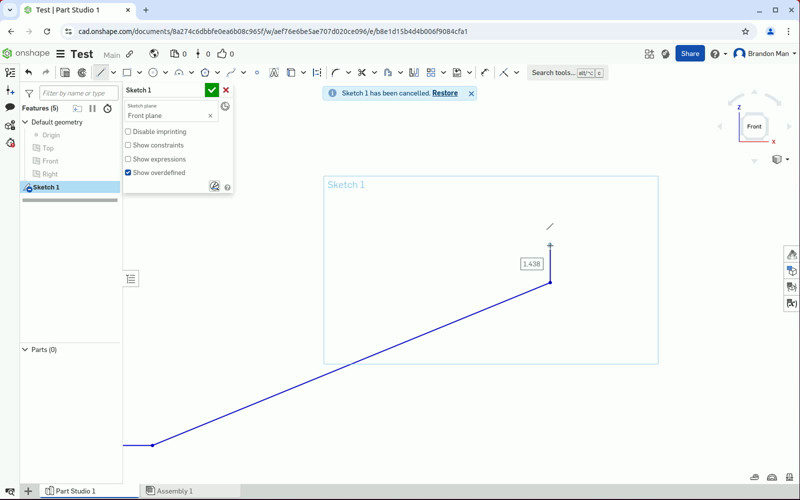
scroll(-6)
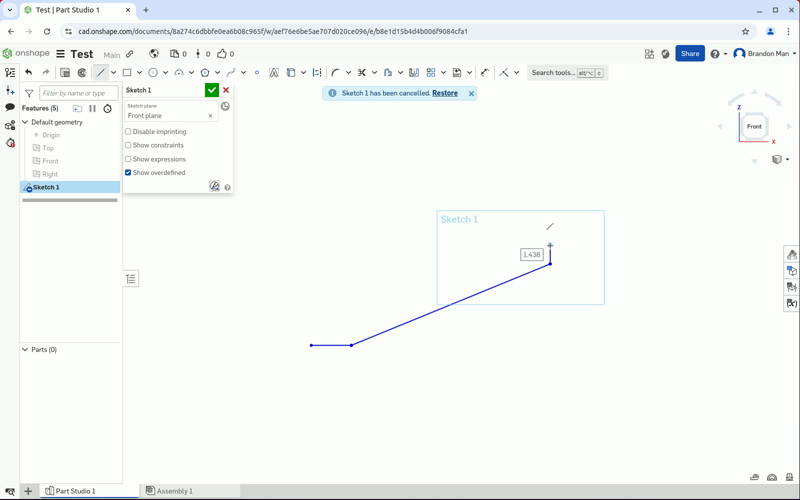
scroll(-6)
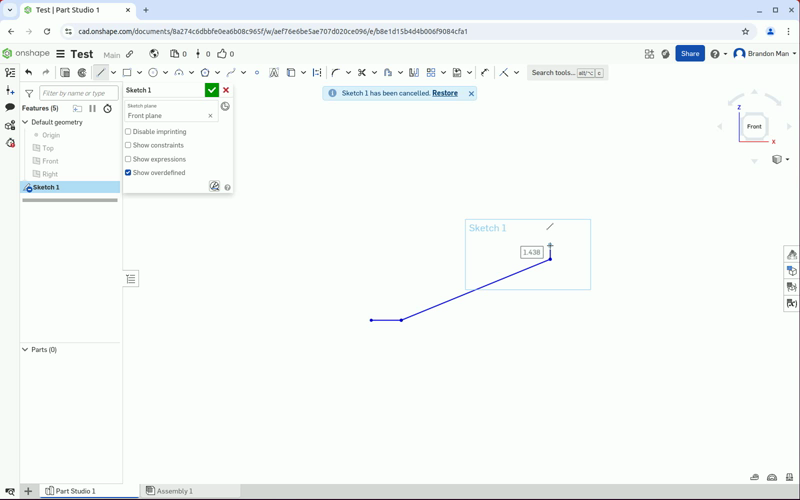
scroll(-6)
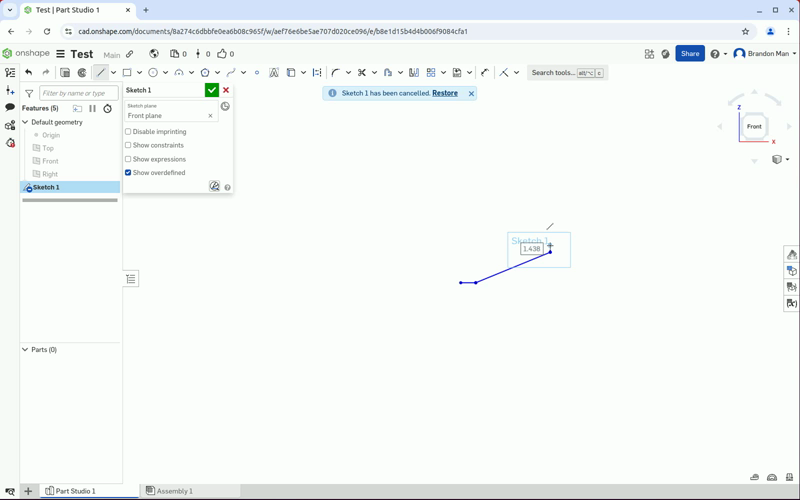
key_up(shift)
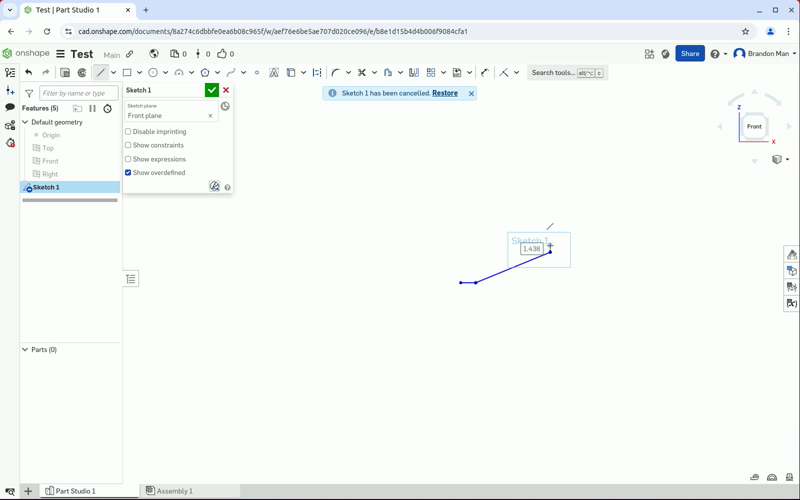
key_down(shift)
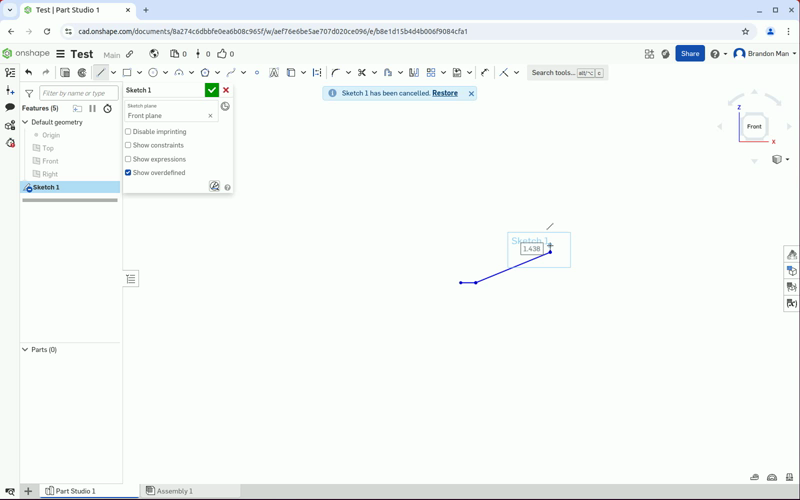
mouse_move(460, 282)
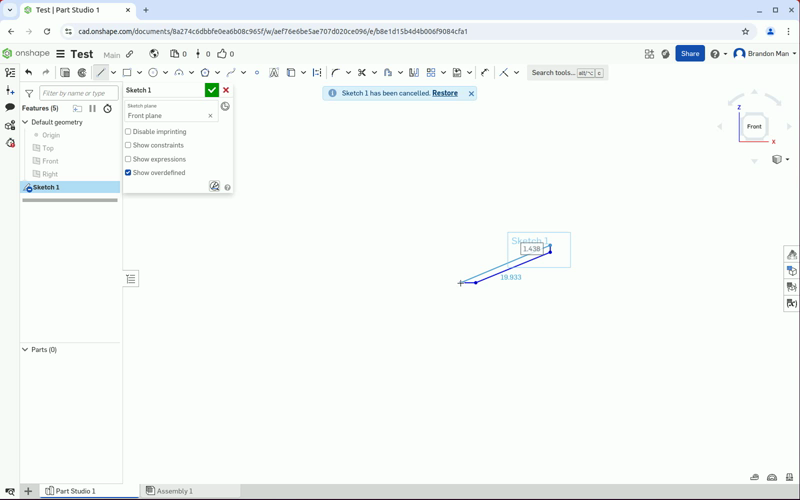
key_up(shift)
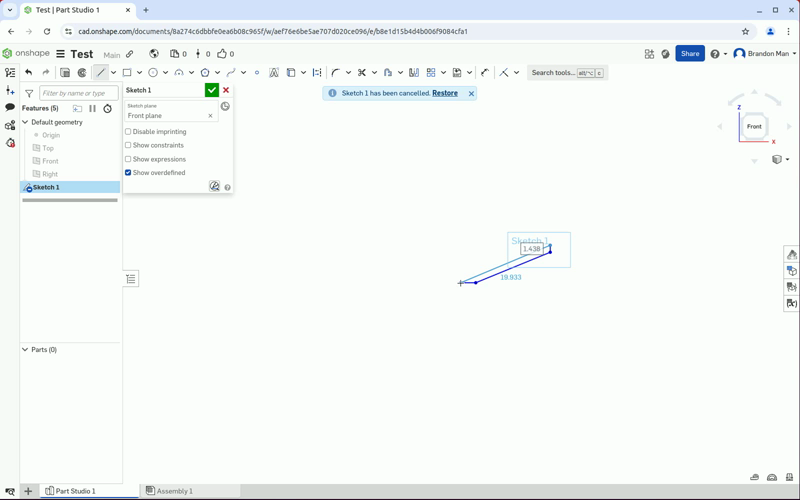
click(460, 282)
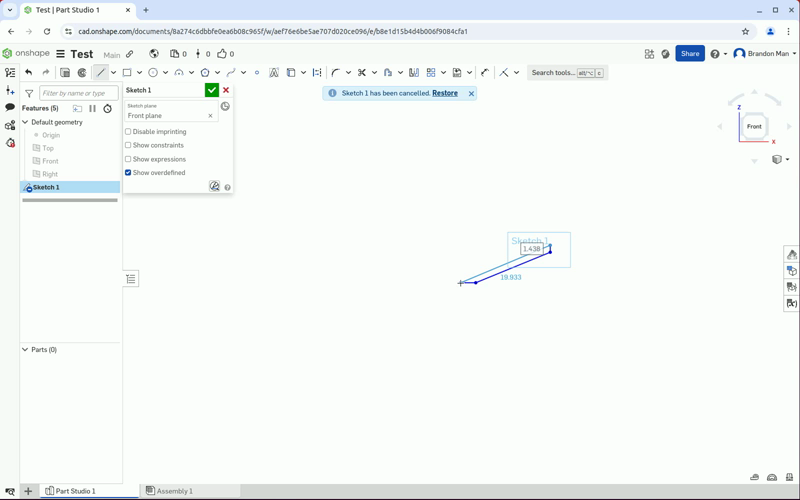
key(esc)
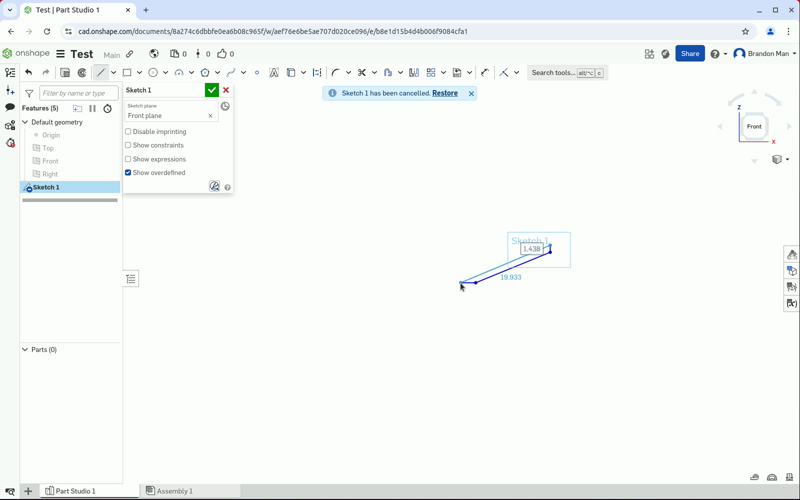
mouse_move(470, 280)
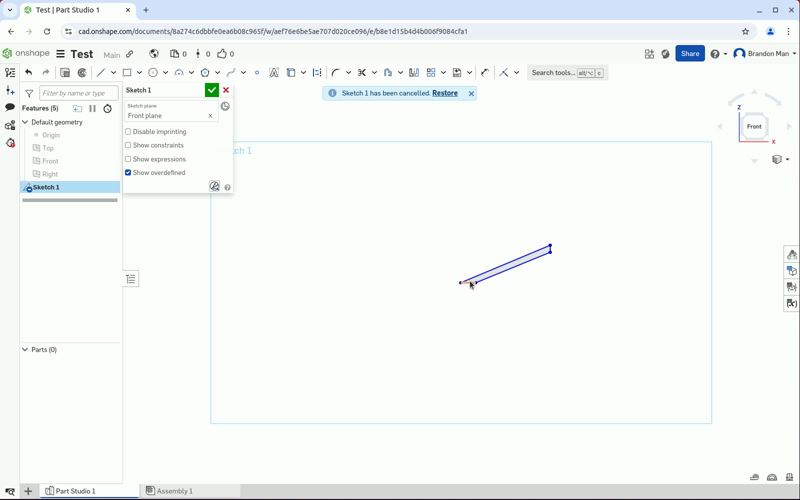
scroll(6)
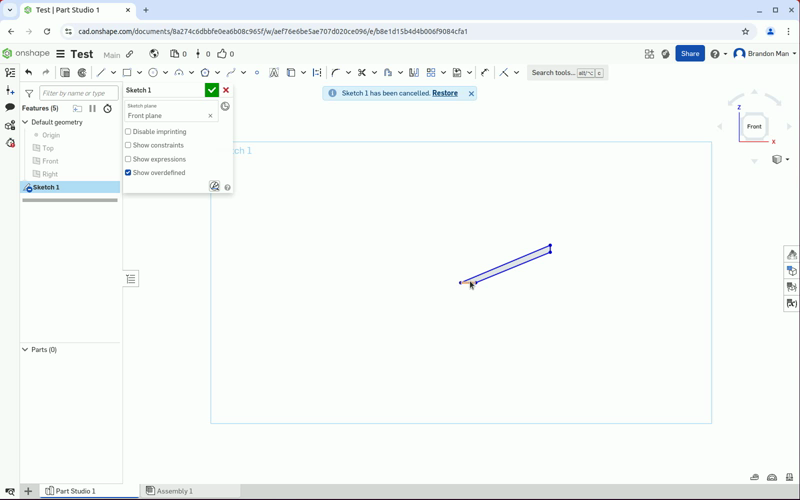
scroll(6)
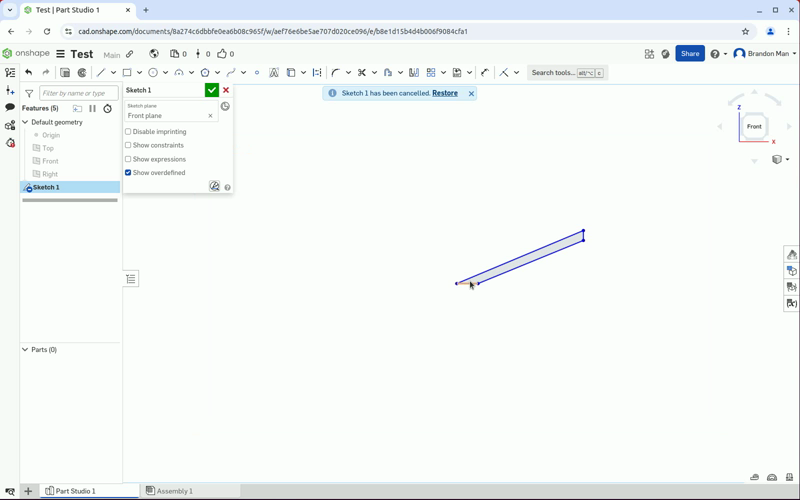
scroll(6)
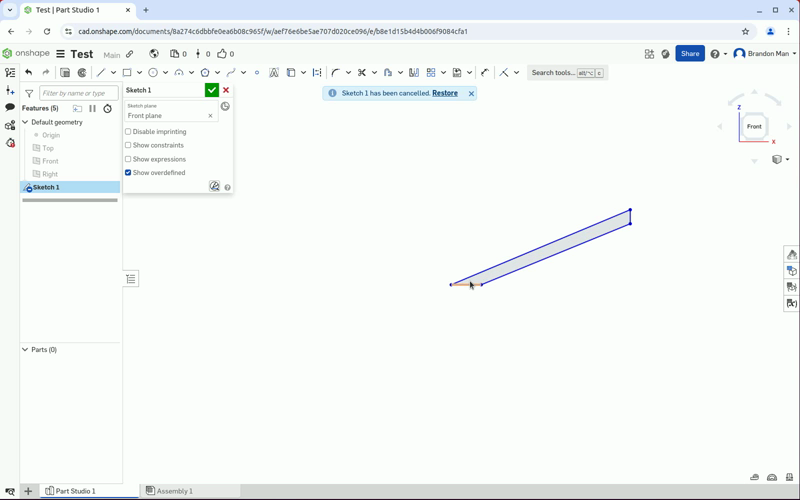
scroll(6)
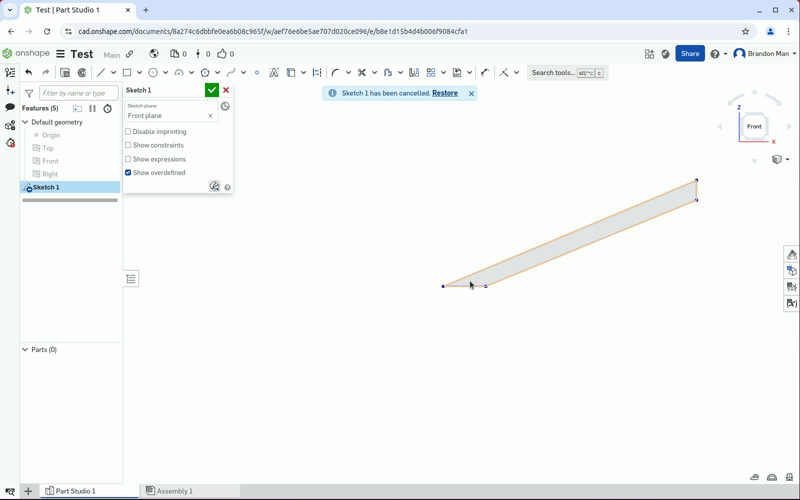
scroll(6)
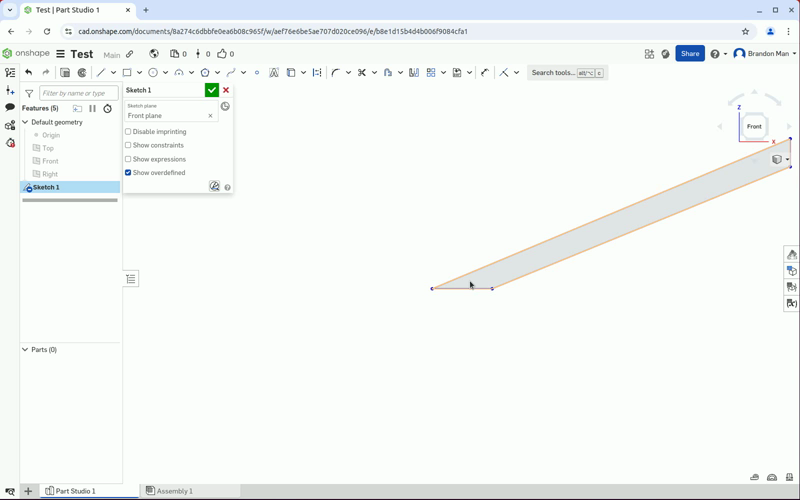
scroll(6)
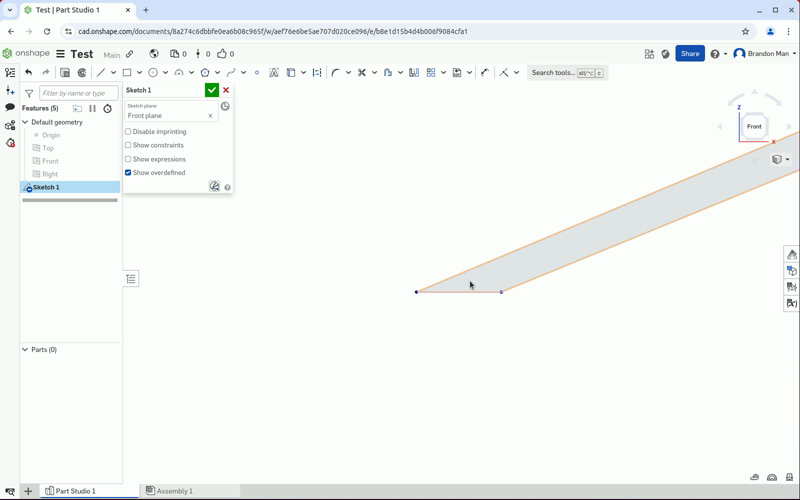
scroll(6)
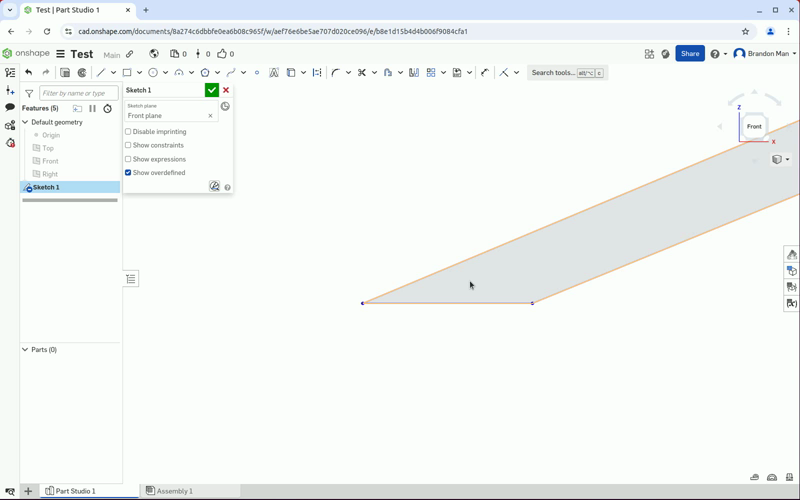
click(470, 280)
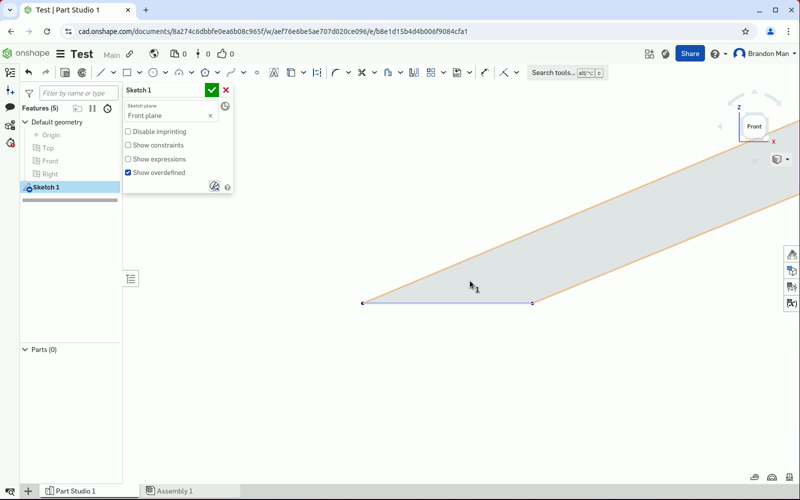
scroll(-6)
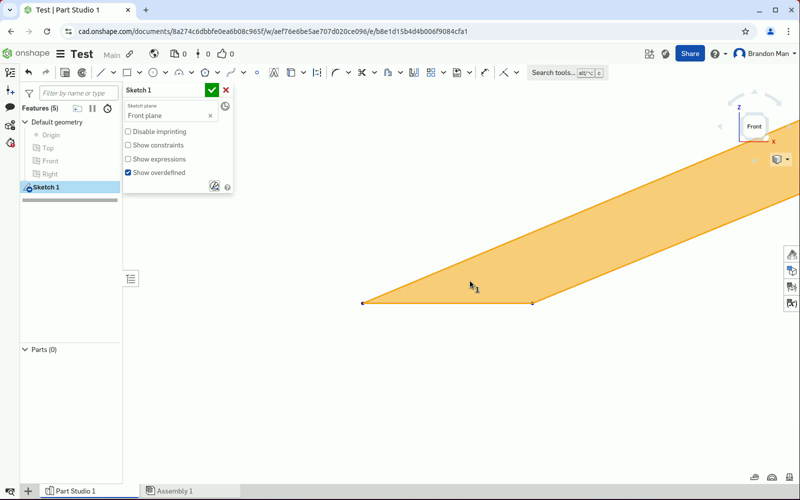
scroll(-6)
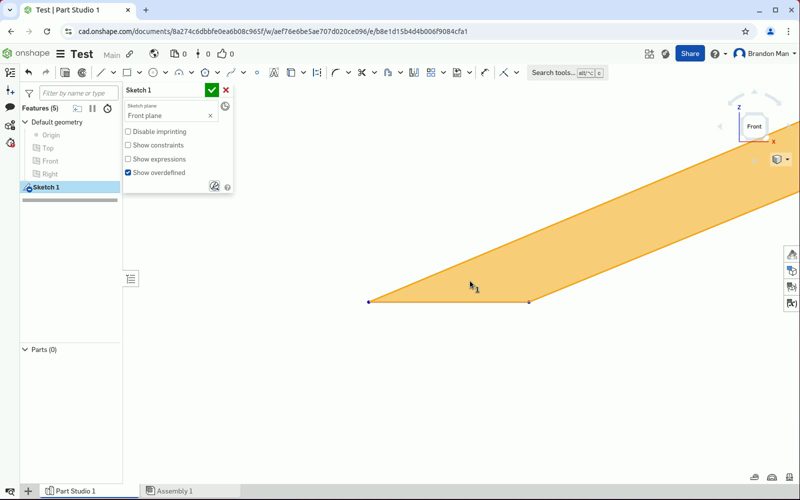
scroll(-6)
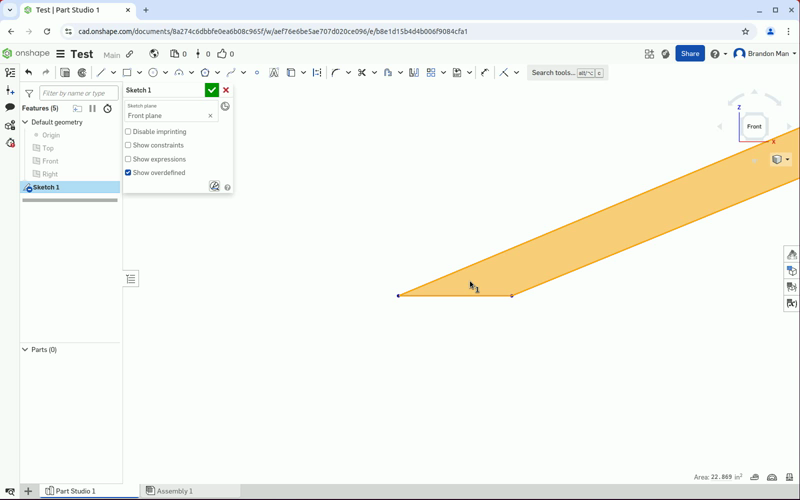
scroll(-6)
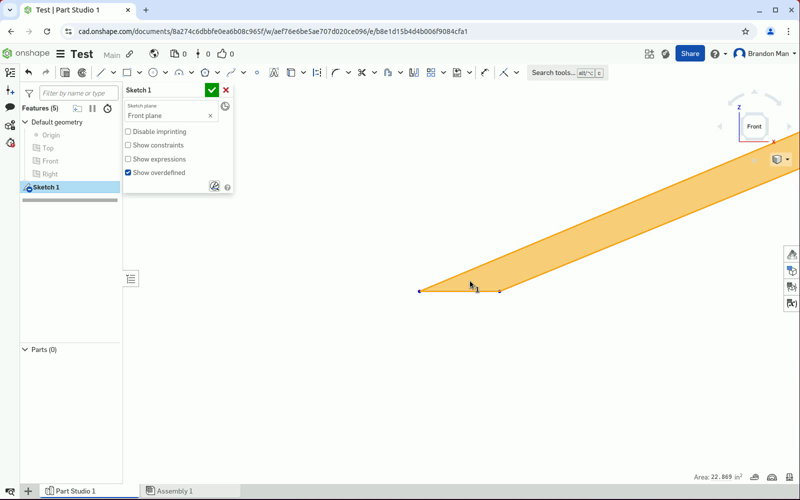
scroll(-6)
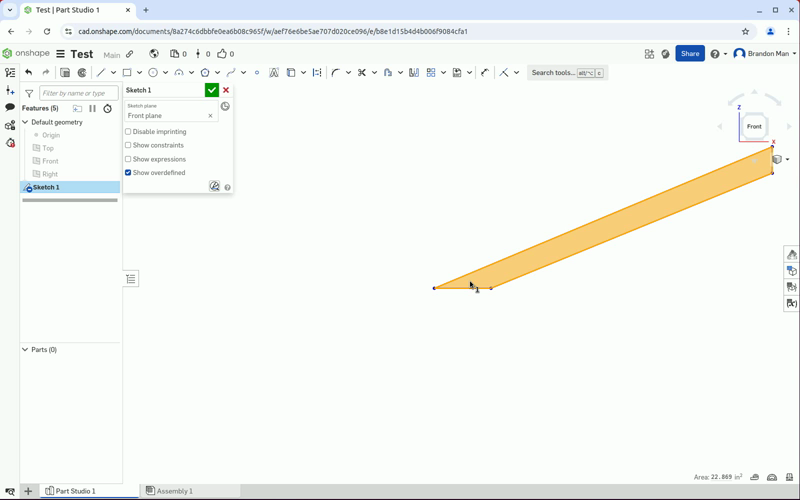
scroll(-6)
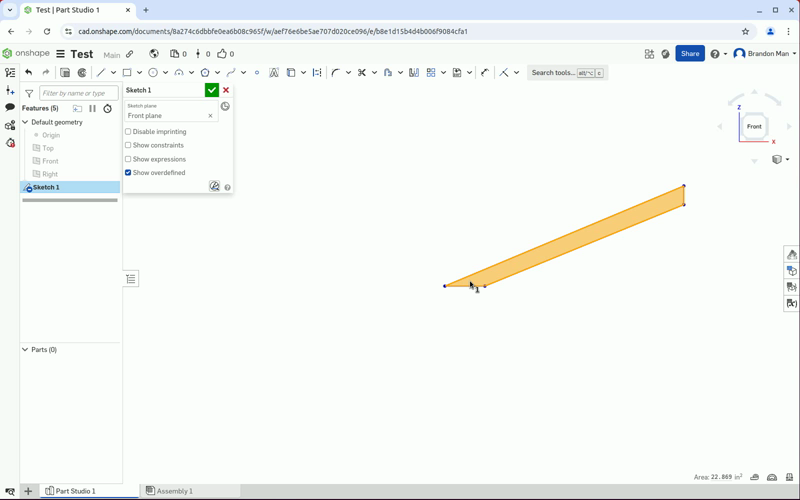
scroll(-6)
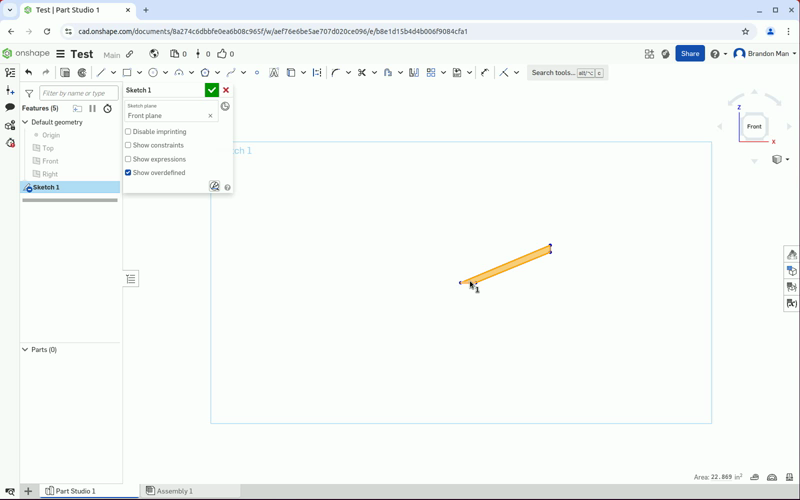
mouse_move(73, 352)
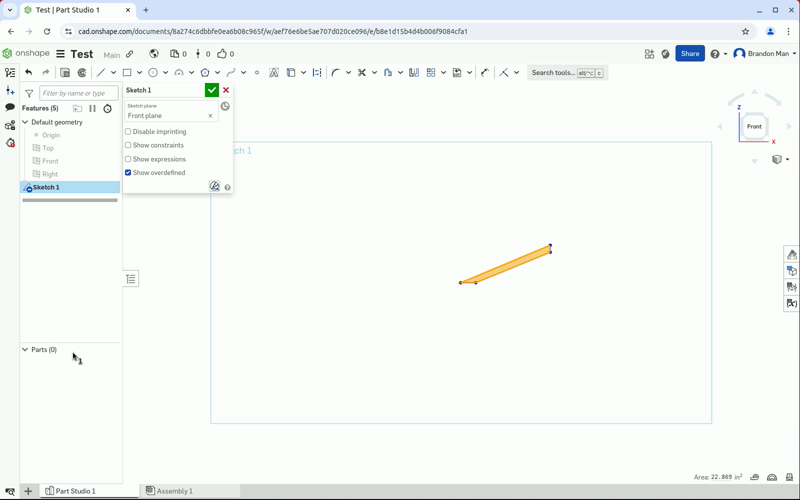
key(shift+y)
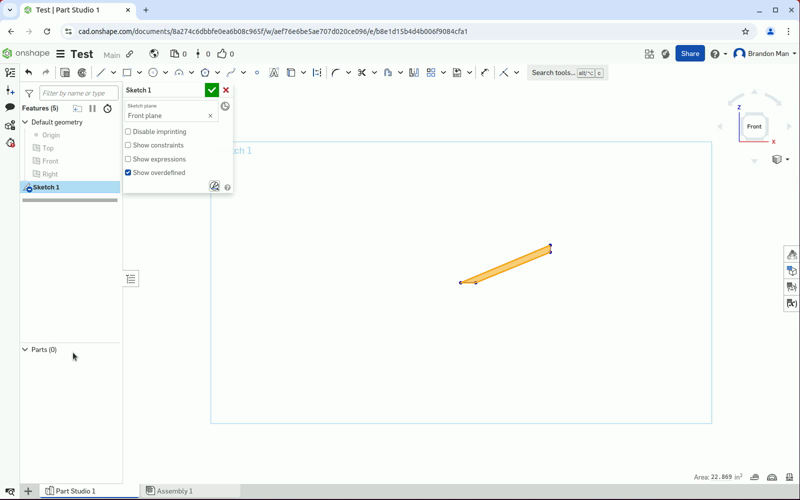
key(shift+e)
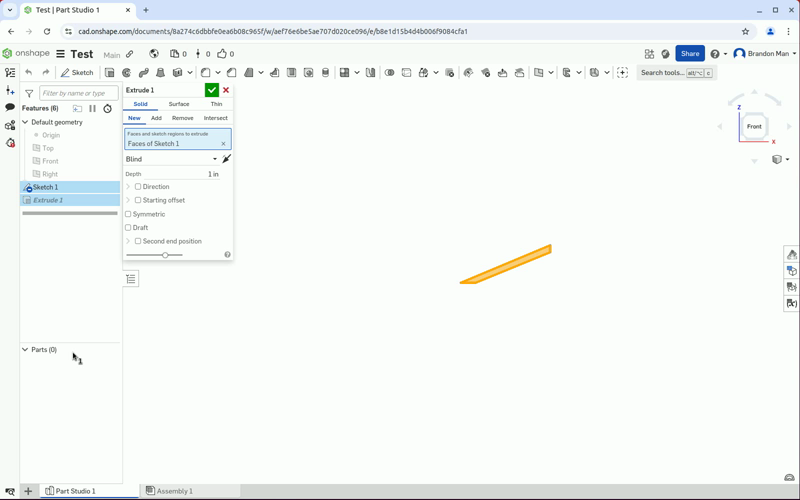
mouse_move(143, 106)
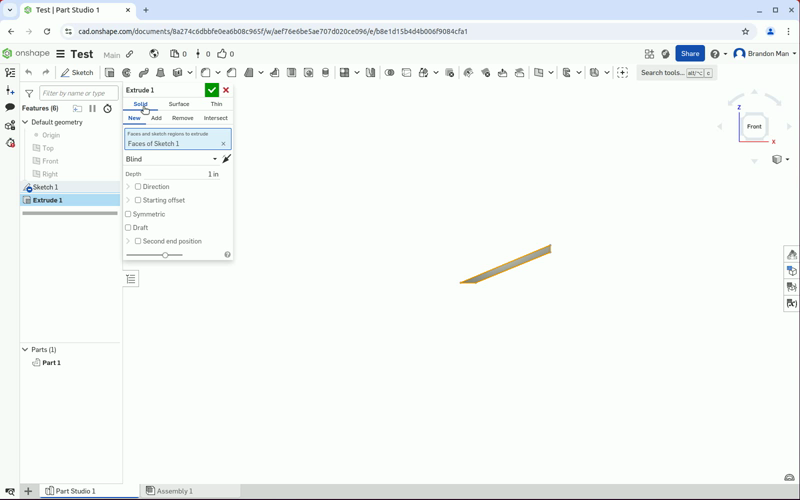
click(143, 106)
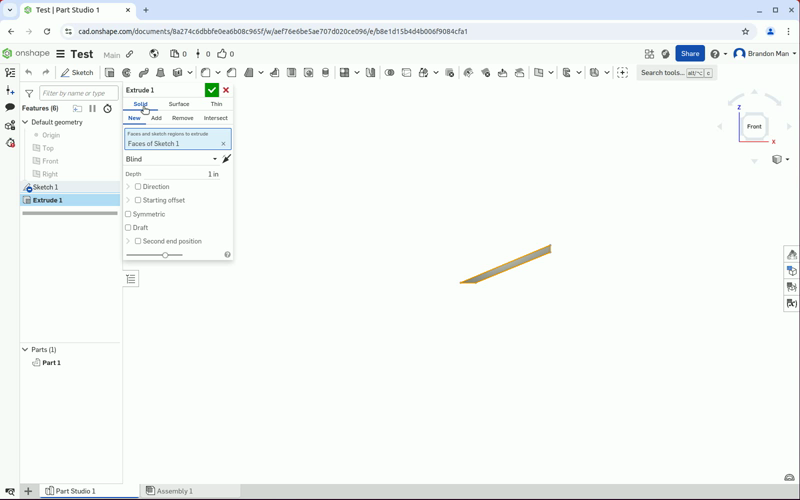
mouse_move(137, 120)
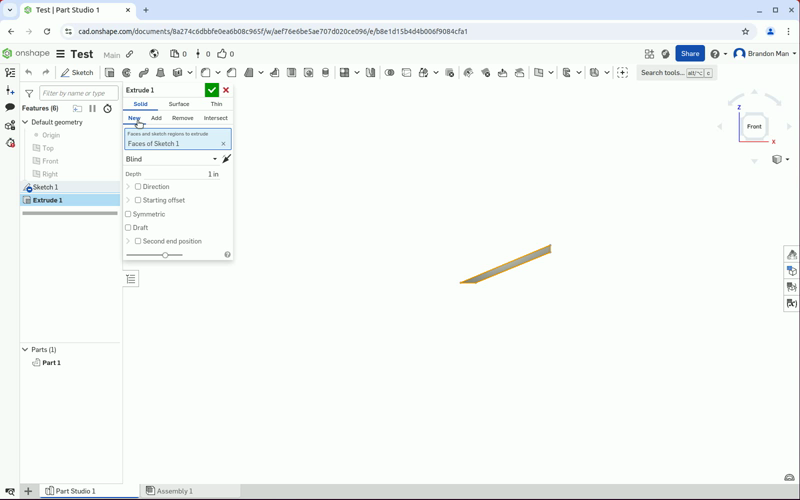
click(137, 120)
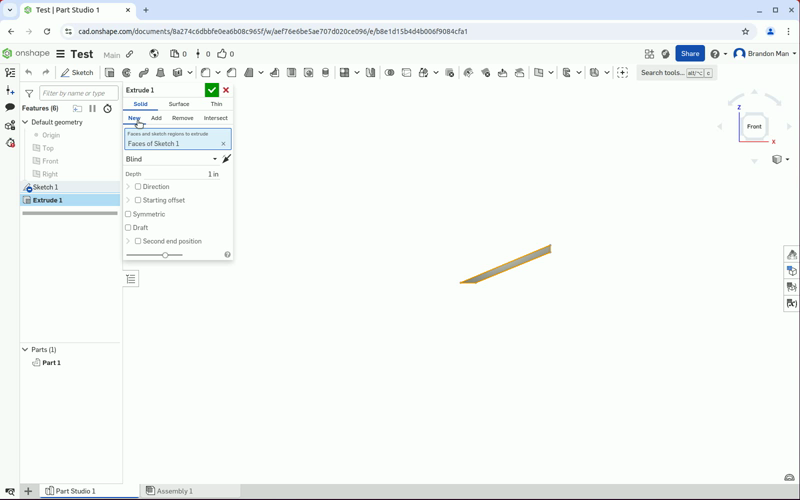
key(tab, 4)
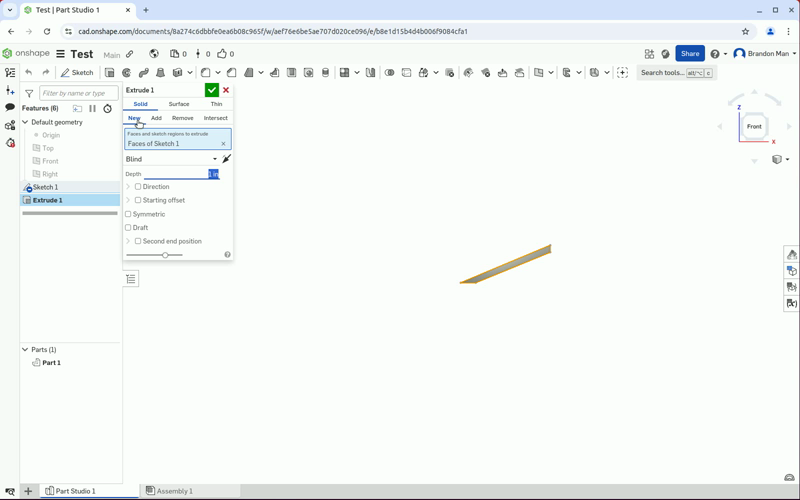
text(0.241)
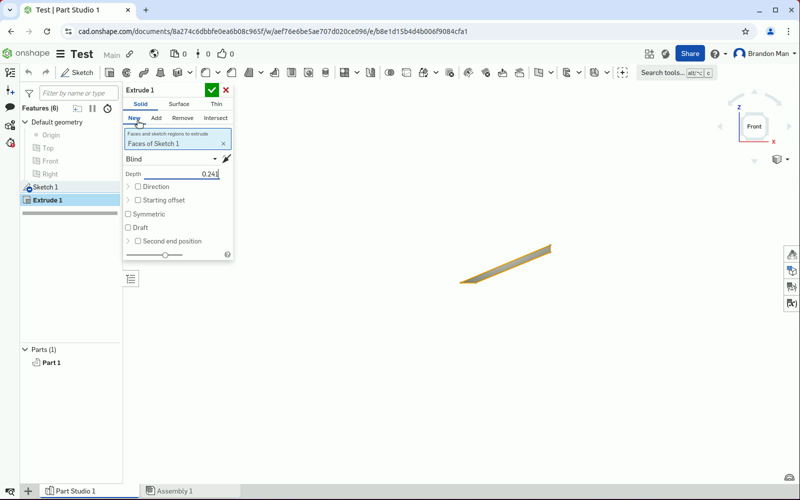
key(enter)
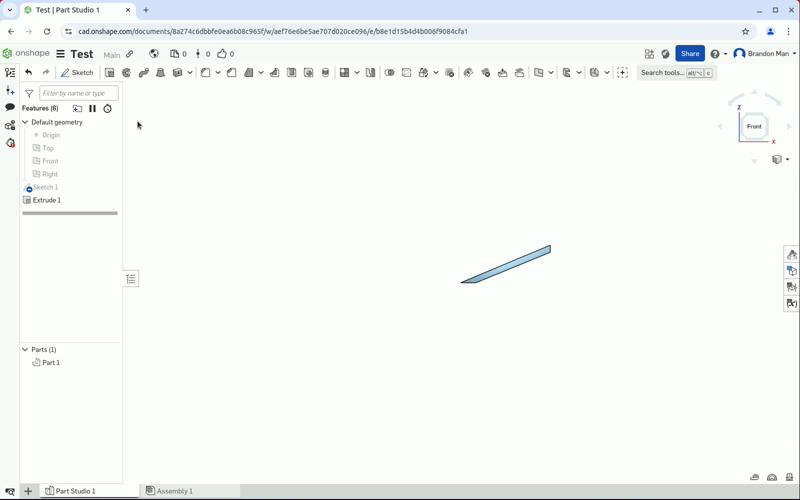
key(shift+h)
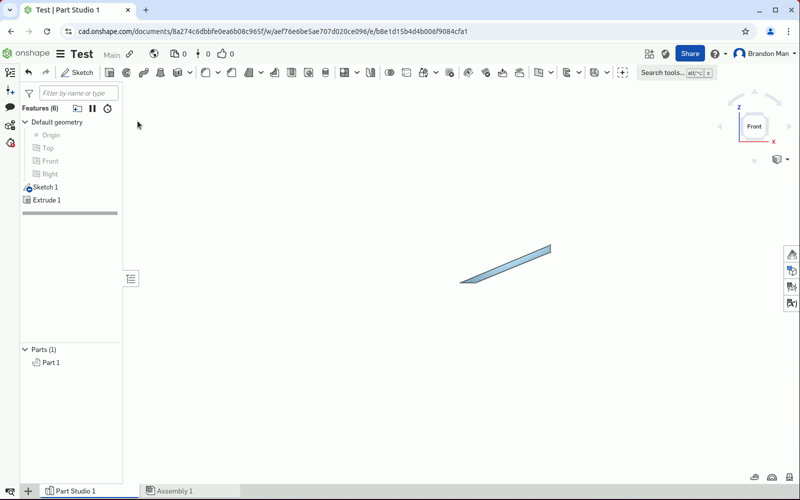
key(shift+h)
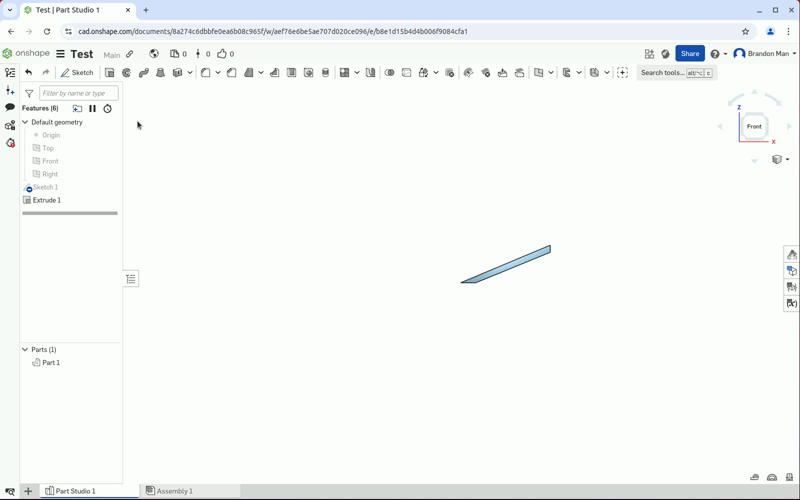
mouse_move(73, 189)
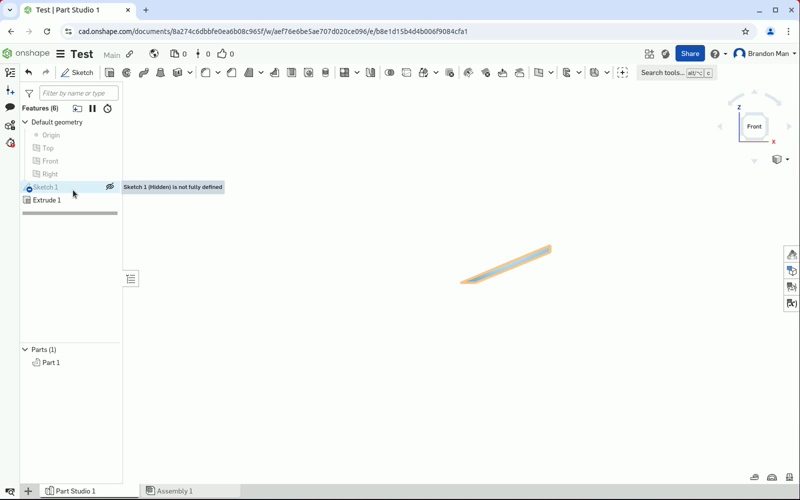
click(73, 189)
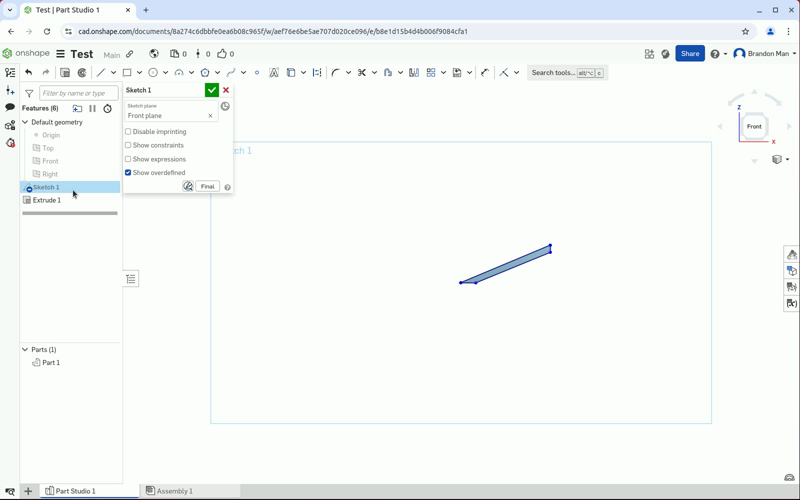
mouse_move(229, 92)
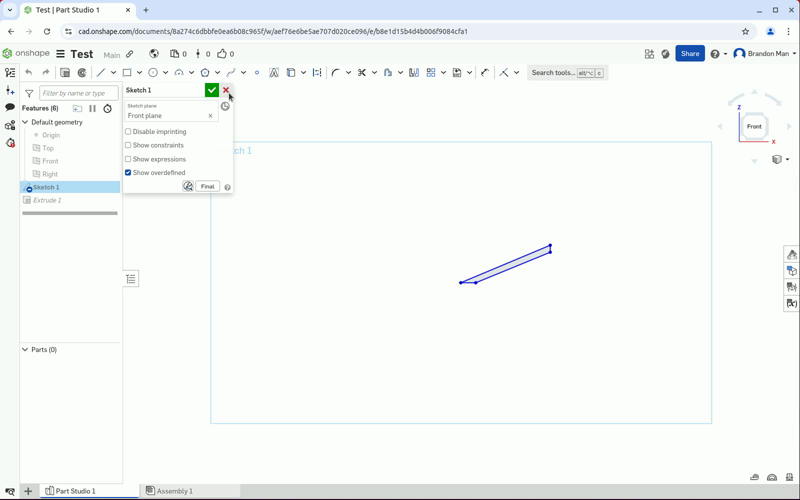
click(229, 92)
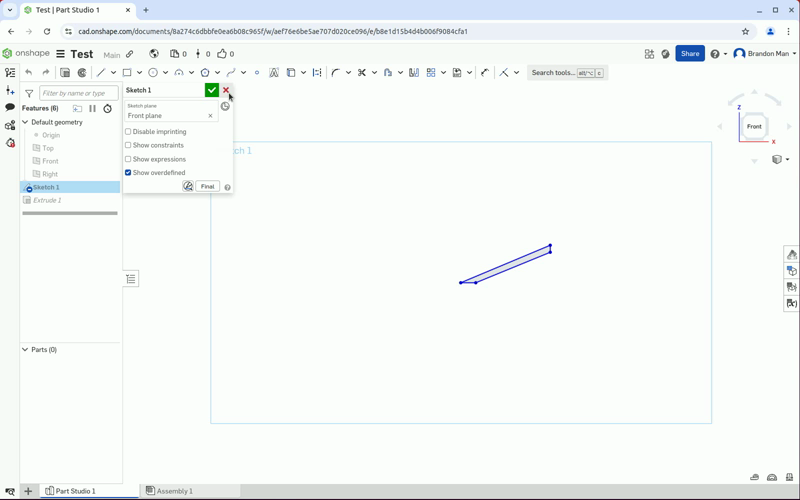
key(shift+s)
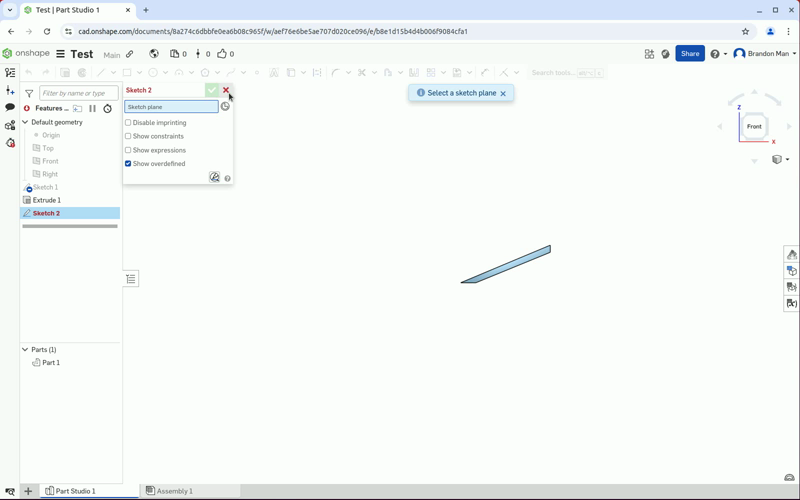
mouse_move(73, 163)
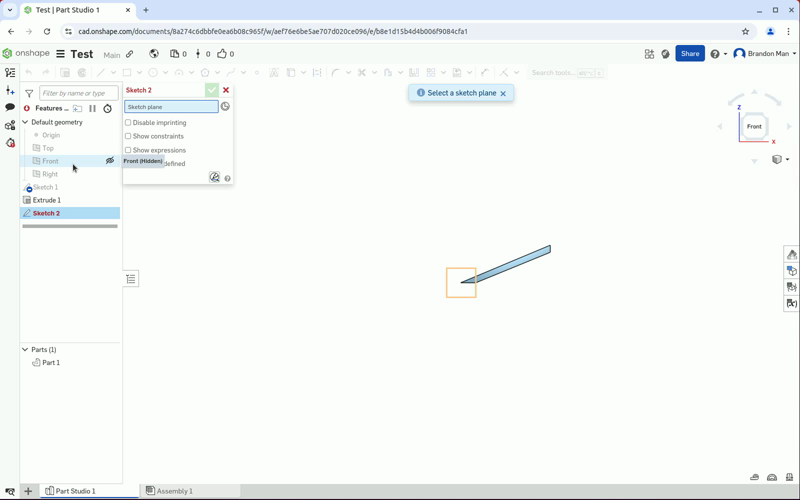
click(73, 163)
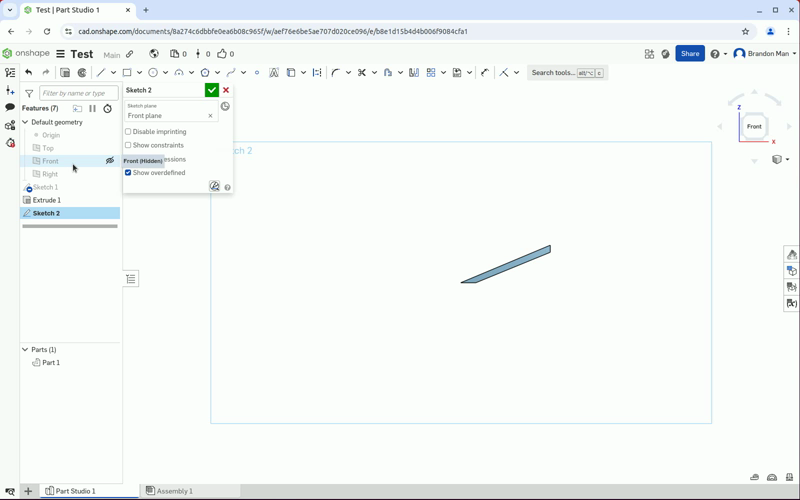
mouse_move(73, 352)
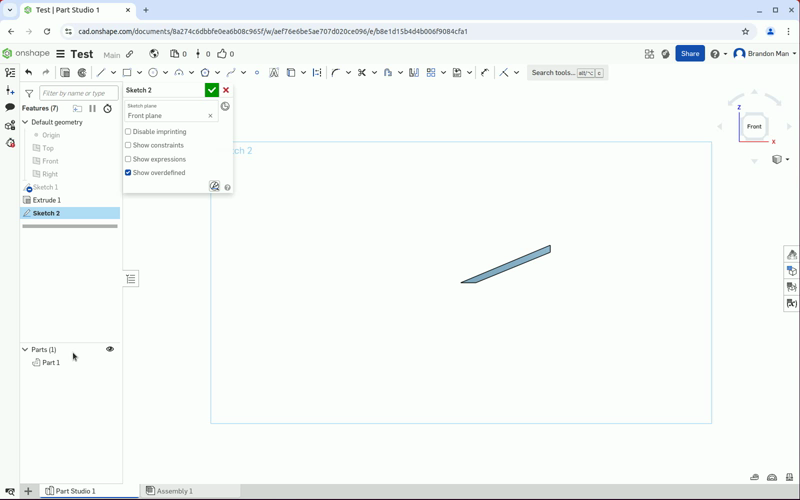
key(y)
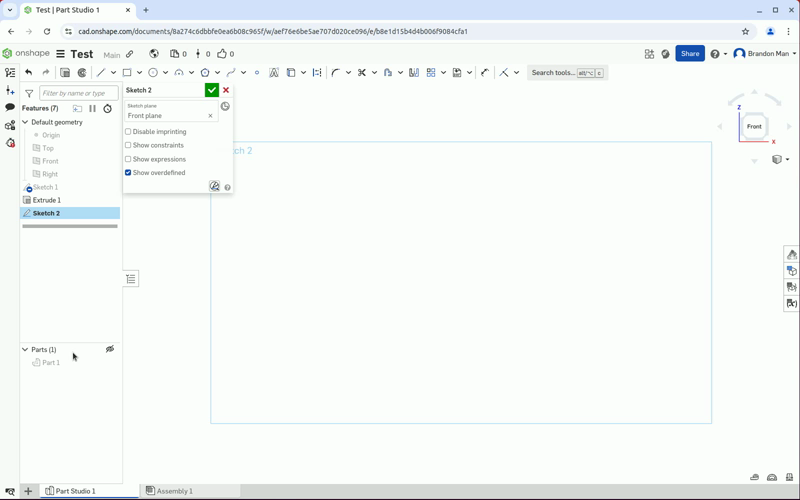
key(l)
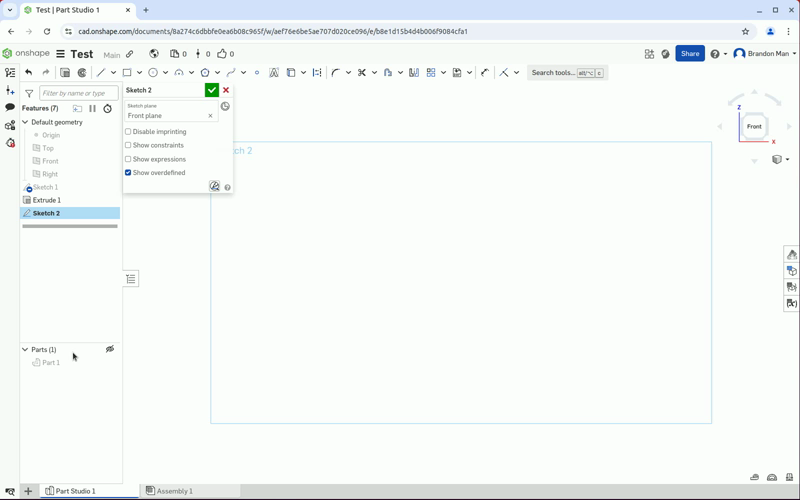
key_down(shift)
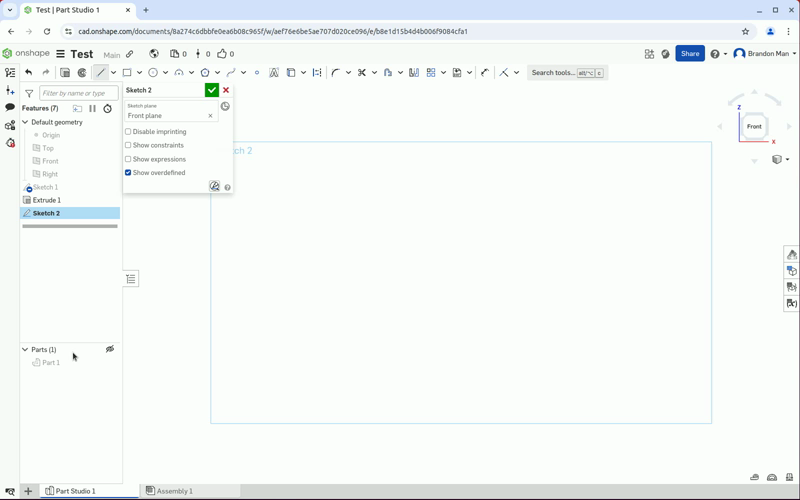
mouse_move(549, 251)
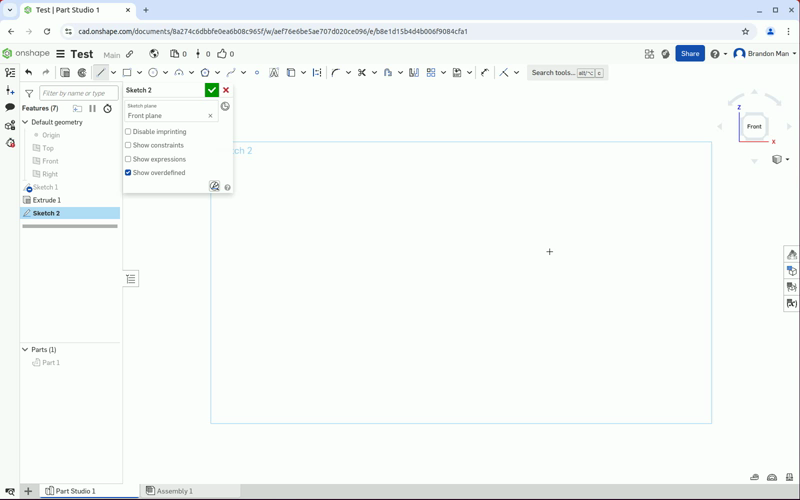
click(549, 251)
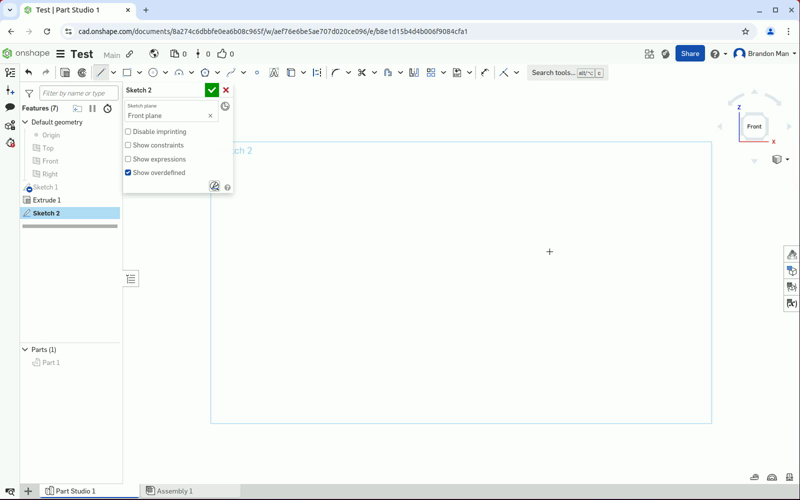
key_up(shift)
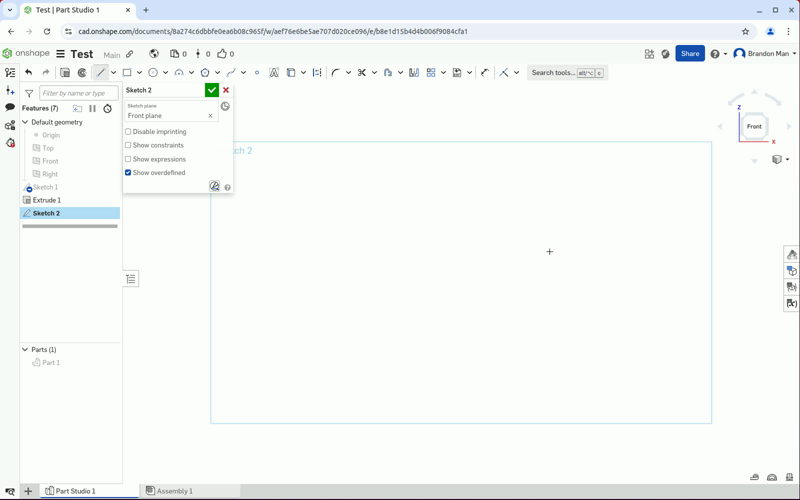
key_down(shift)
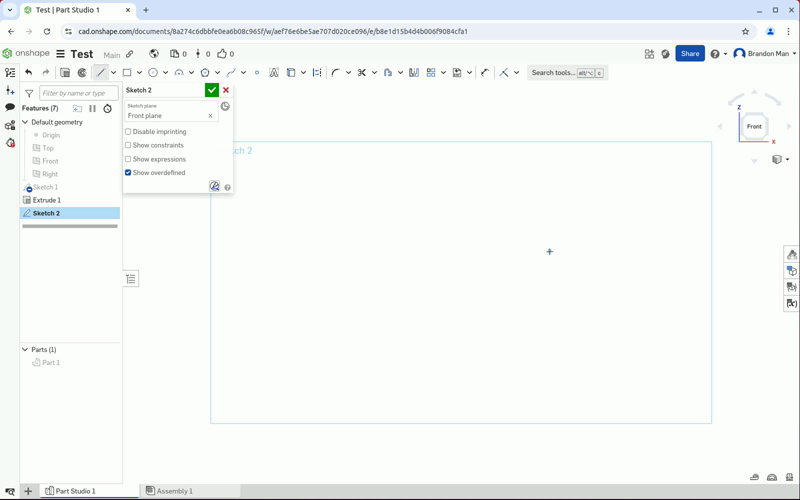
mouse_move(579, 251)
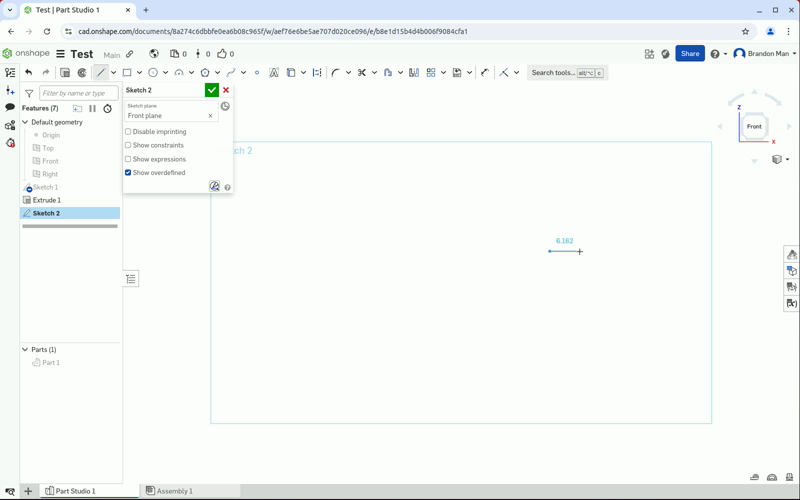
mouse_move(551, 250)
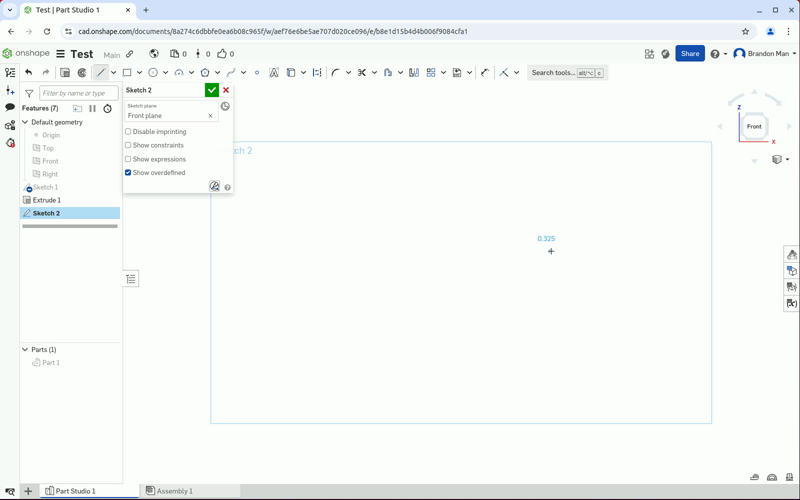
scroll(6)
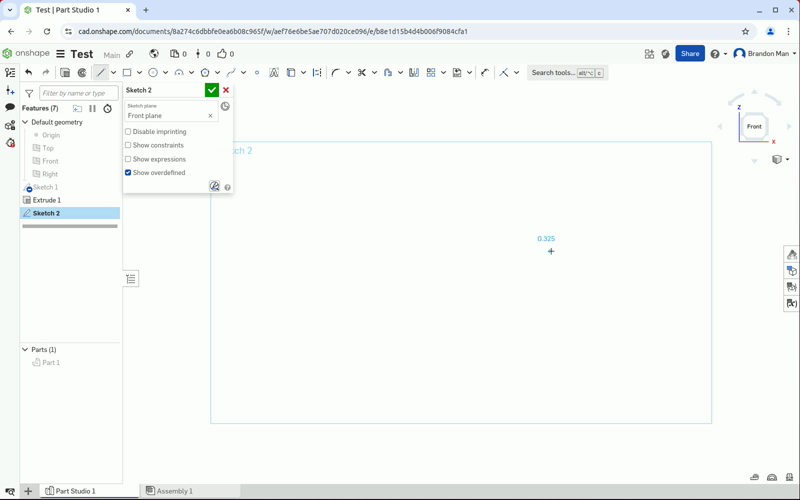
scroll(6)
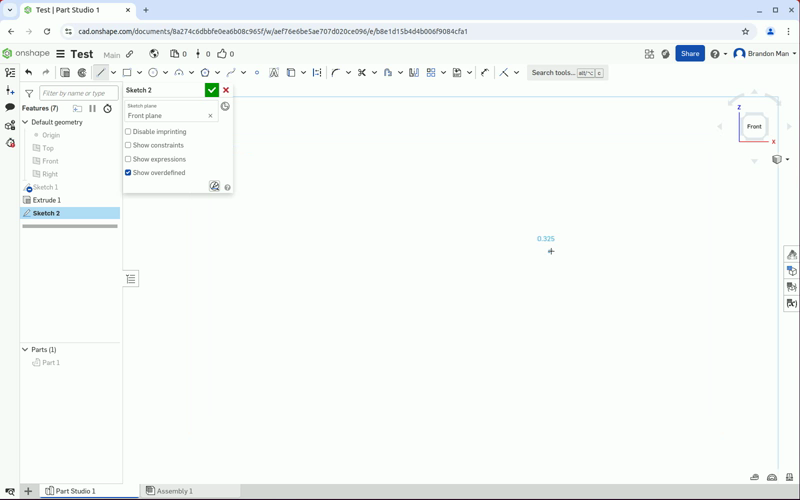
scroll(6)
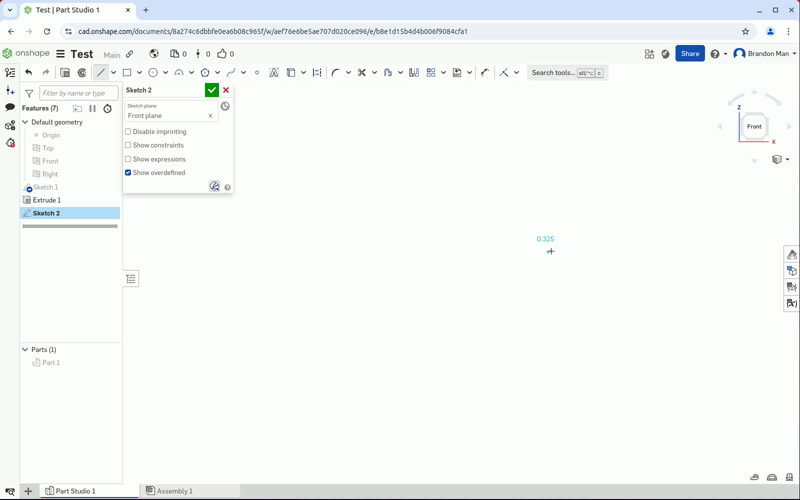
scroll(6)
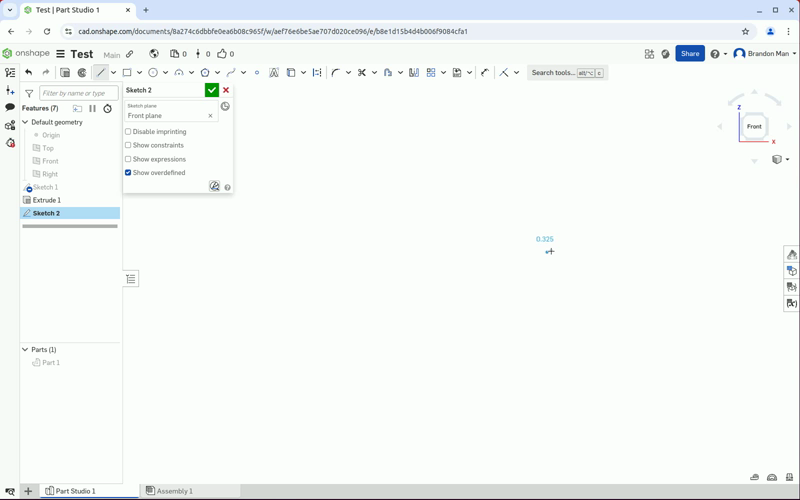
scroll(6)
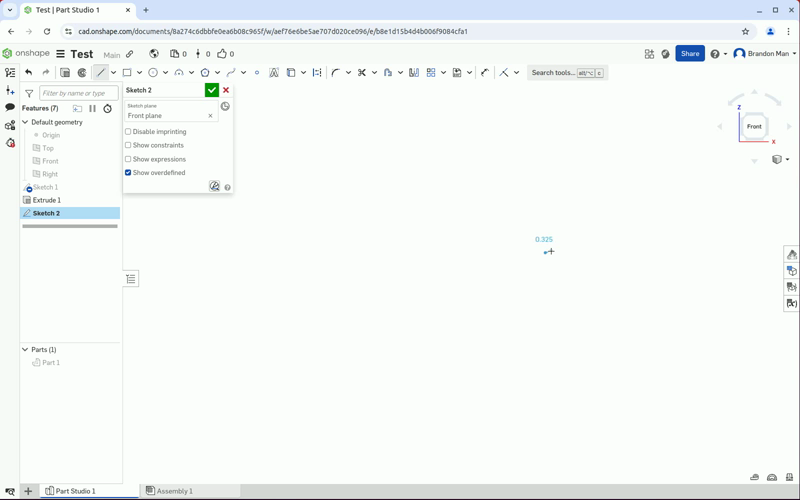
scroll(6)
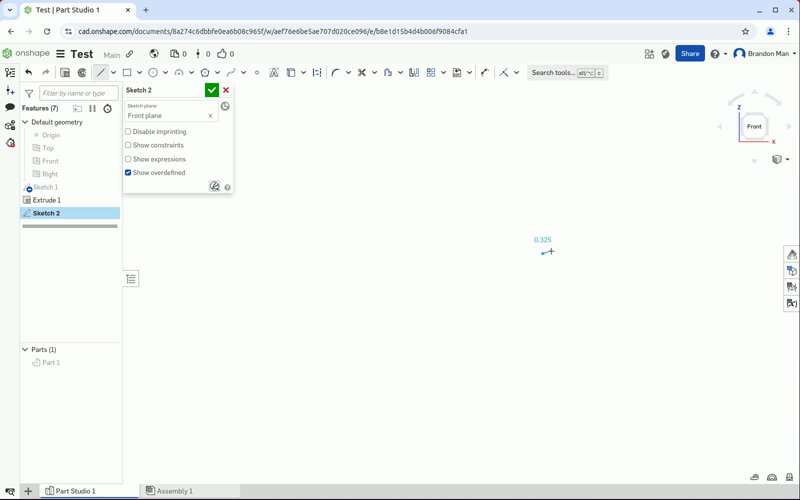
scroll(6)
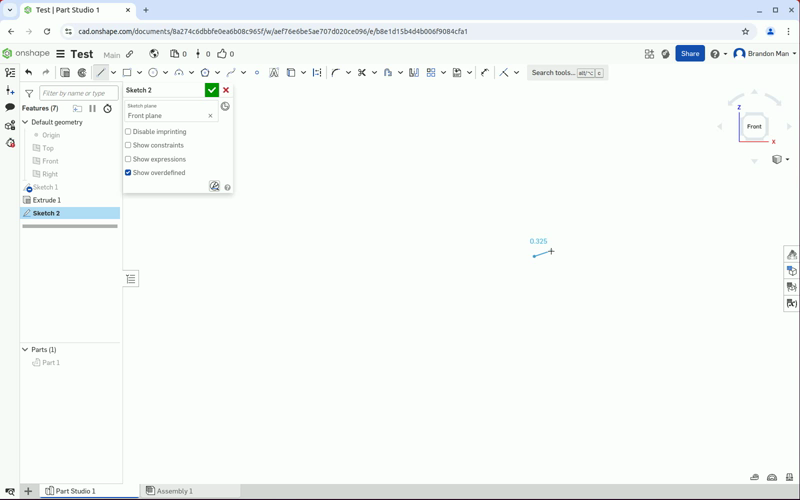
click(551, 250)
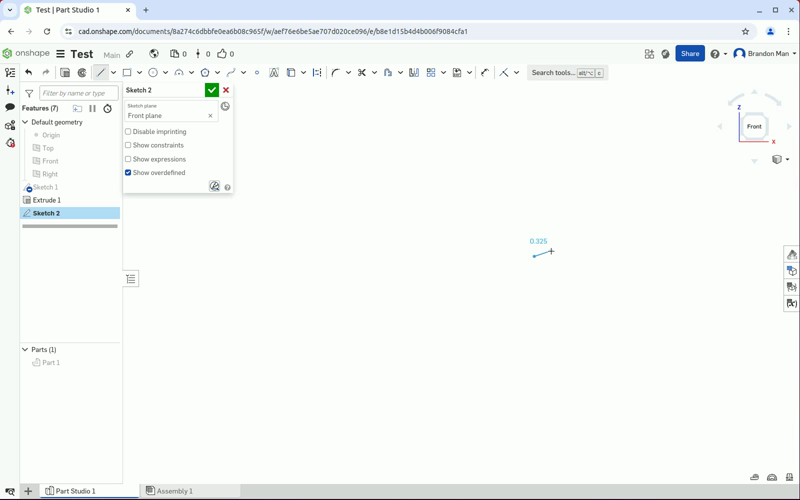
scroll(-6)
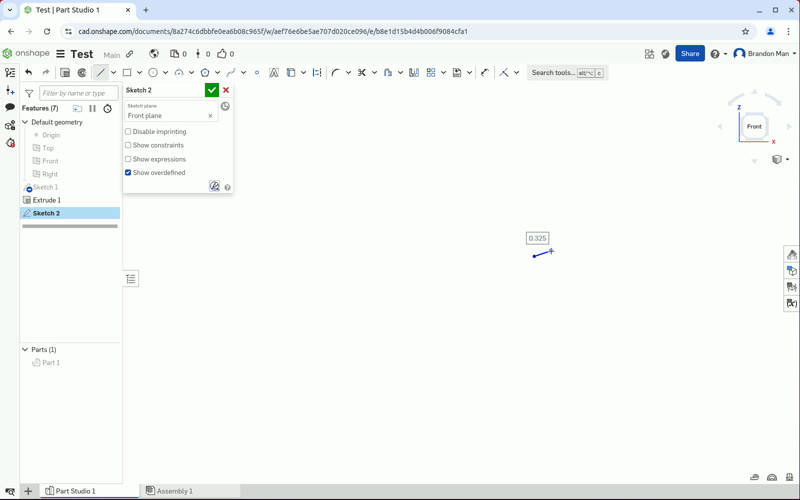
scroll(-6)
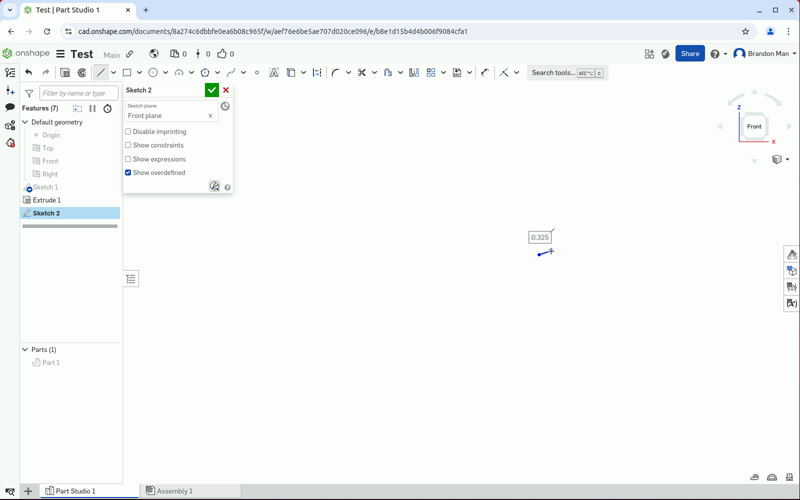
scroll(-6)
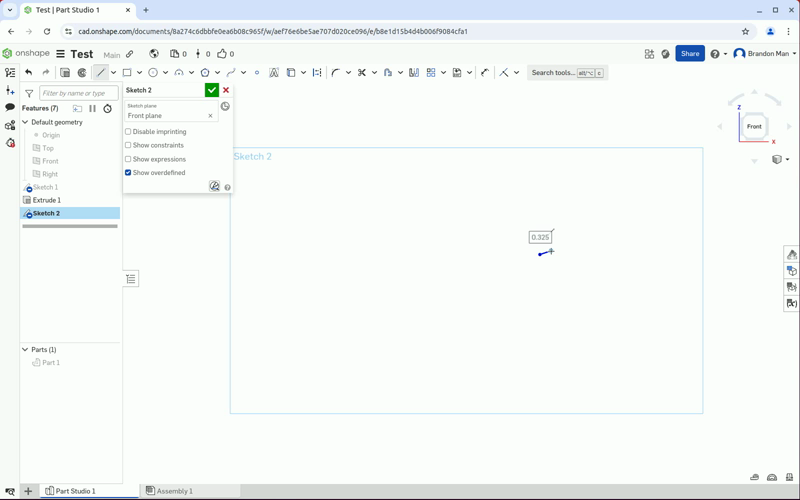
scroll(-6)
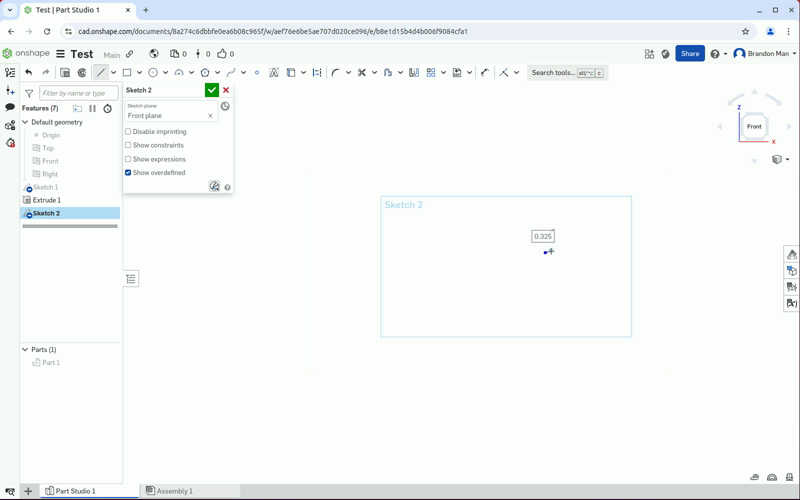
scroll(-6)
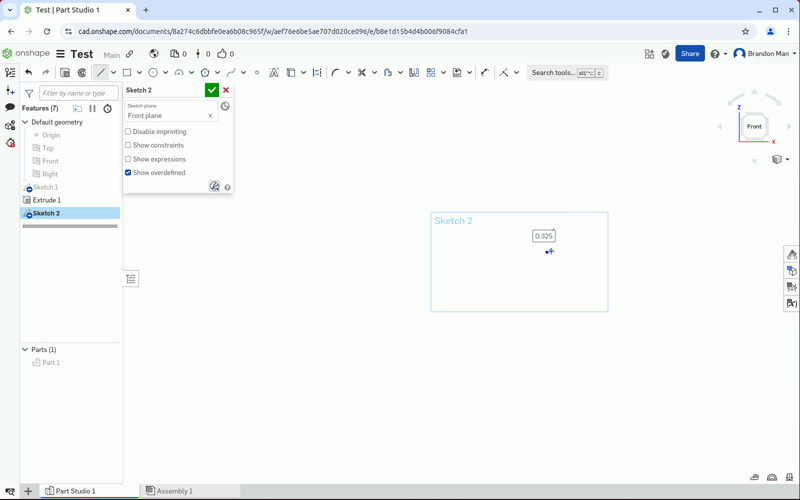
scroll(-6)
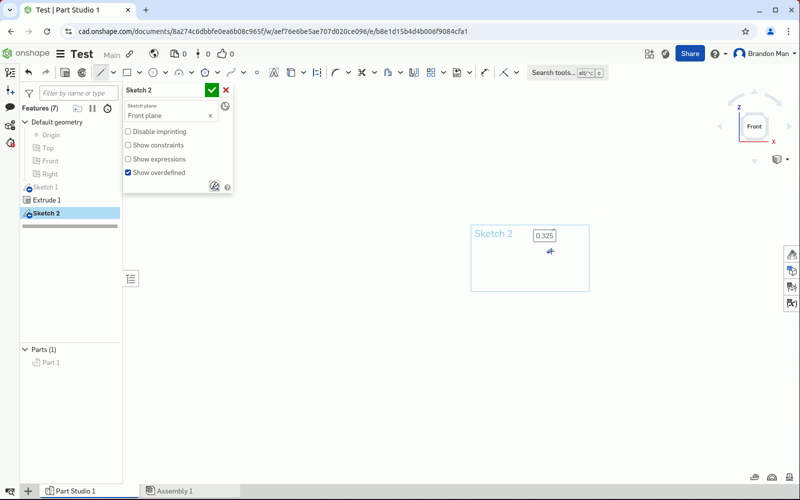
scroll(-6)
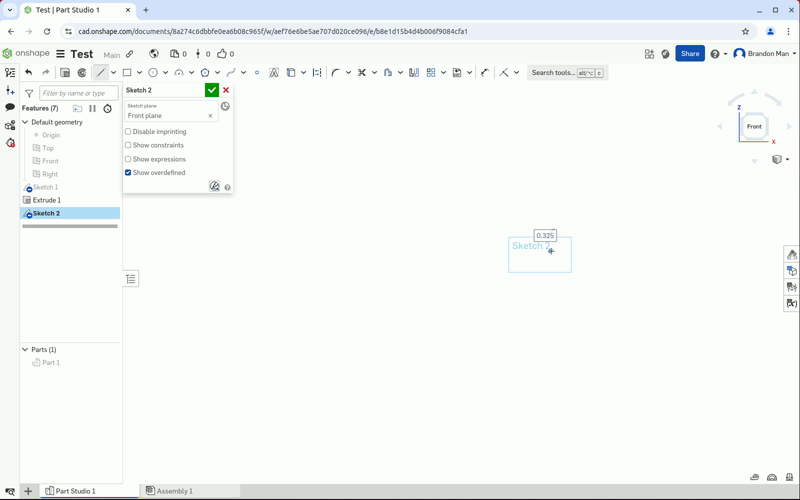
key_up(shift)
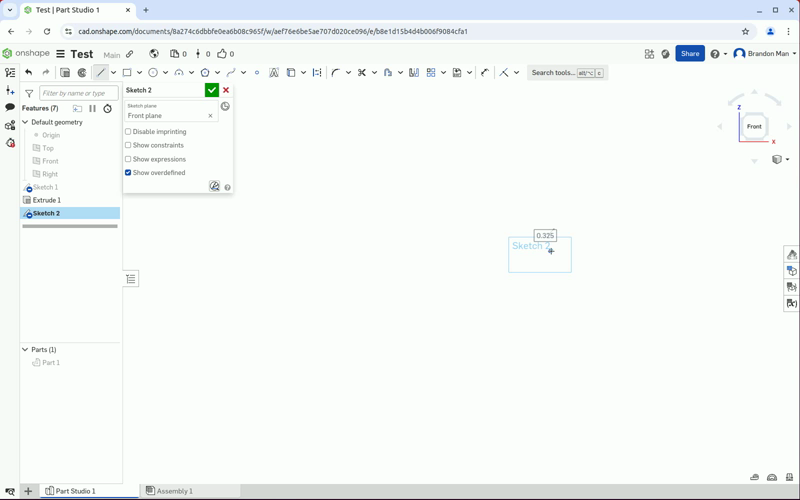
key_down(shift)
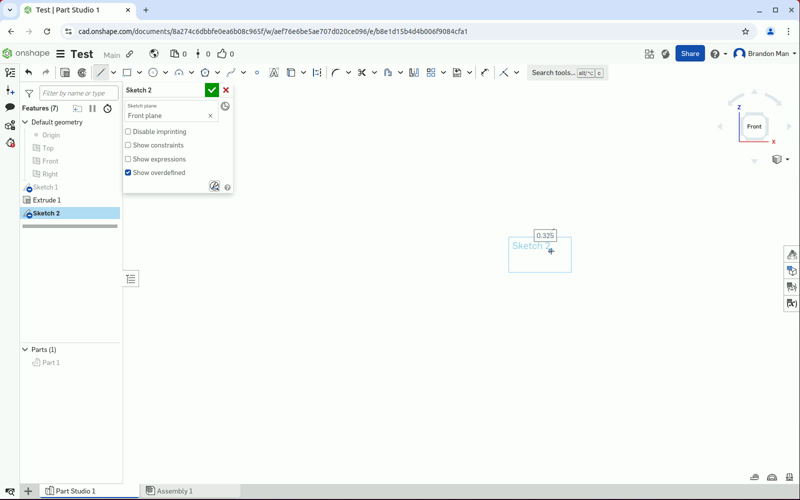
mouse_move(581, 250)
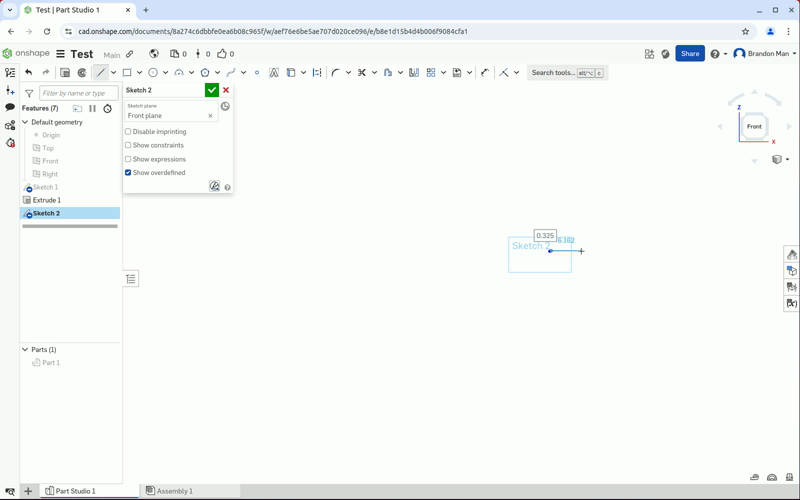
mouse_move(549, 244)
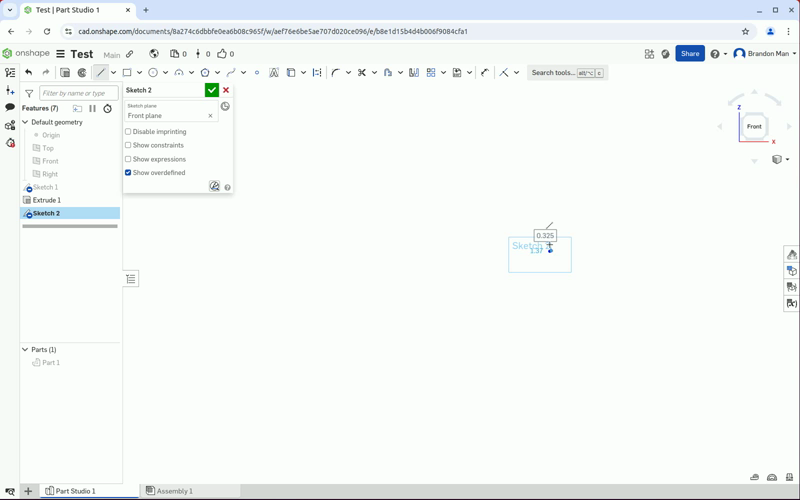
scroll(6)
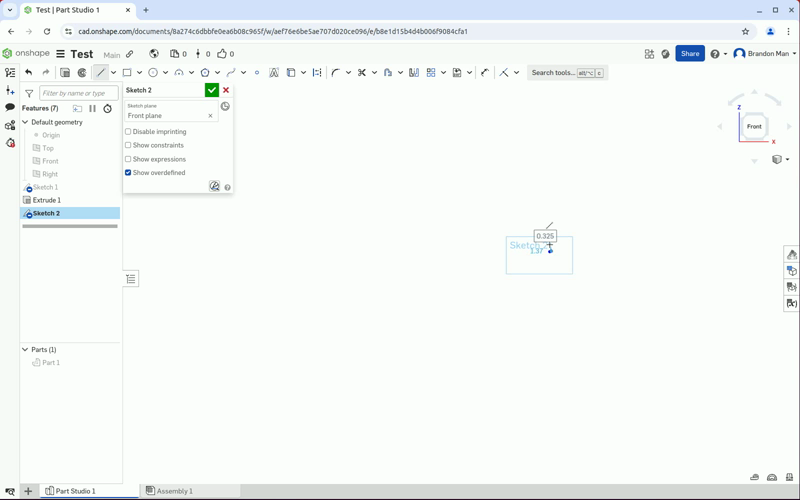
scroll(6)
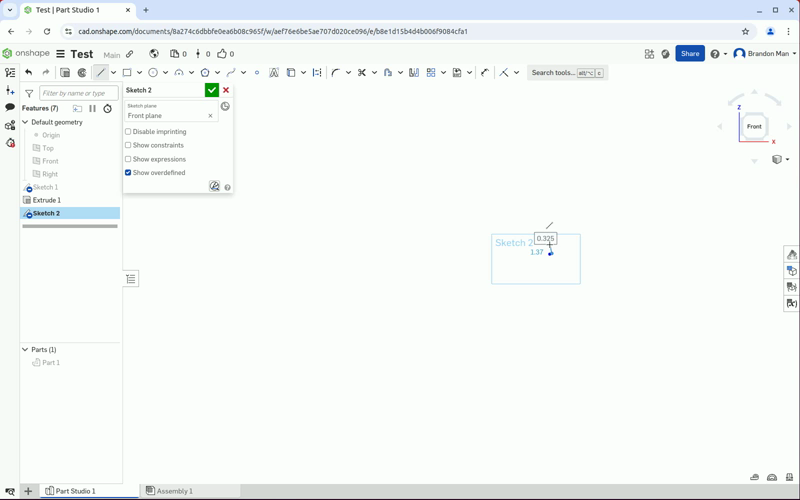
scroll(6)
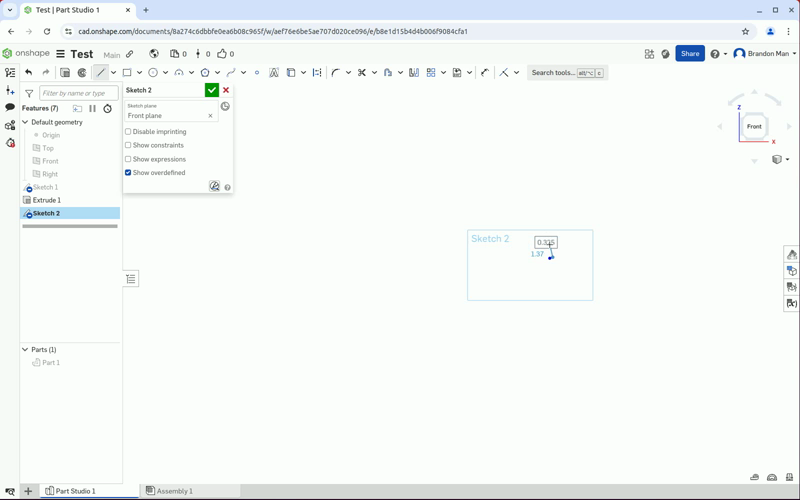
scroll(6)
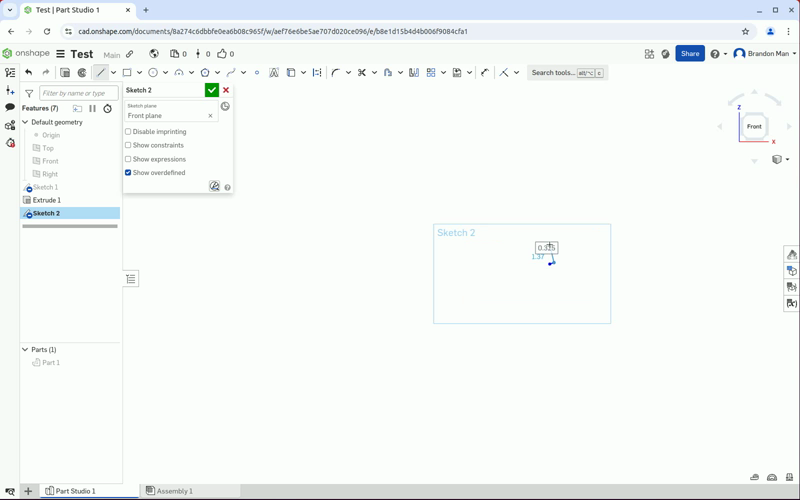
scroll(6)
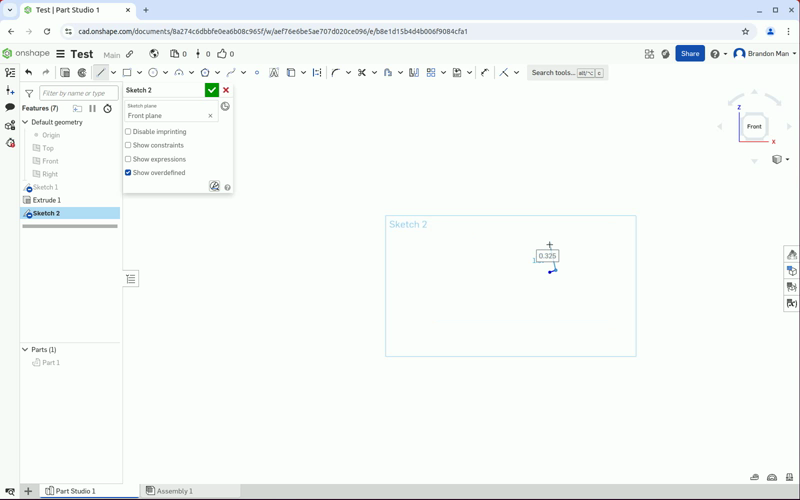
scroll(6)
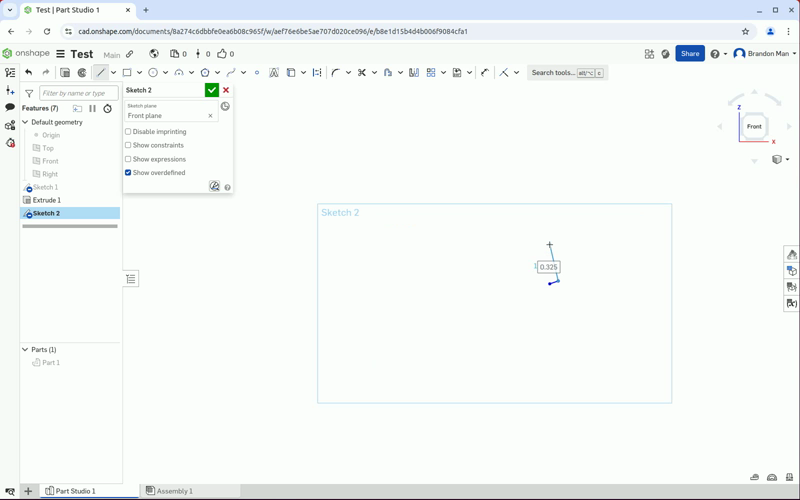
scroll(6)
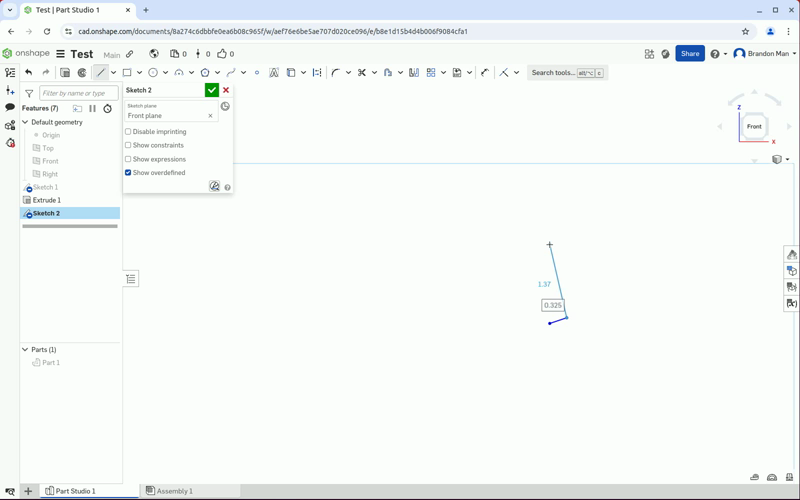
click(549, 244)
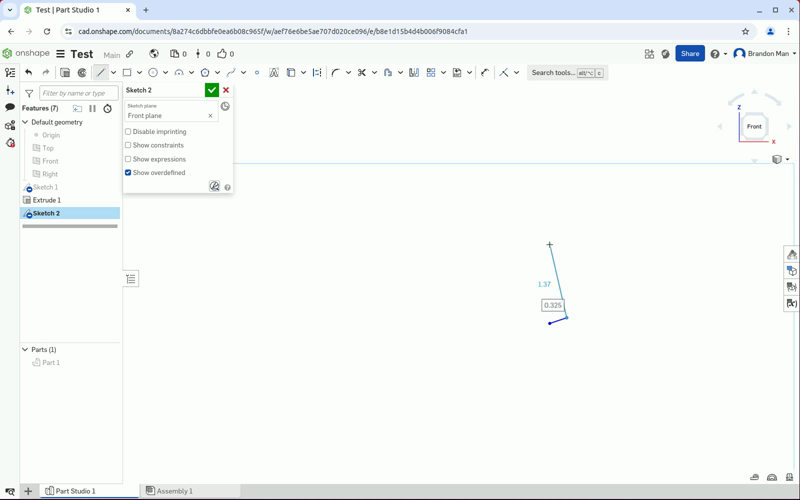
scroll(-6)
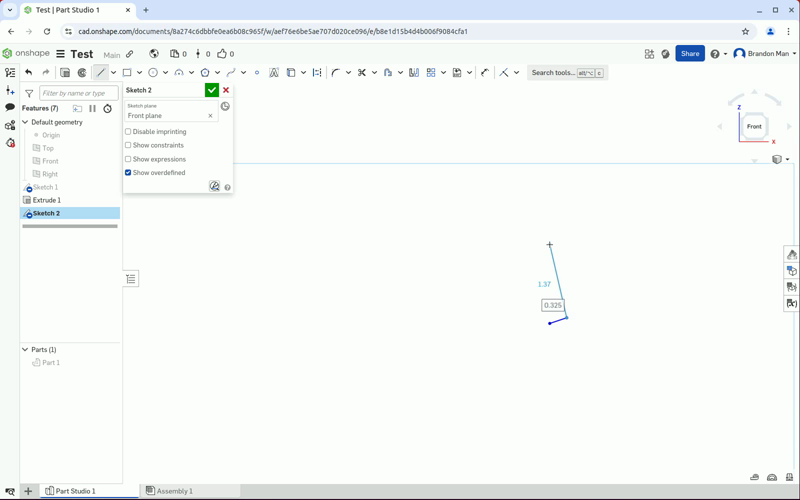
scroll(-6)
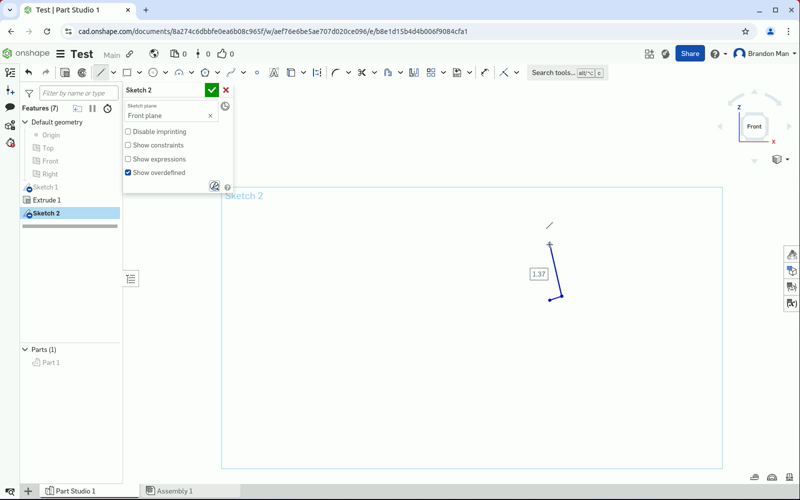
scroll(-6)
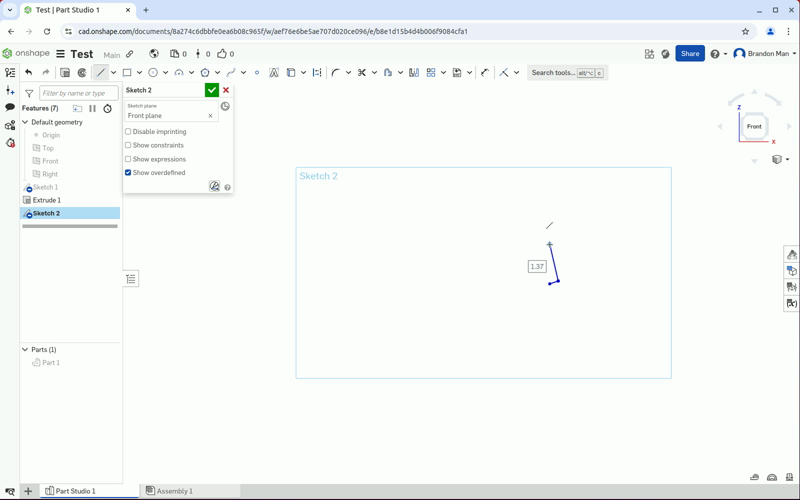
scroll(-6)
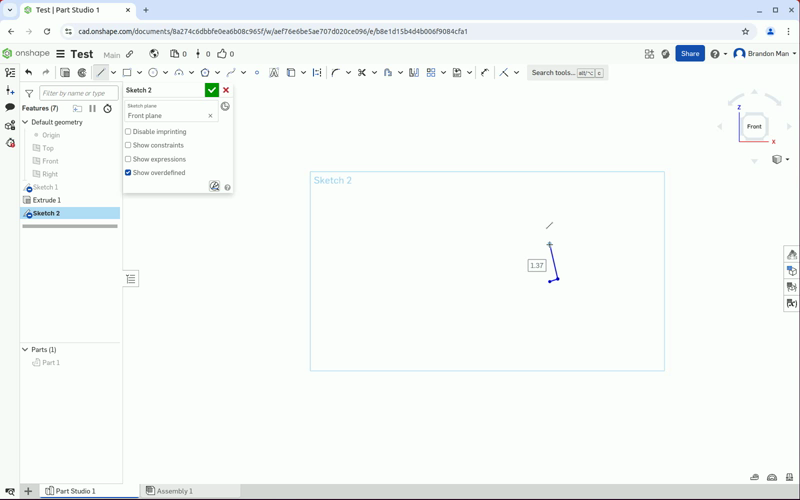
scroll(-6)
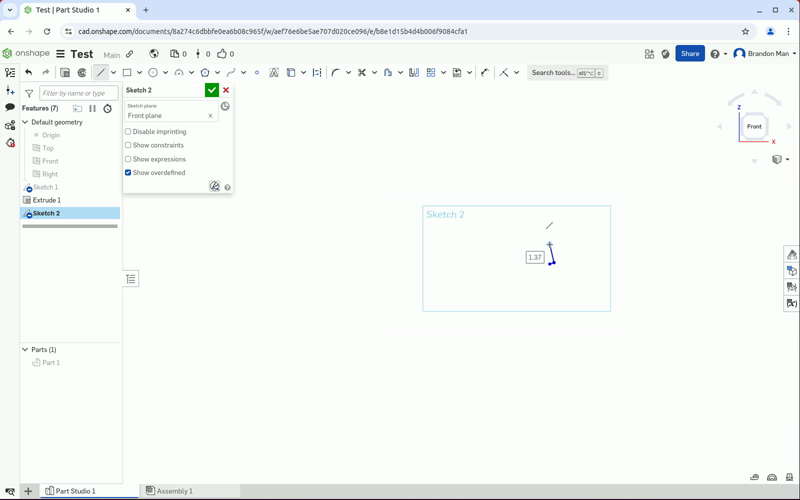
scroll(-6)
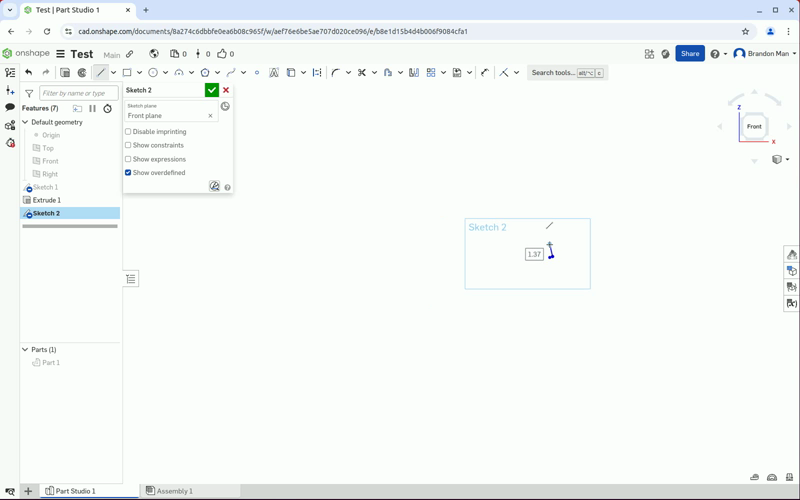
scroll(-6)
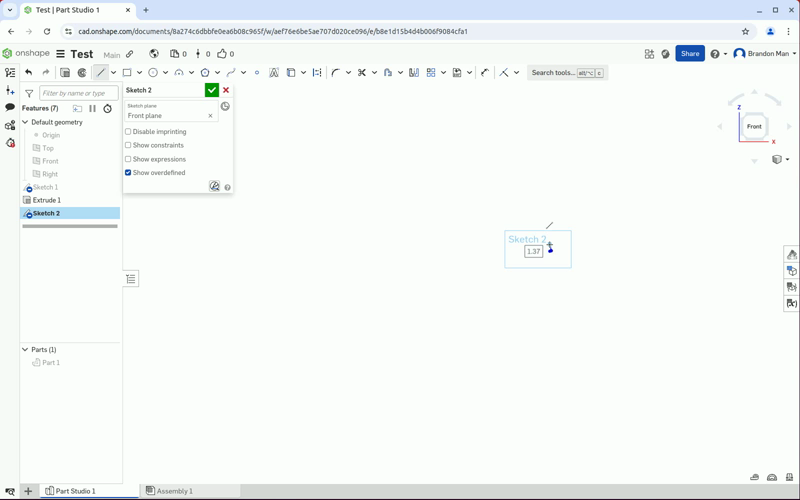
key_up(shift)
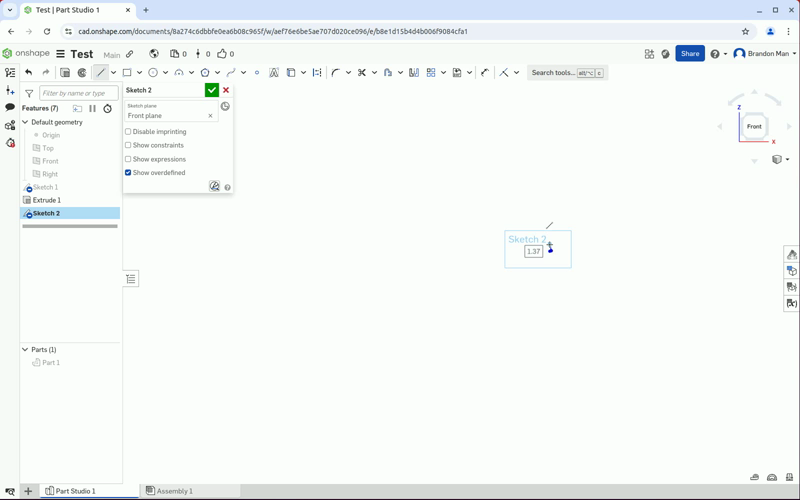
mouse_move(579, 244)
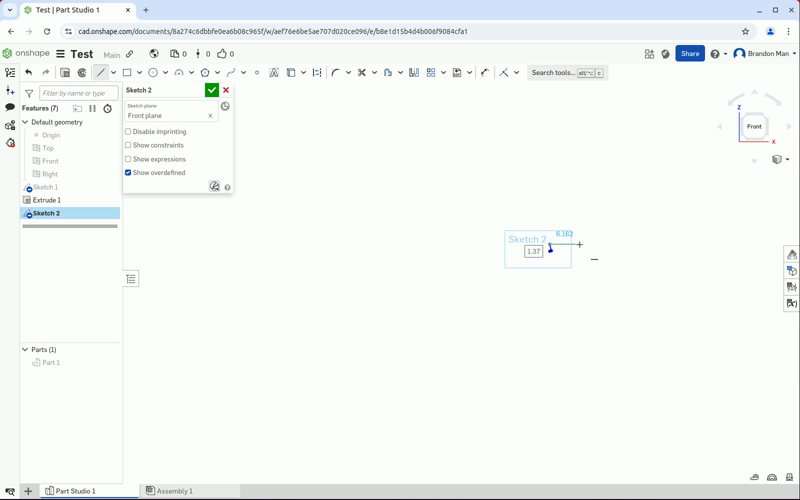
key_down(shift)
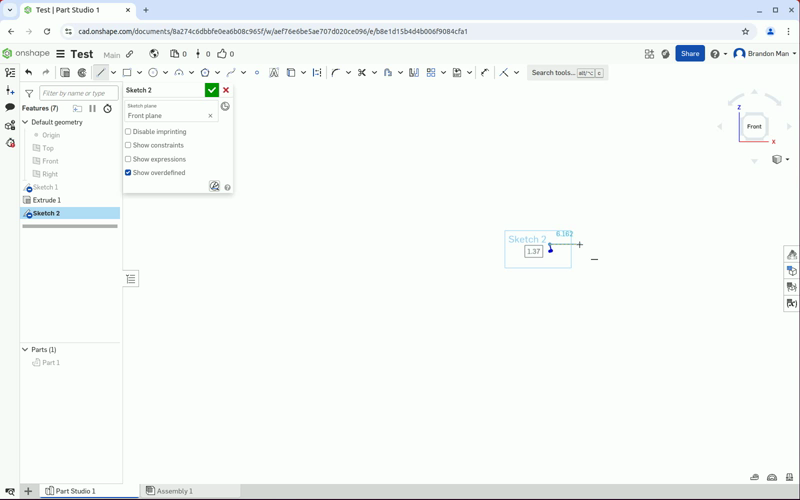
mouse_move(549, 251)
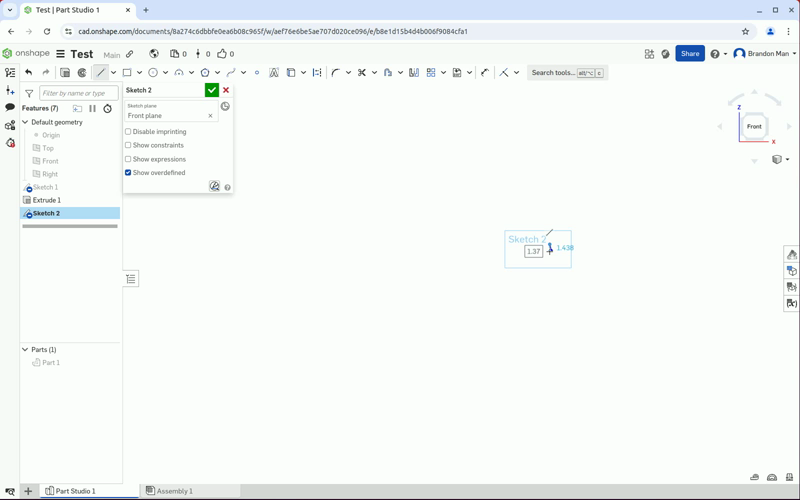
scroll(6)
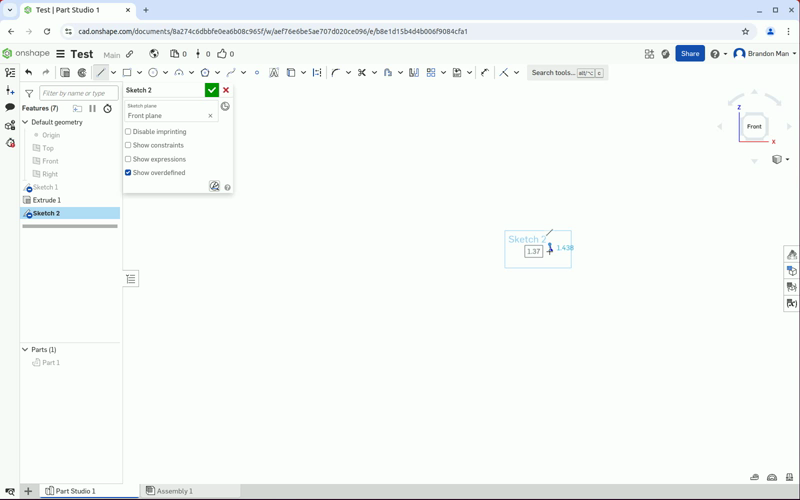
scroll(6)
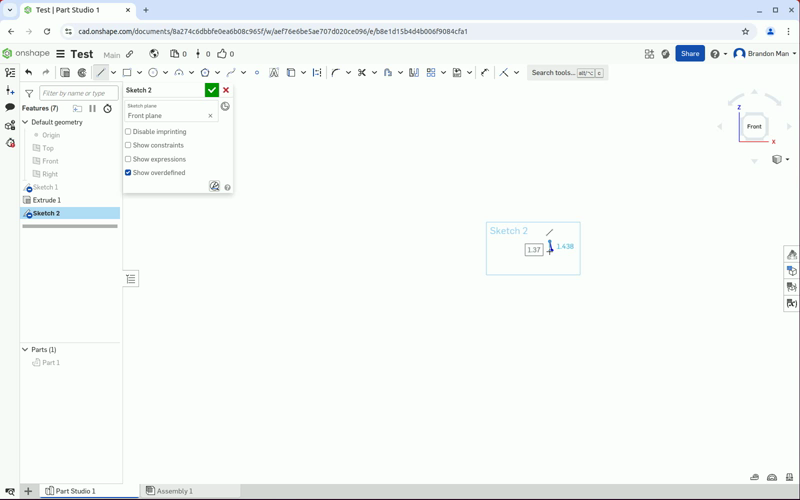
scroll(6)
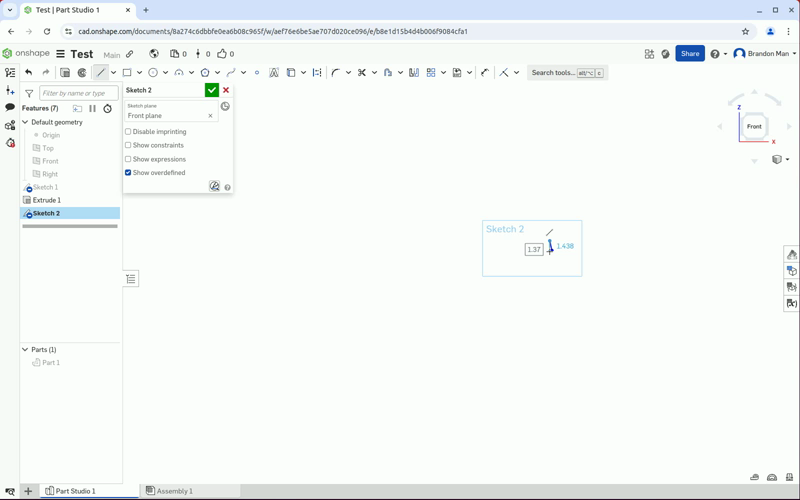
scroll(6)
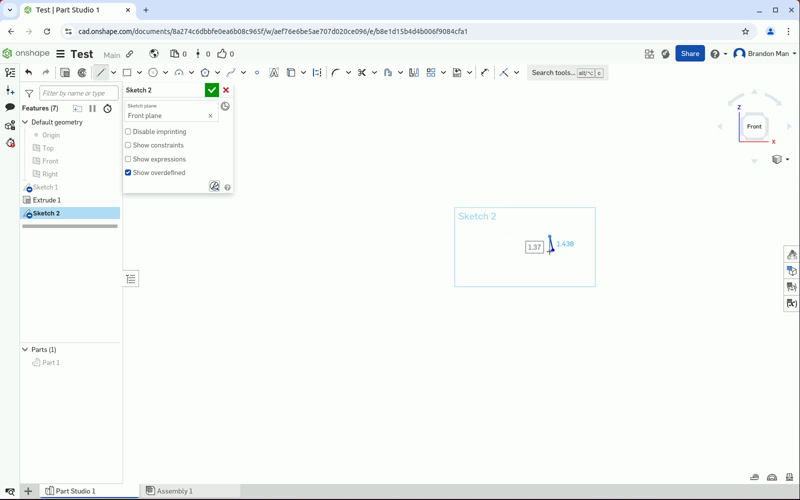
scroll(6)
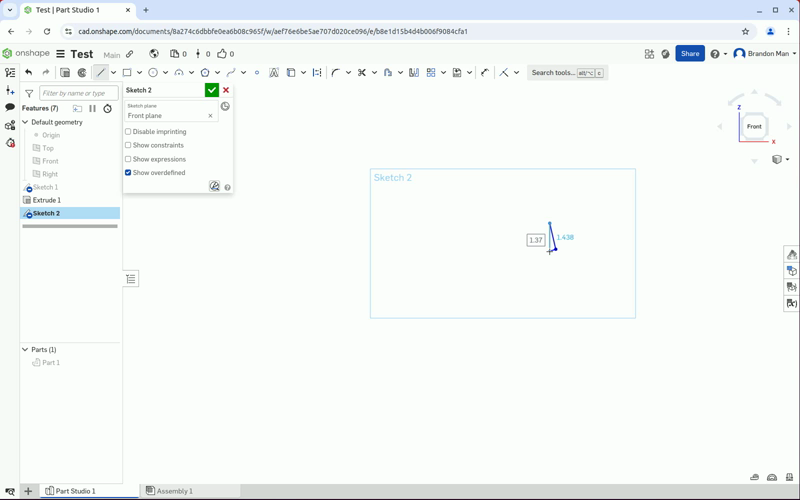
scroll(6)
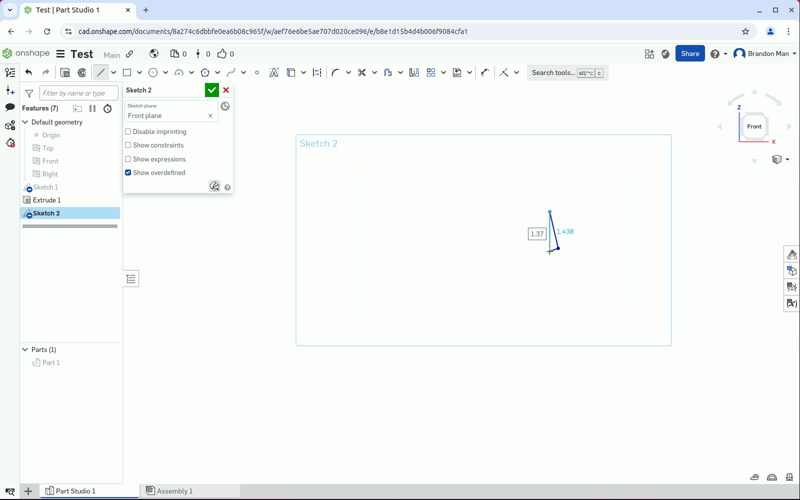
scroll(6)
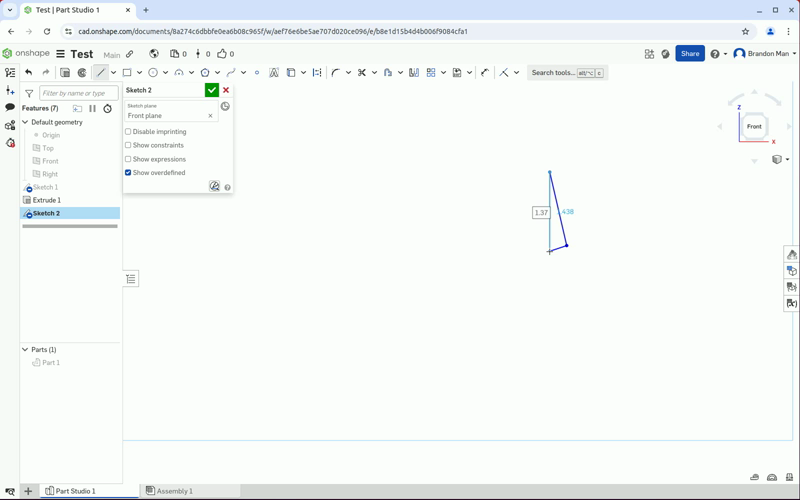
key_up(shift)
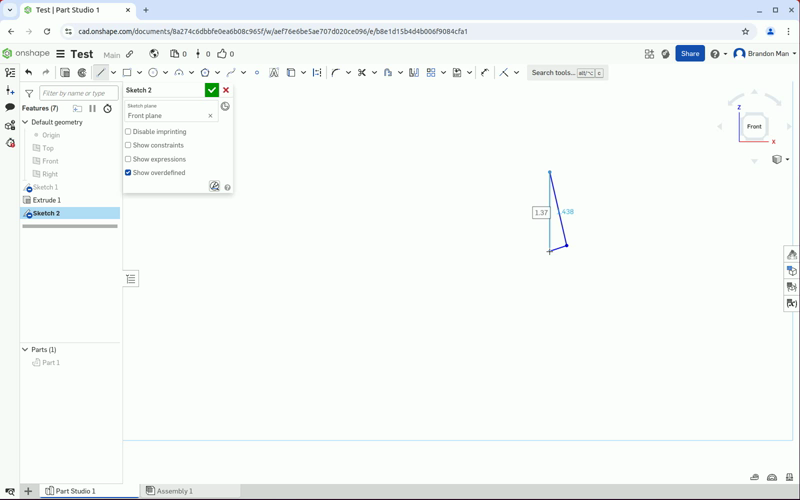
click(549, 251)
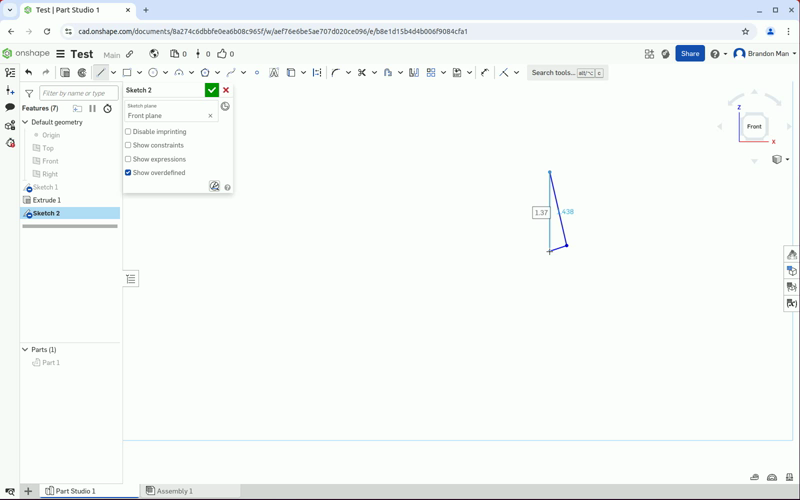
scroll(-6)
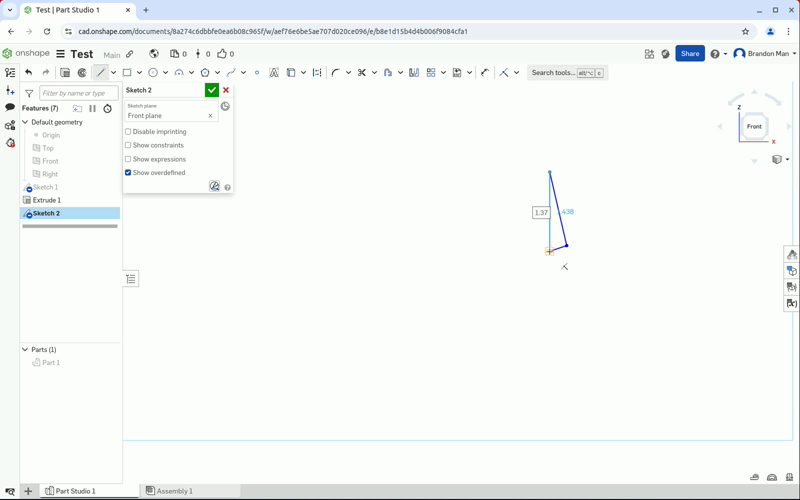
scroll(-6)
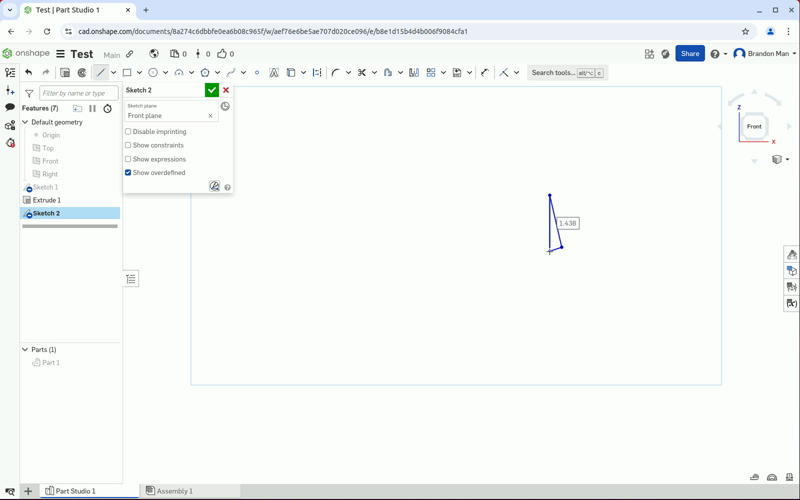
scroll(-6)
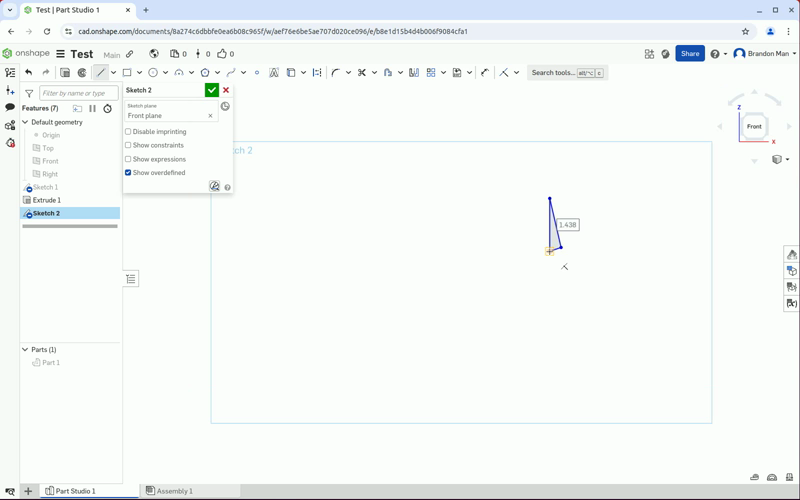
scroll(-6)
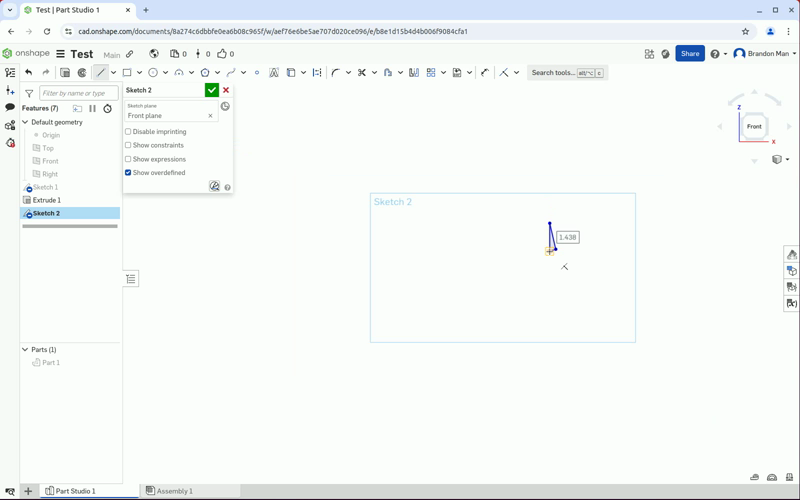
scroll(-6)
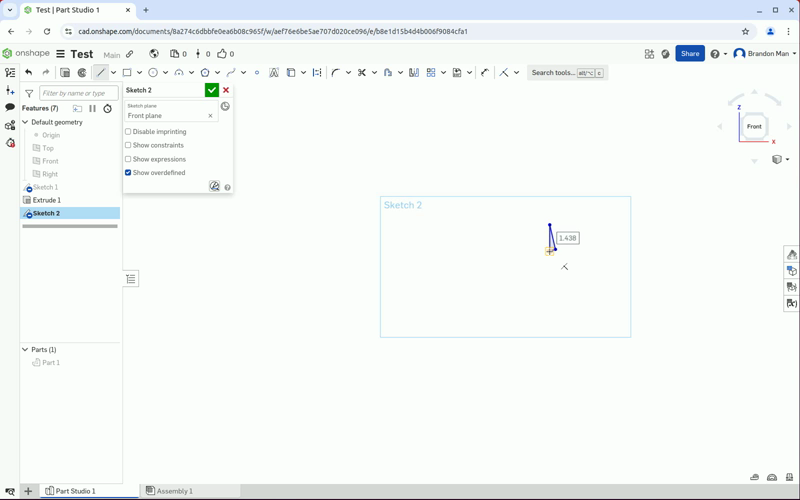
scroll(-6)
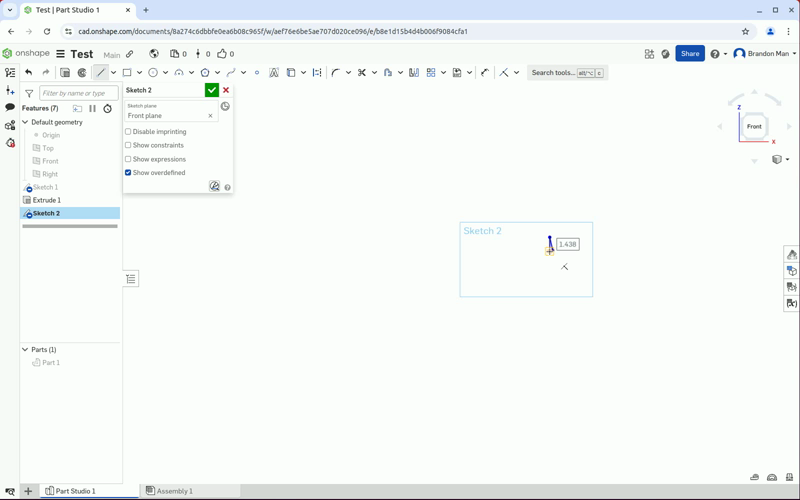
scroll(-6)
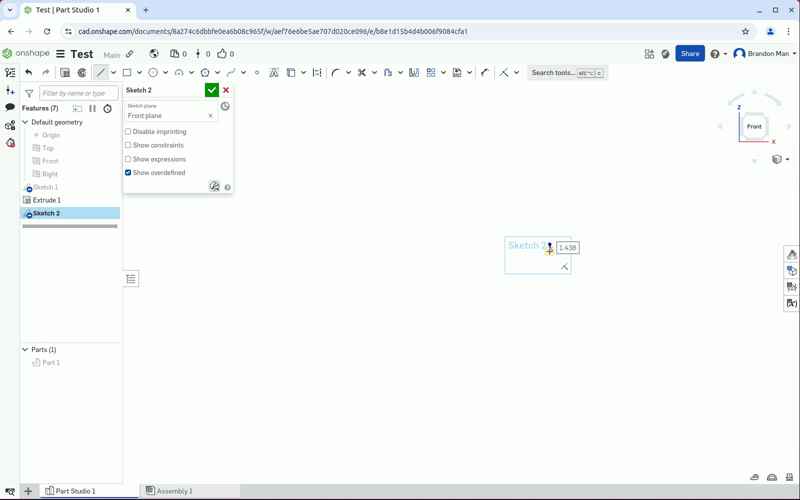
key(esc)
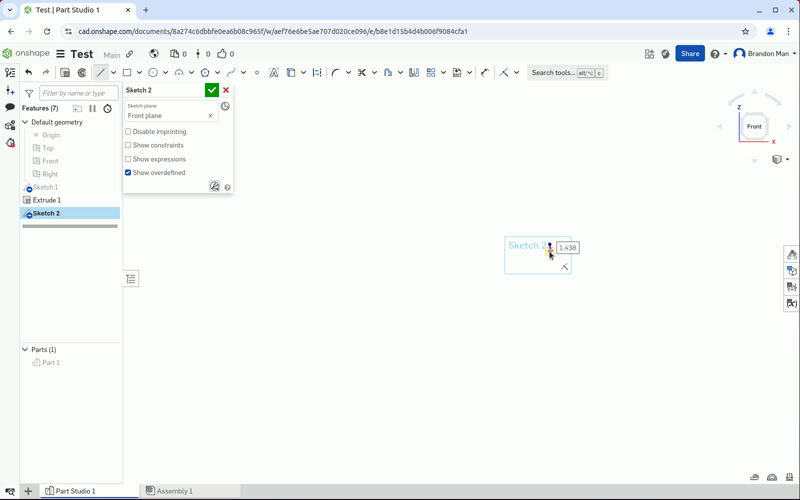
mouse_move(550, 250)
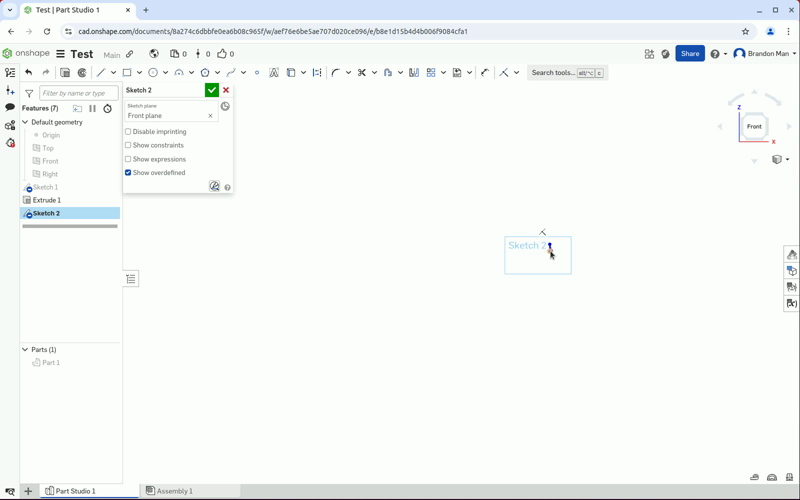
scroll(6)
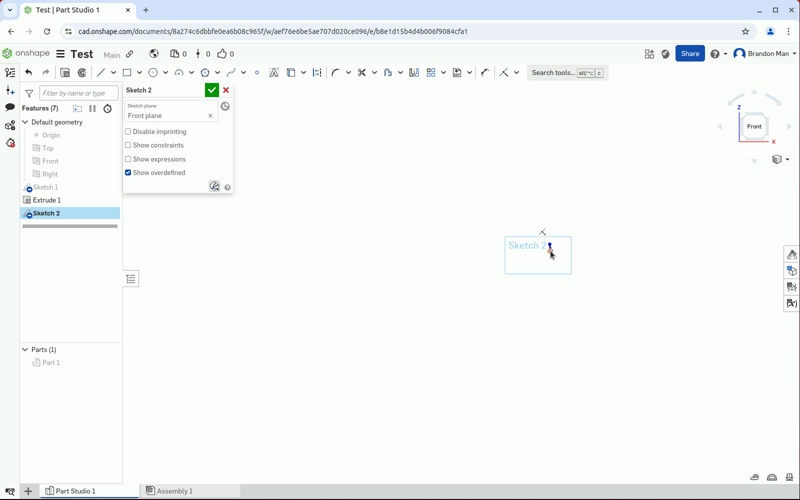
scroll(6)
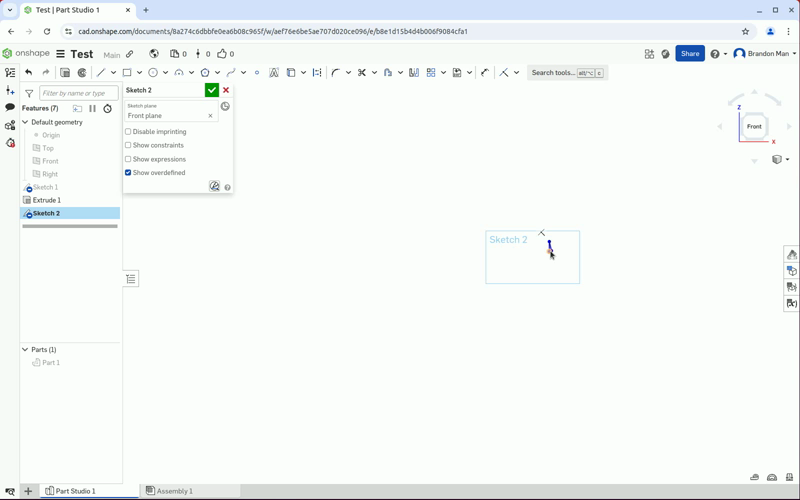
scroll(6)
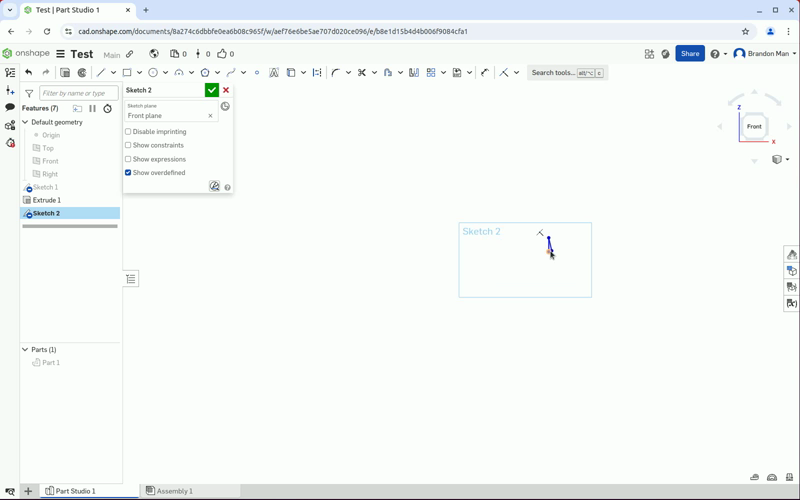
scroll(6)
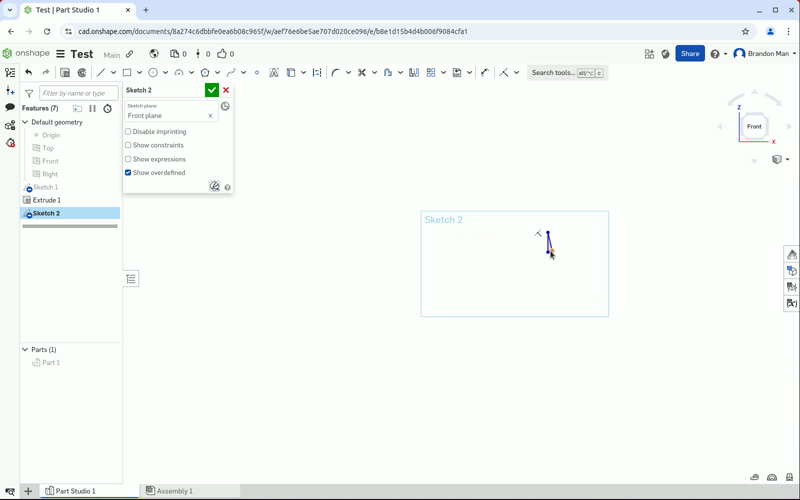
scroll(6)
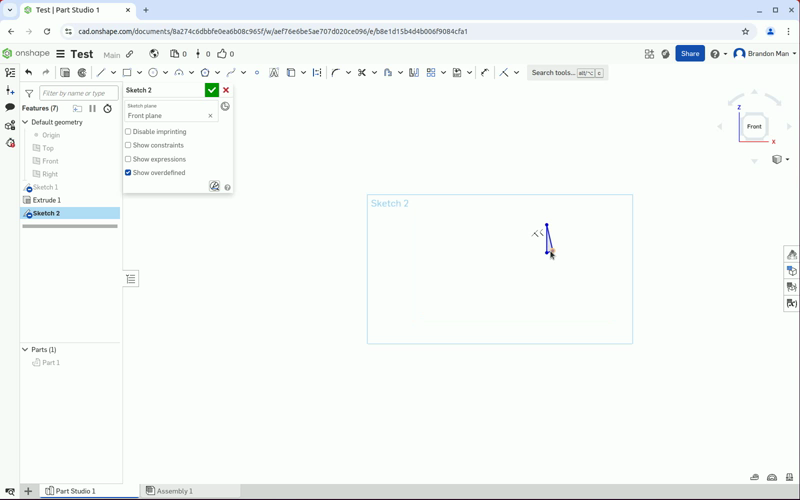
scroll(6)
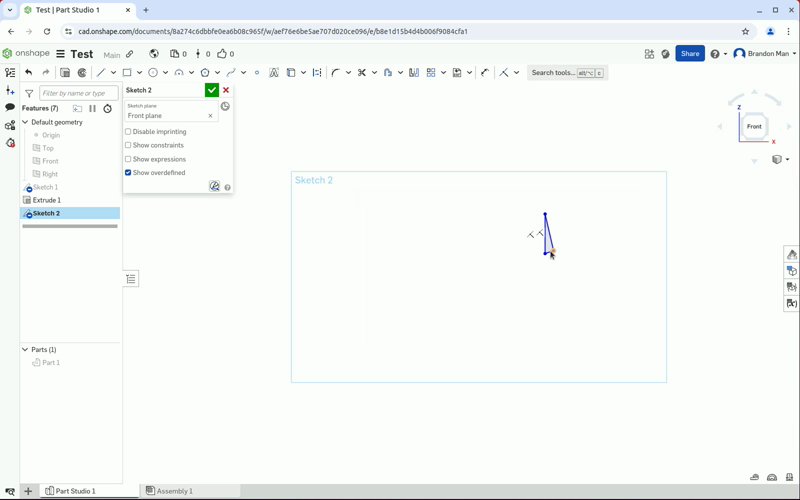
scroll(6)
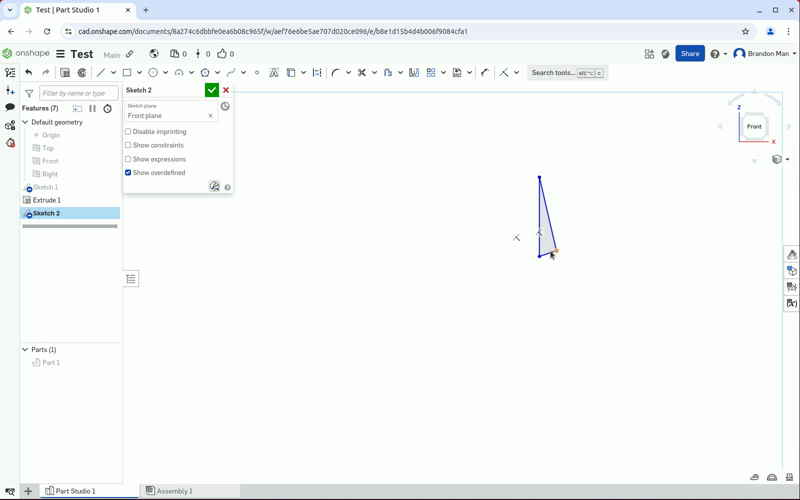
click(550, 250)
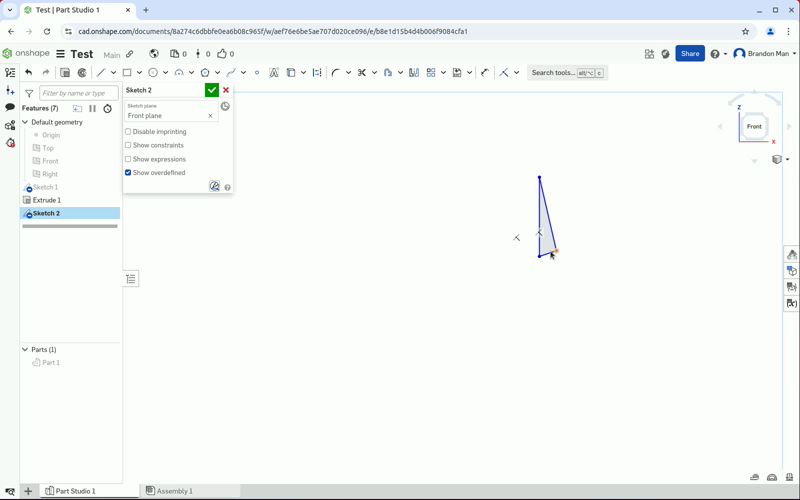
scroll(-6)
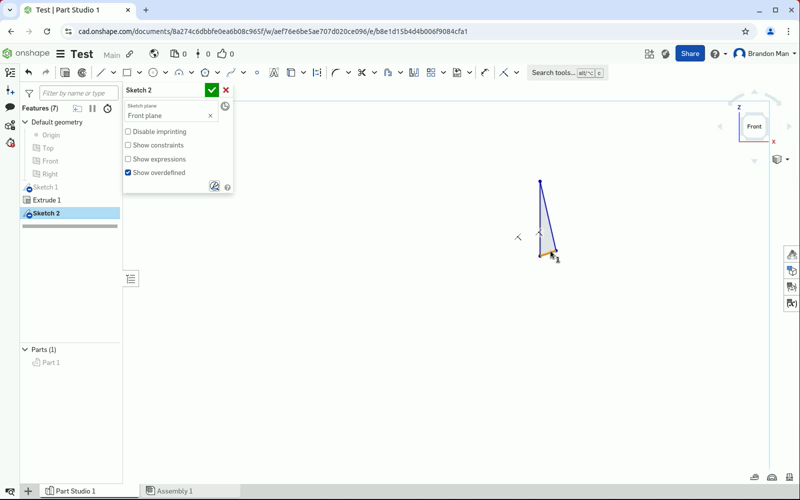
scroll(-6)
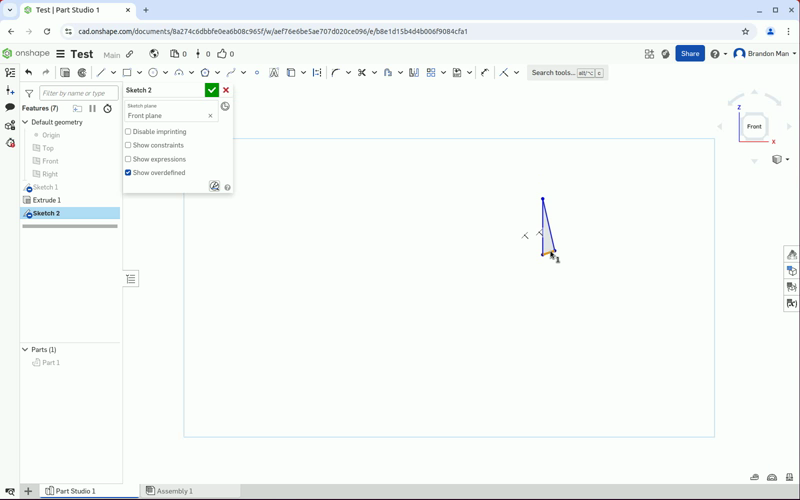
scroll(-6)
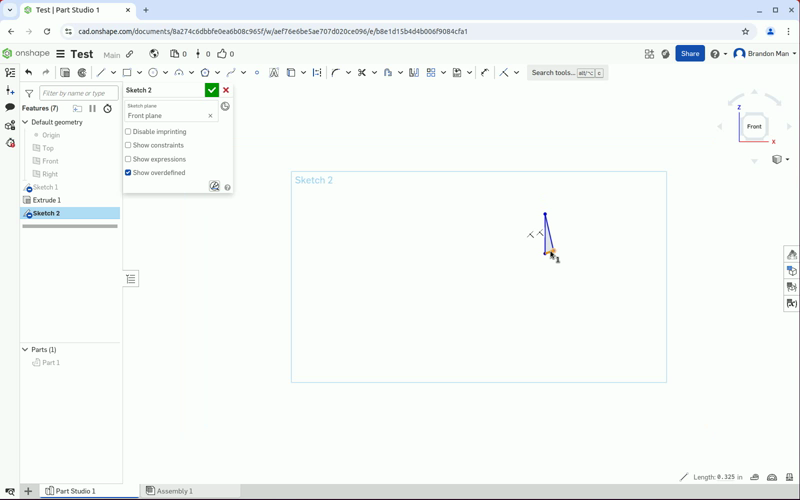
scroll(-6)
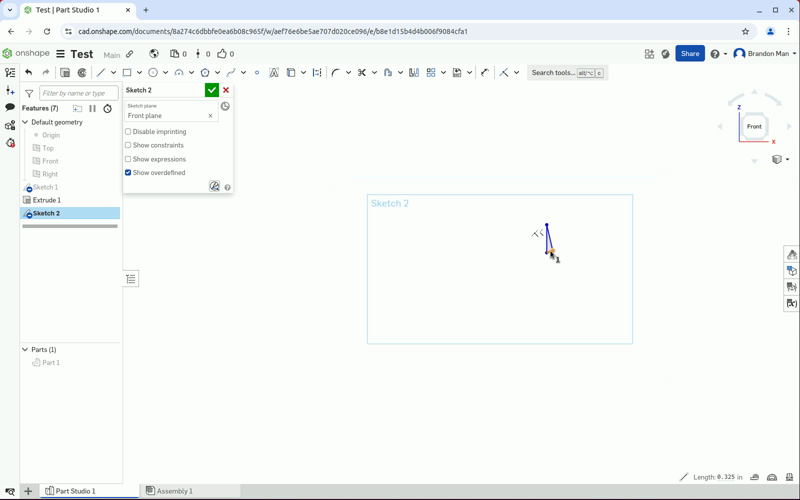
scroll(-6)
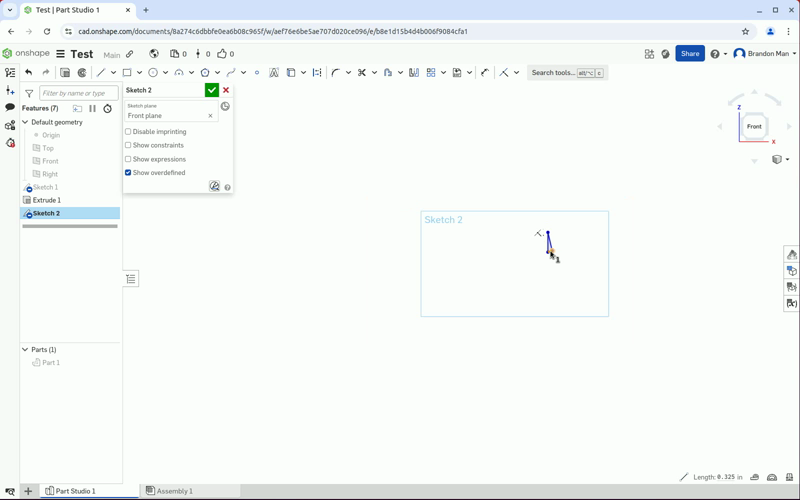
scroll(-6)
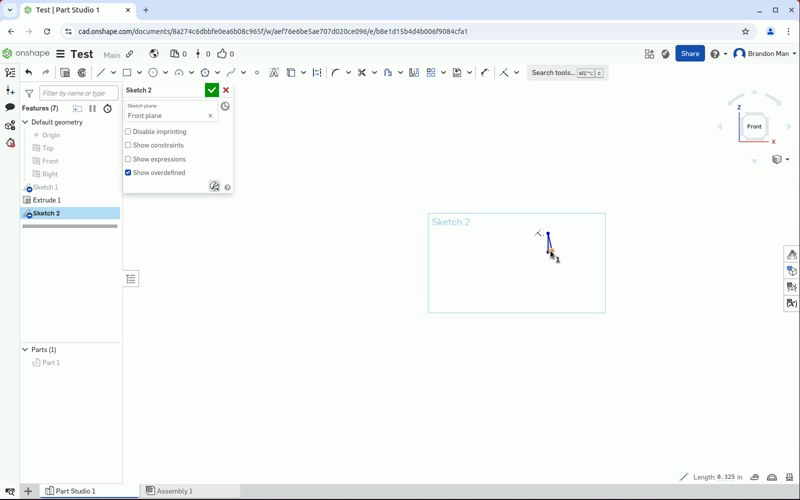
scroll(-6)
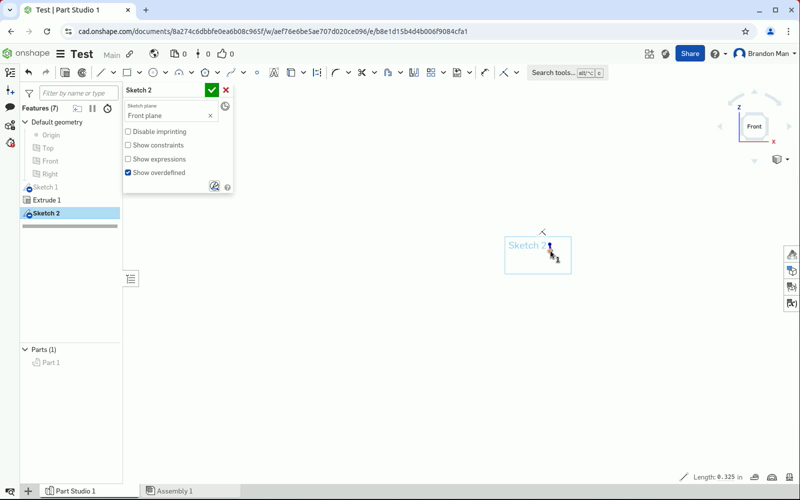
mouse_move(73, 352)
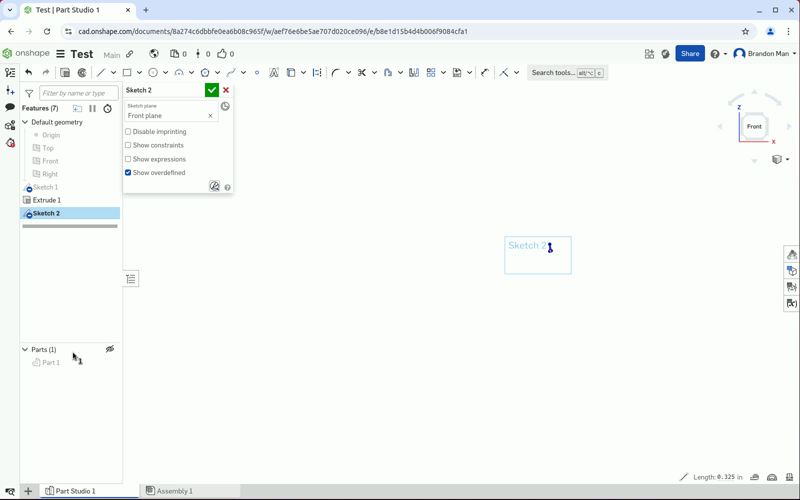
key(shift+y)
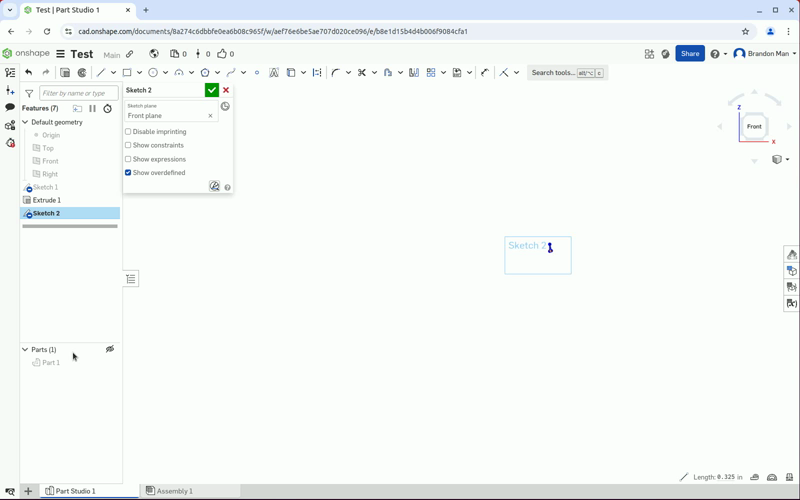
key(shift+e)
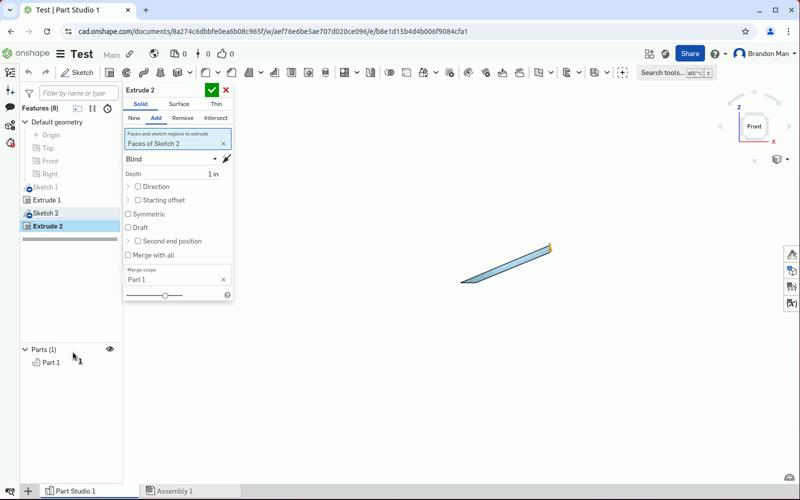
mouse_move(143, 106)
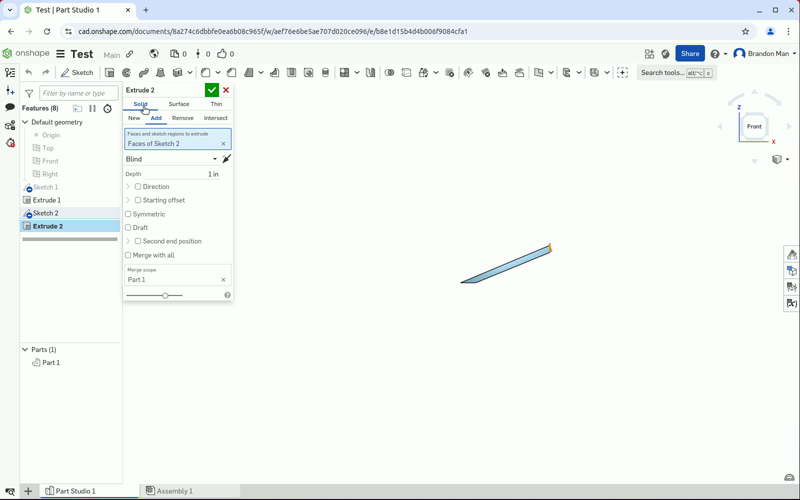
click(143, 106)
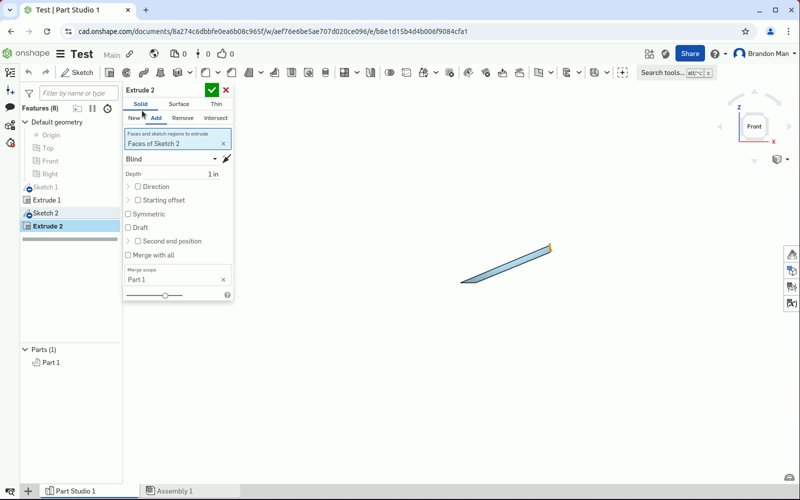
mouse_move(137, 120)
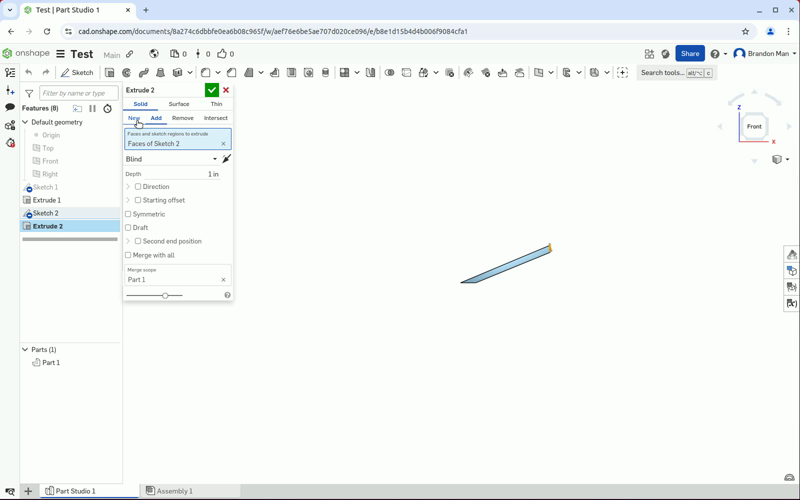
click(137, 120)
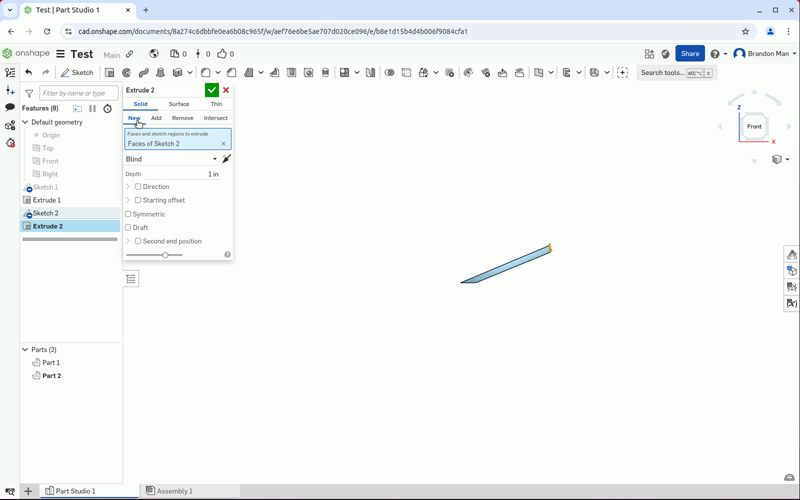
key(tab, 4)
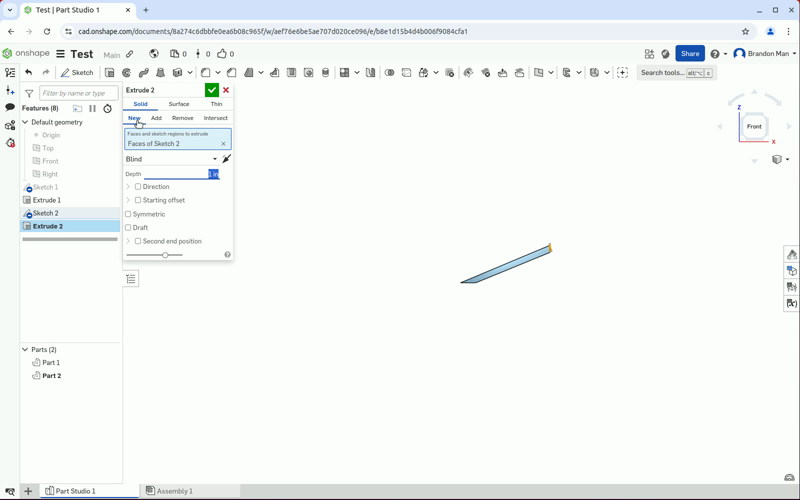
text(0.241)
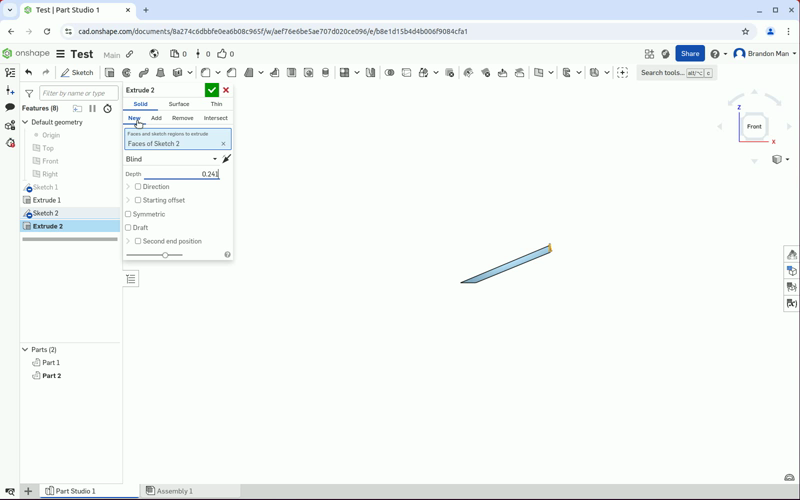
key(enter)
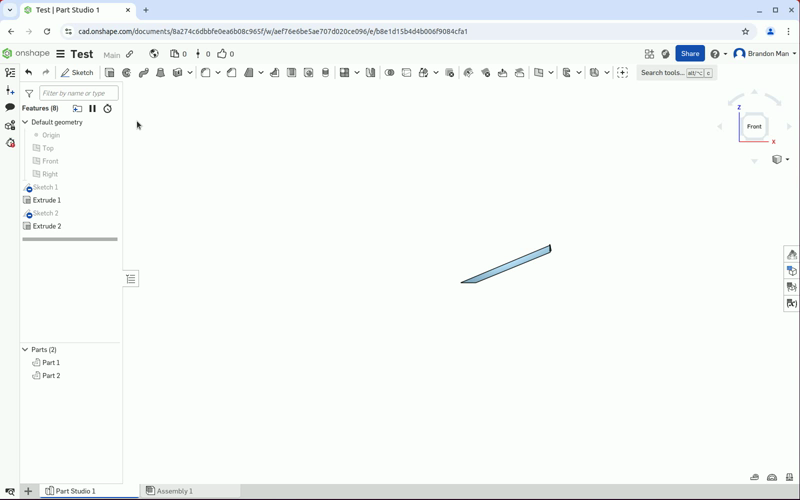
key(shift+h)
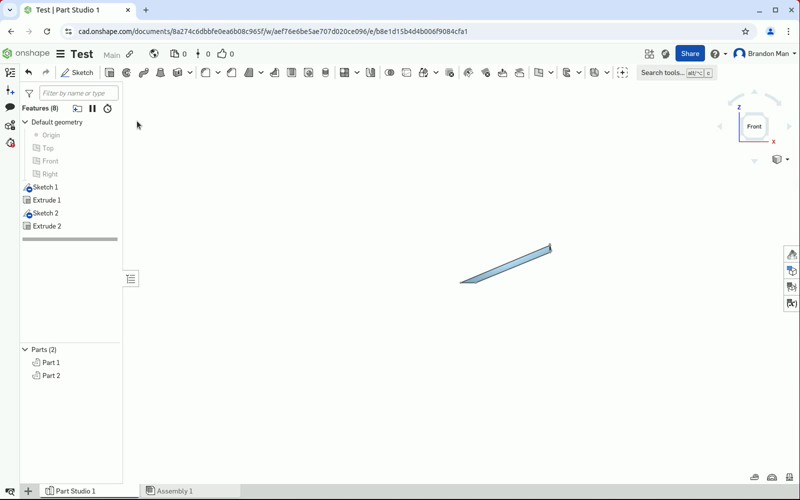
key(shift+h)
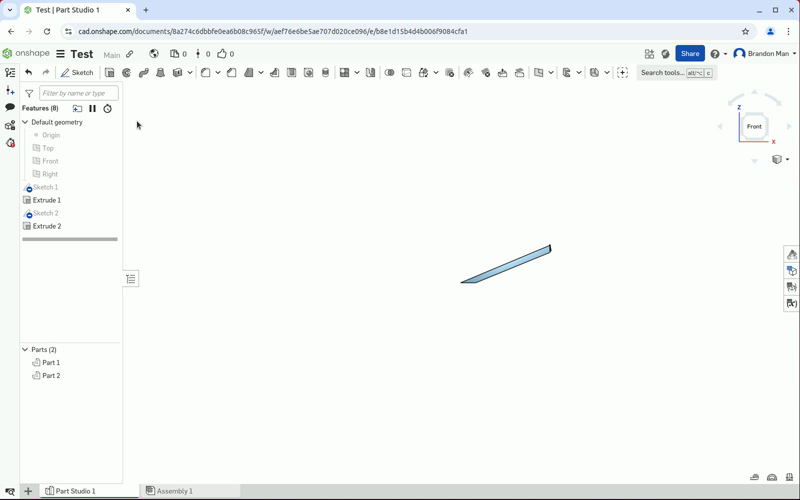
mouse_move(73, 189)
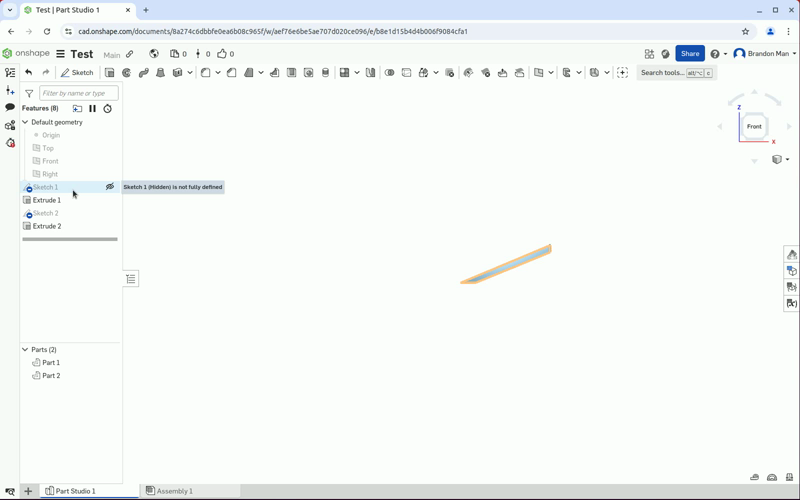
click(73, 189)
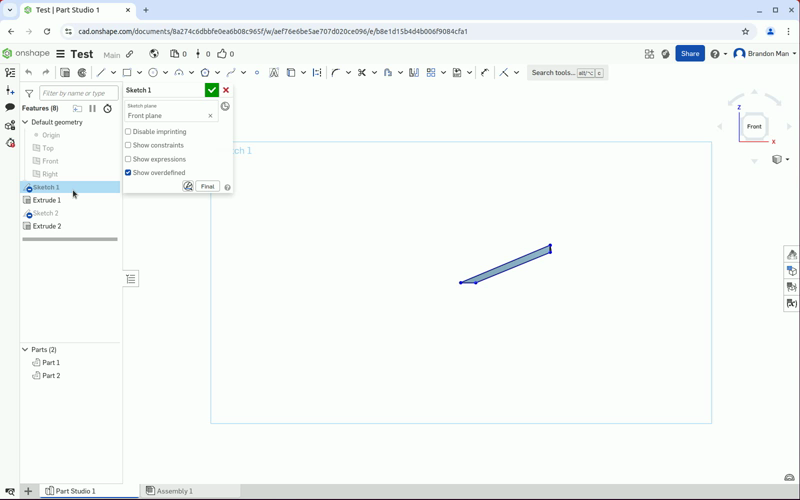
mouse_move(229, 92)
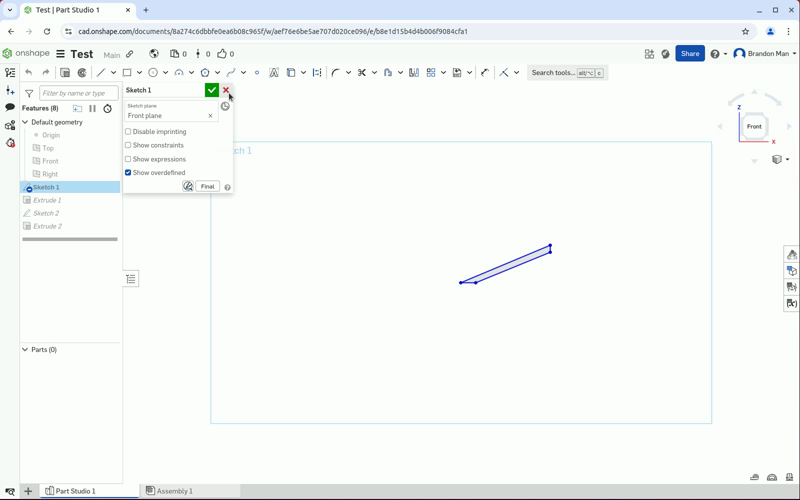
click(229, 92)
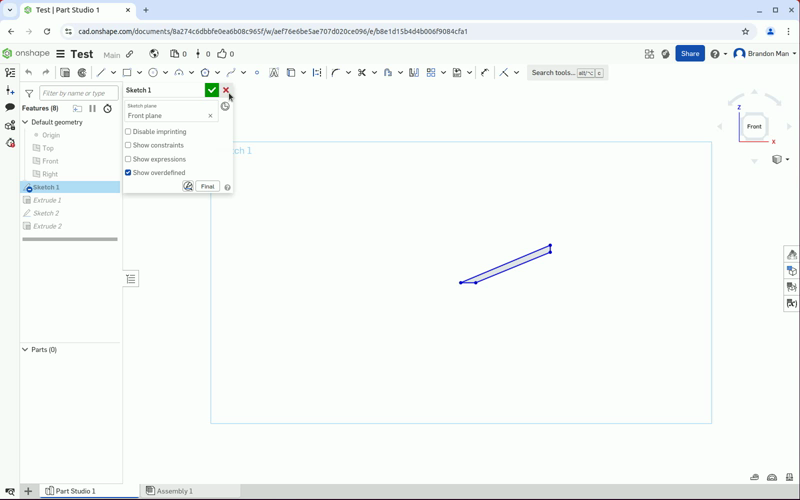
key(shift+s)
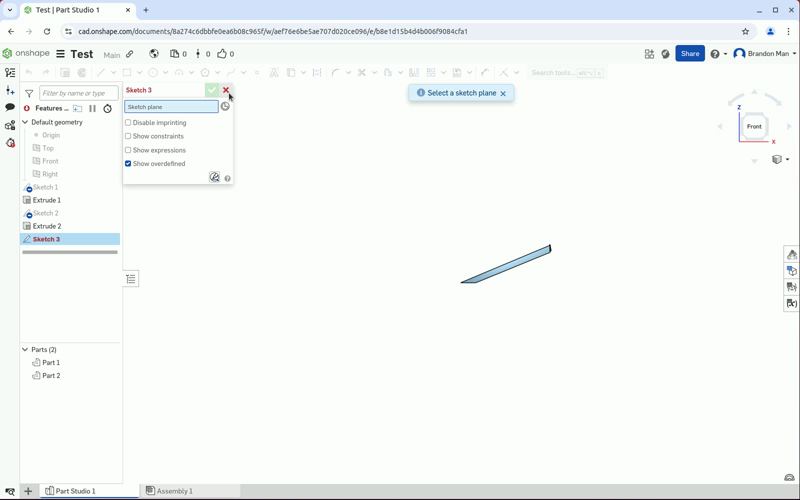
mouse_move(73, 163)
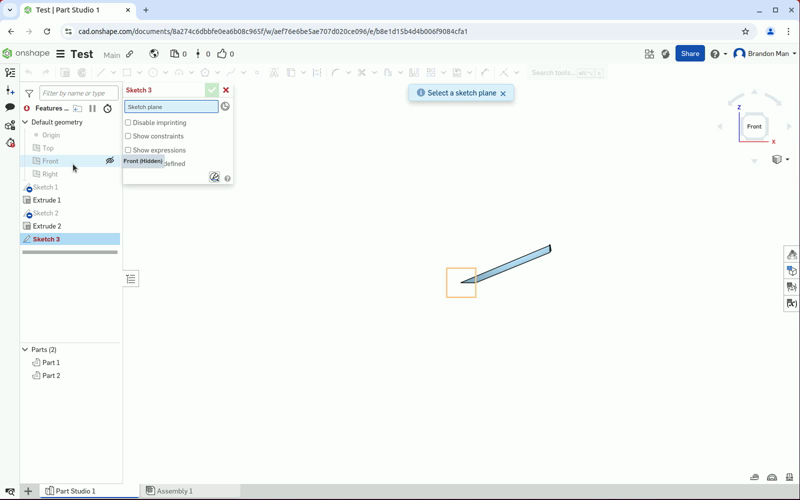
click(73, 163)
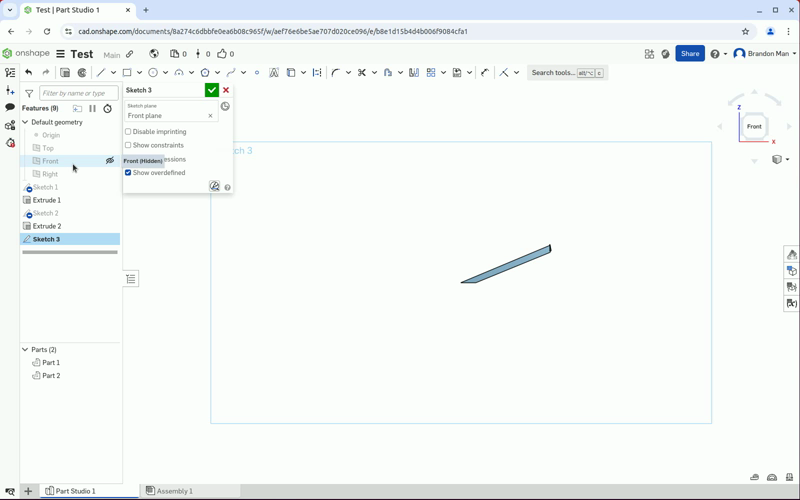
mouse_move(73, 352)
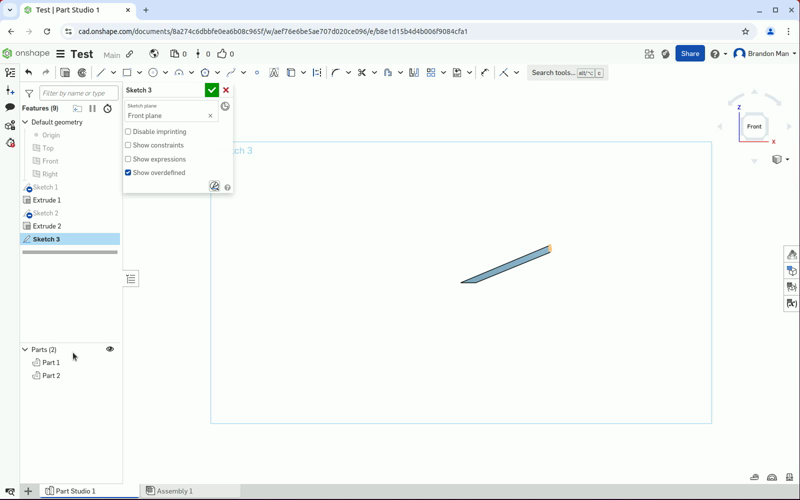
key(y)
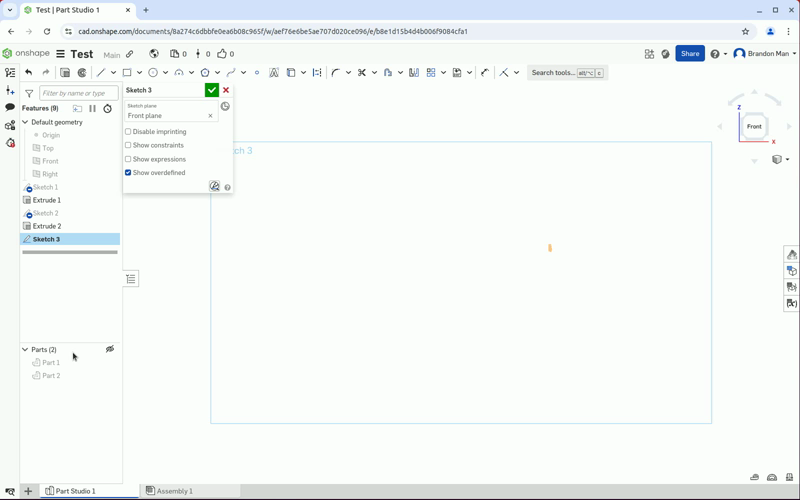
key(l)
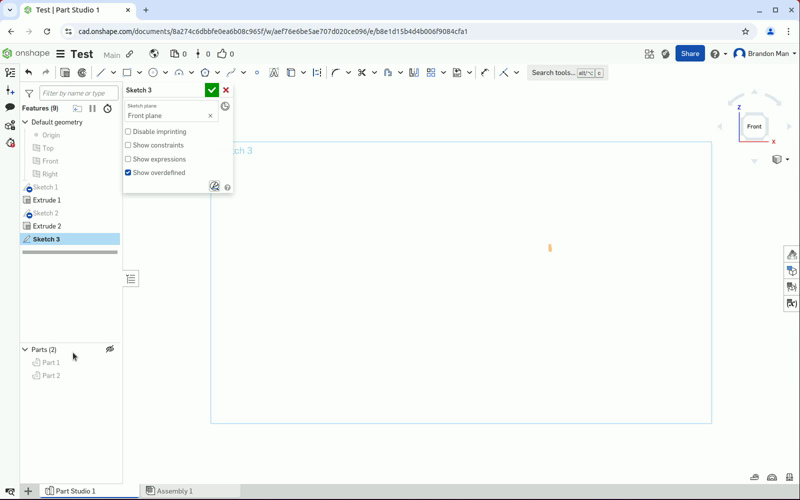
key_down(shift)
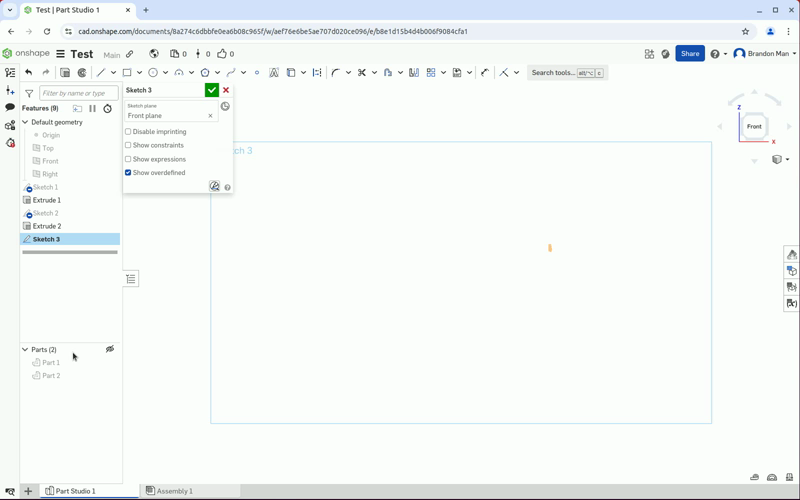
mouse_move(549, 245)
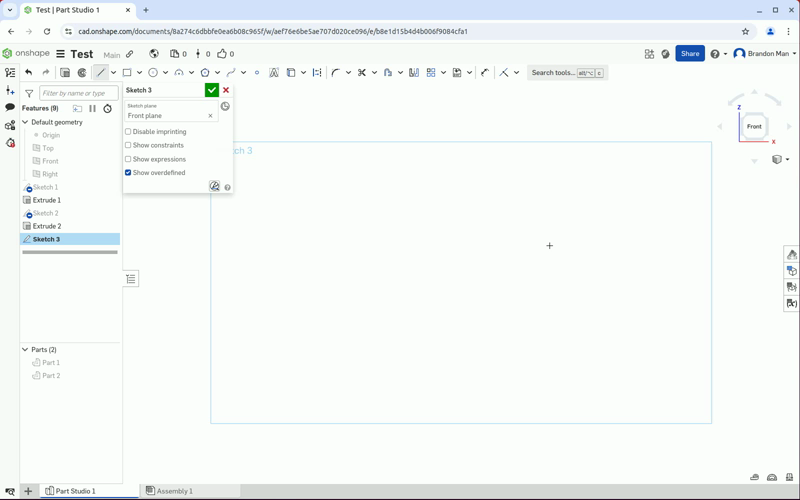
click(549, 245)
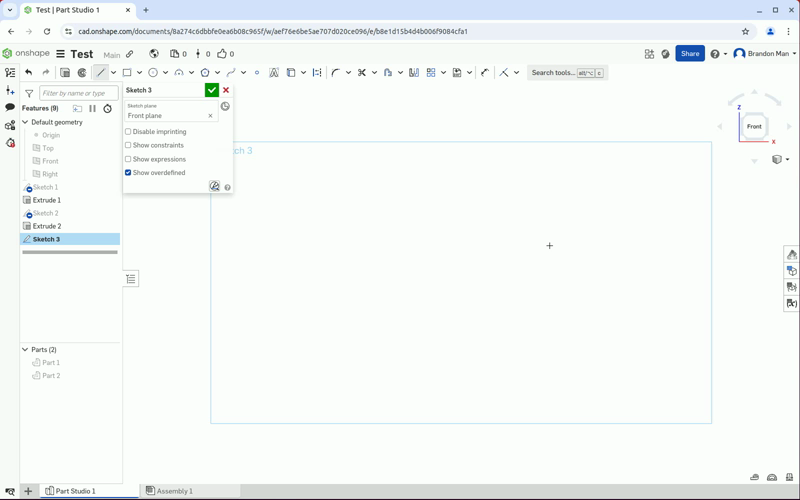
key_up(shift)
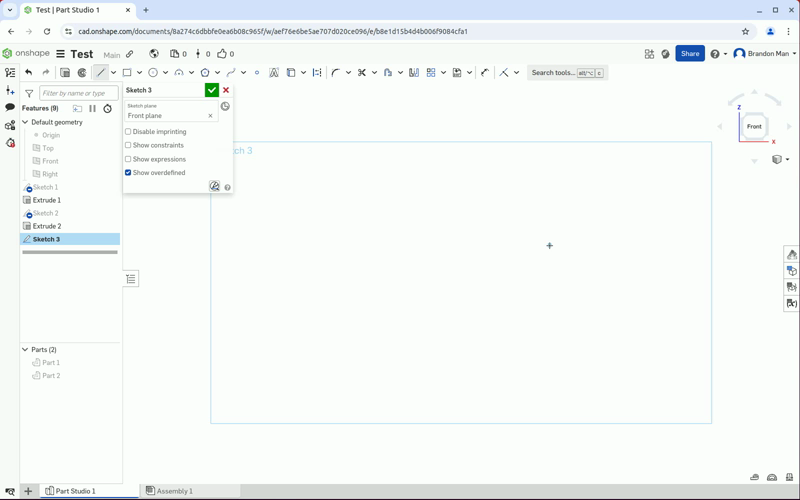
key_down(shift)
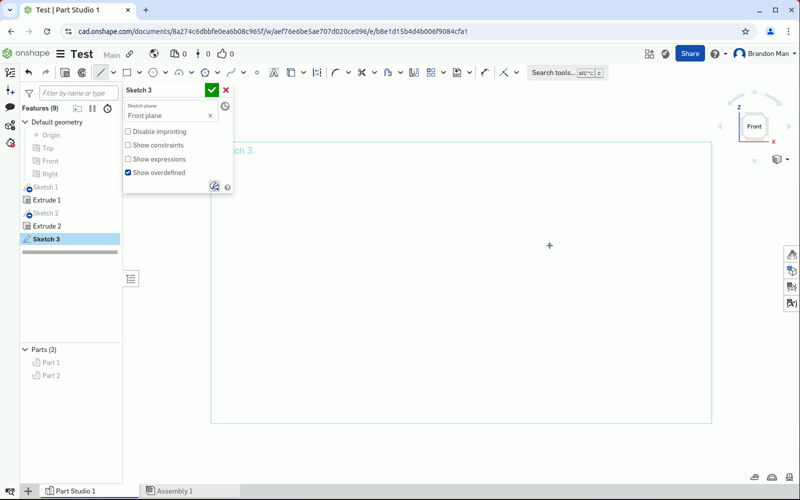
mouse_move(579, 245)
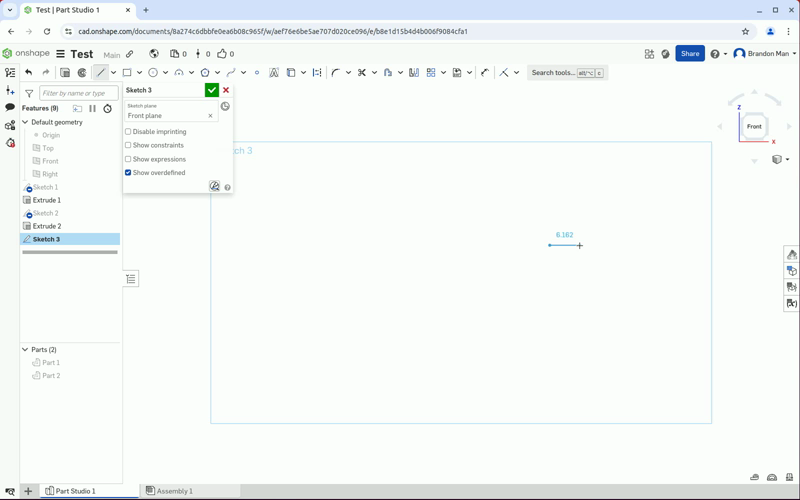
mouse_move(551, 251)
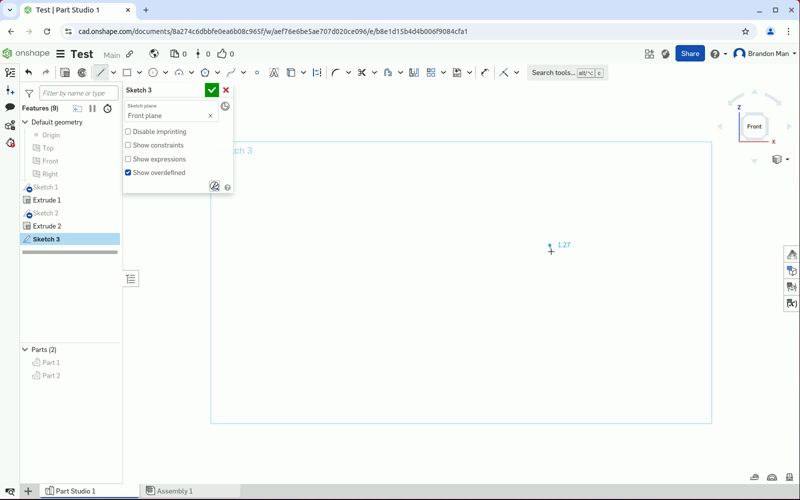
scroll(6)
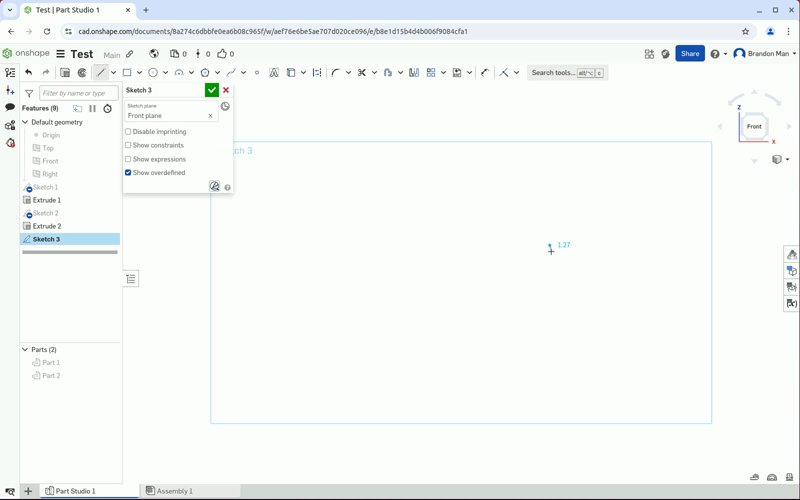
scroll(6)
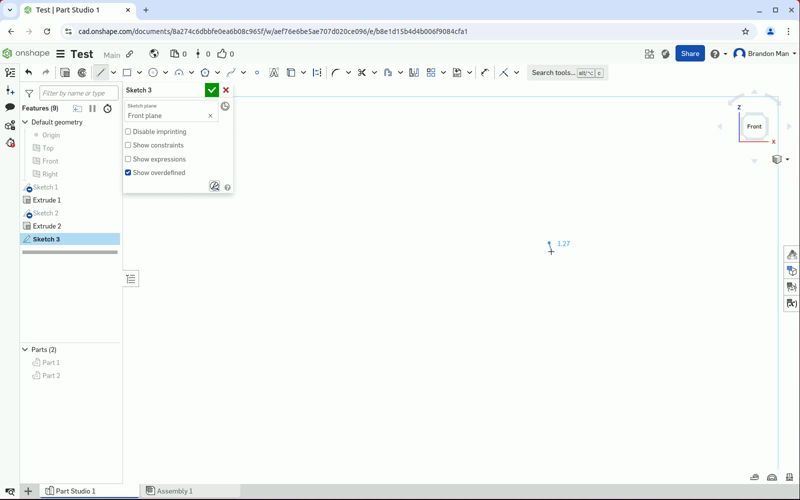
scroll(6)
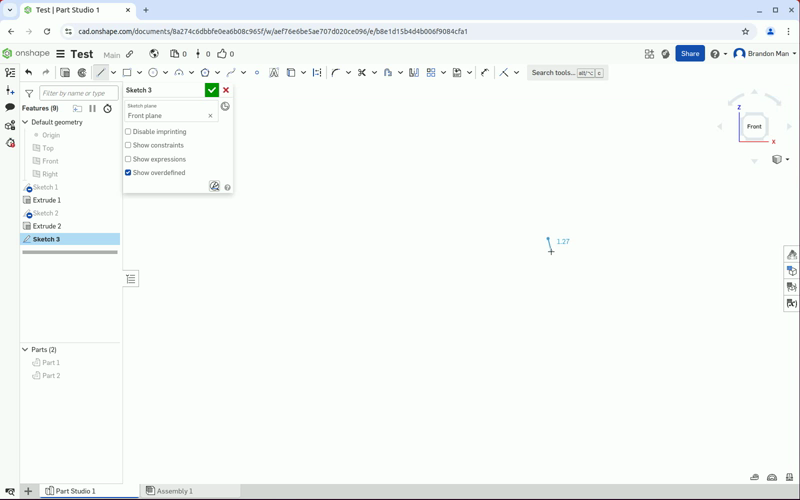
scroll(6)
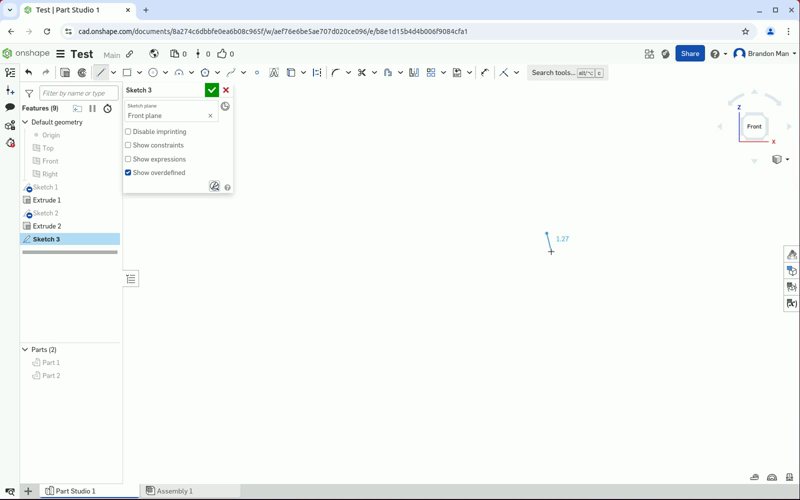
scroll(6)
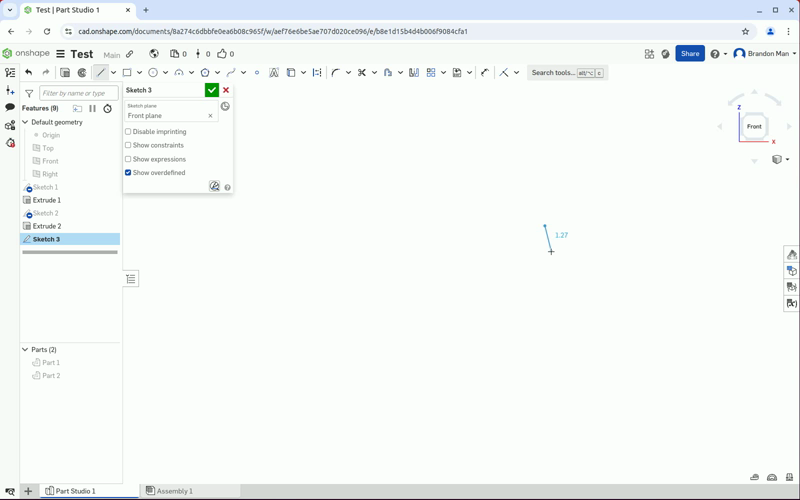
scroll(6)
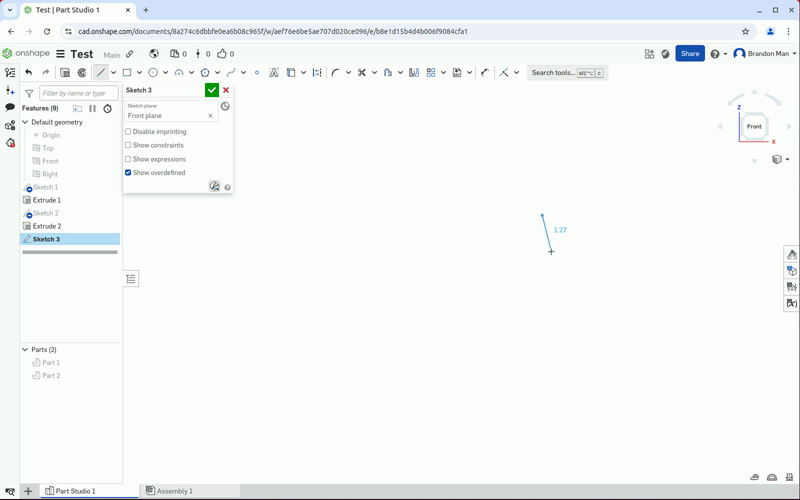
scroll(6)
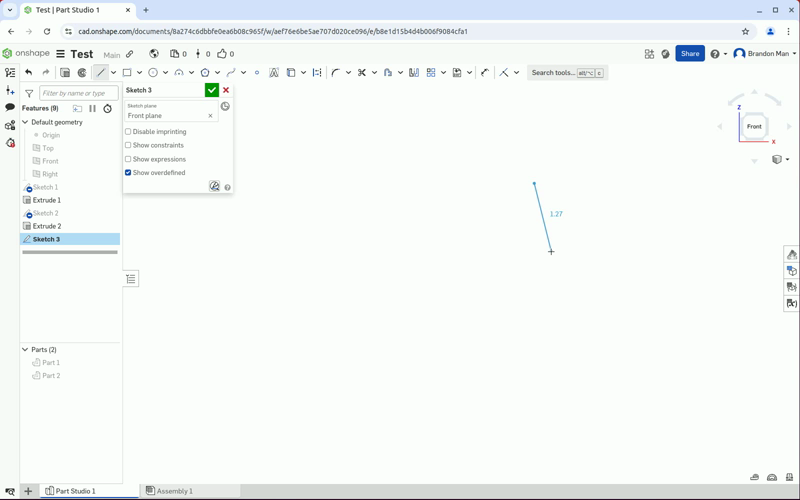
click(551, 251)
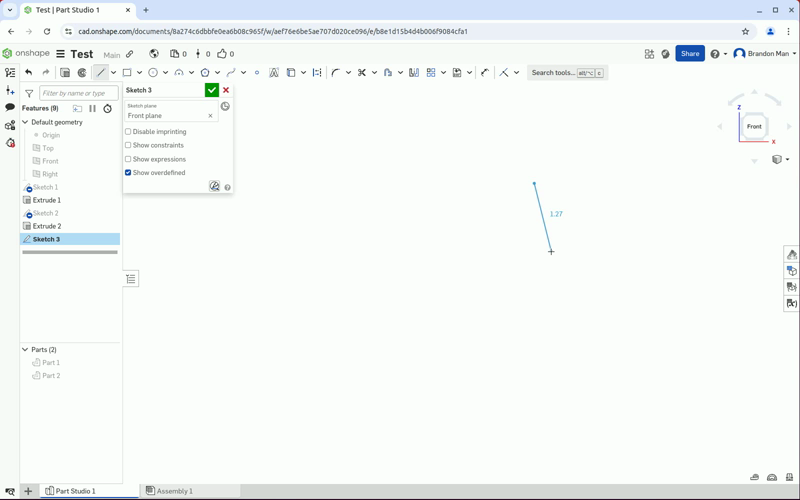
scroll(-6)
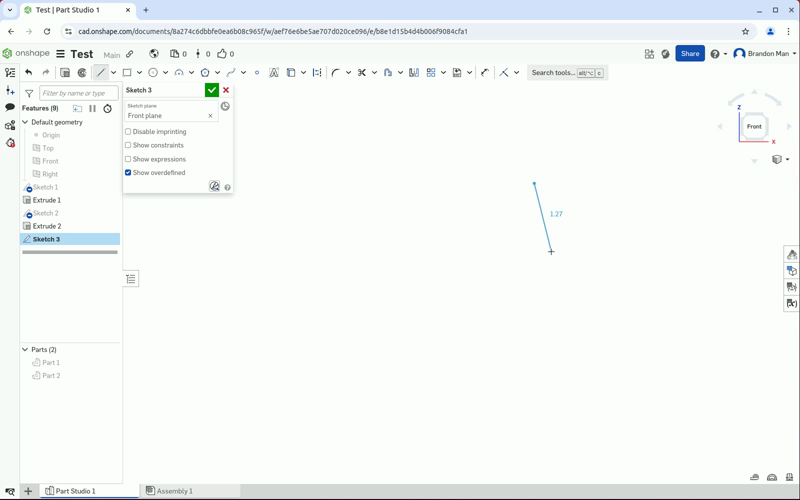
scroll(-6)
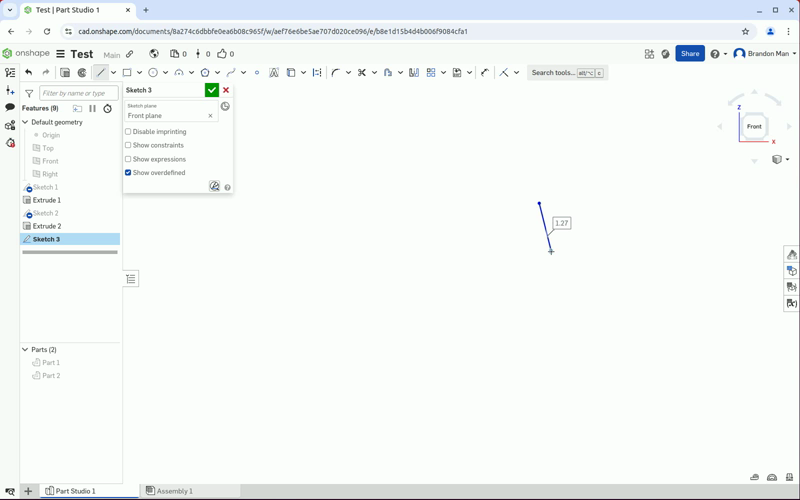
scroll(-6)
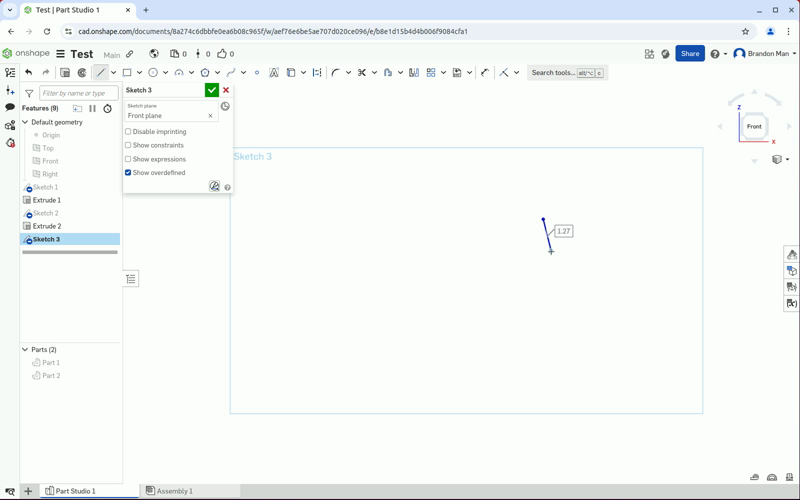
scroll(-6)
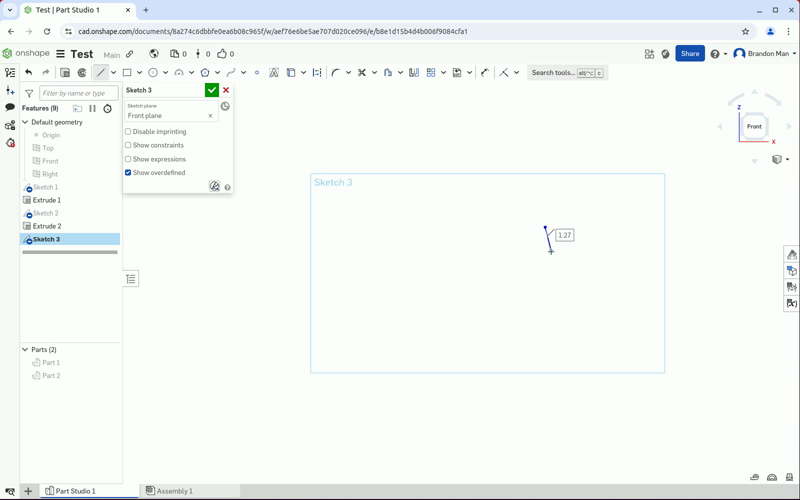
scroll(-6)
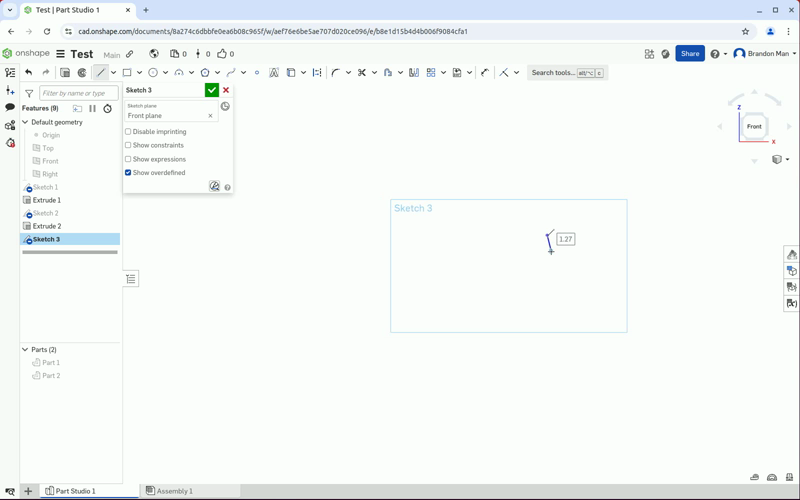
scroll(-6)
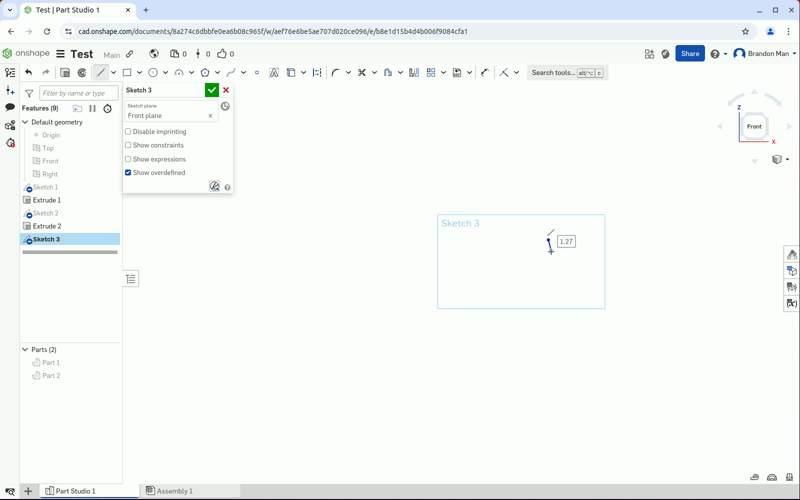
scroll(-6)
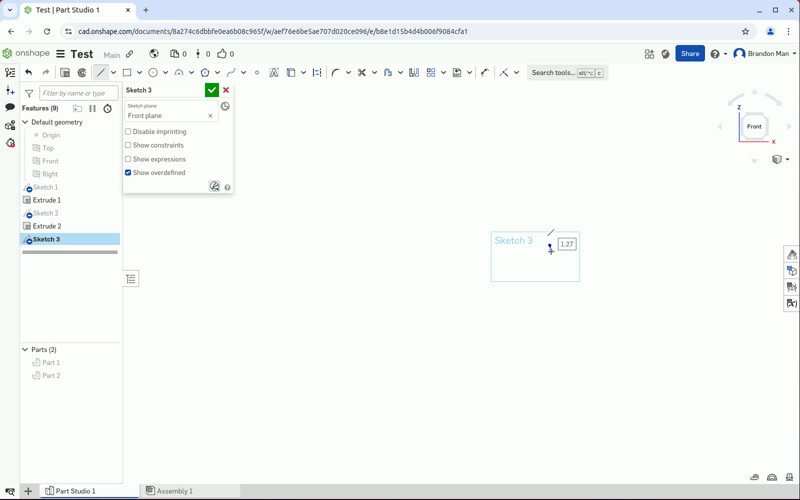
key_up(shift)
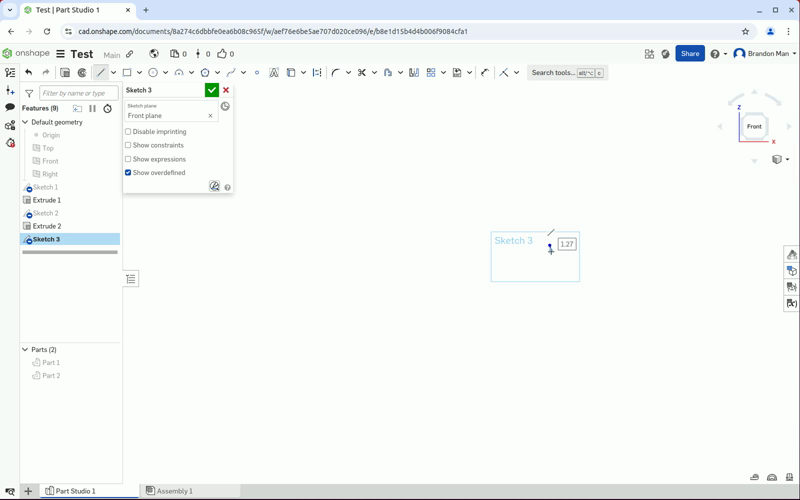
key_down(shift)
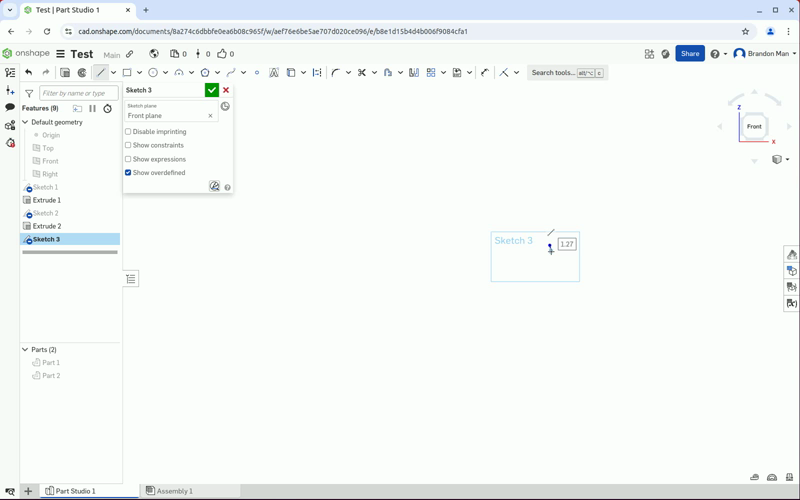
mouse_move(581, 251)
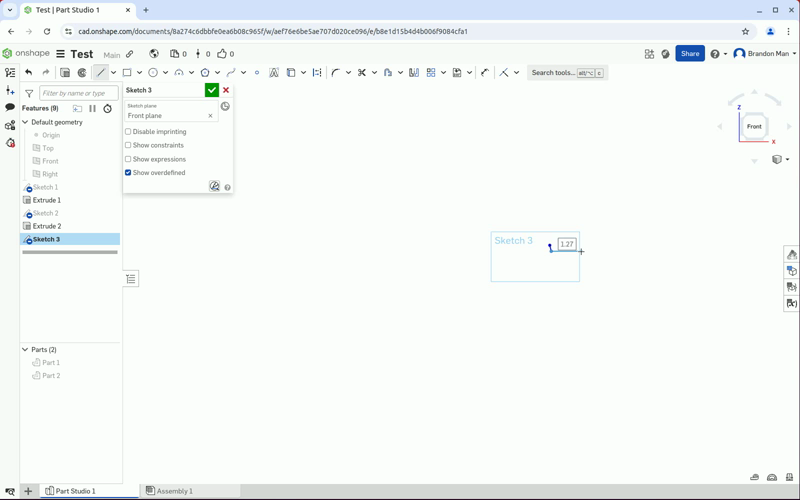
mouse_move(574, 251)
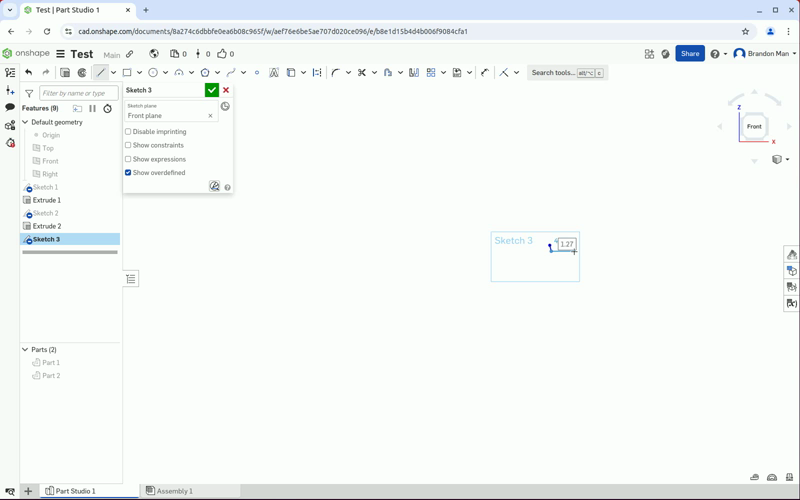
click(574, 251)
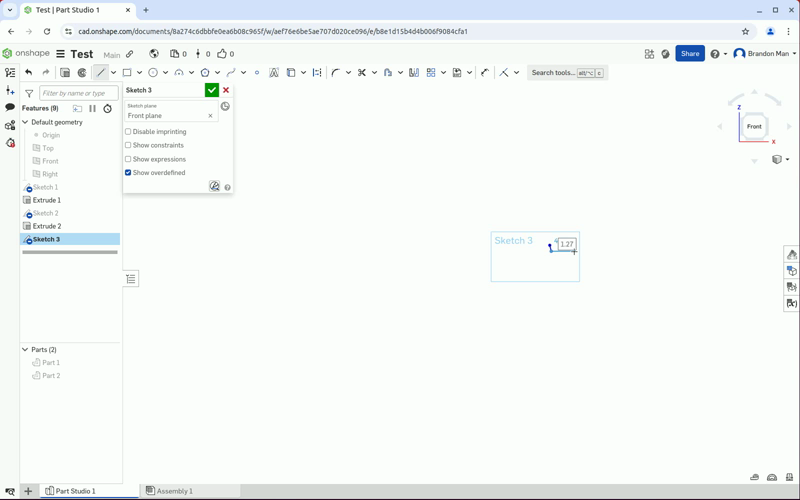
key_up(shift)
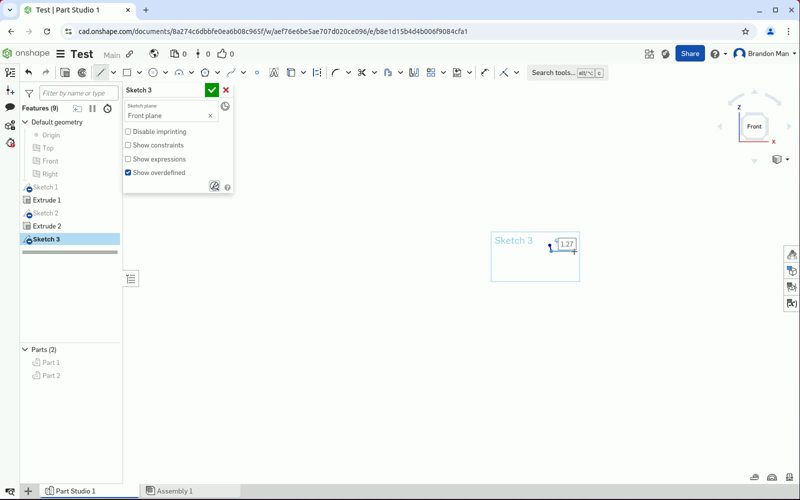
key_down(shift)
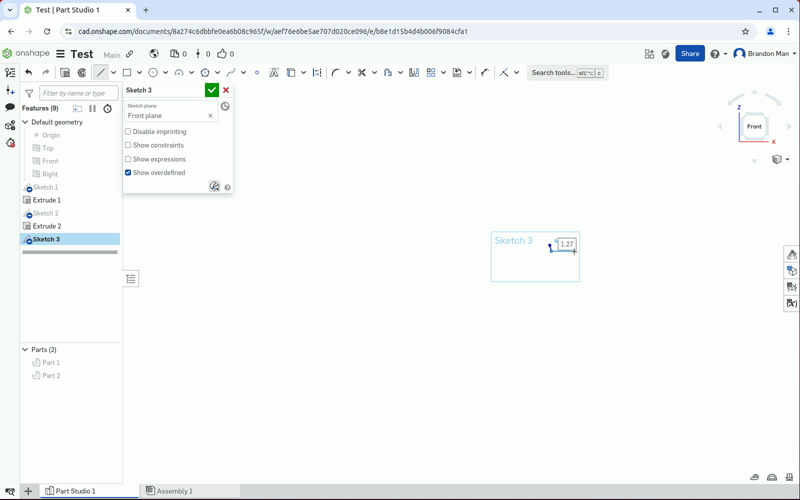
mouse_move(589, 251)
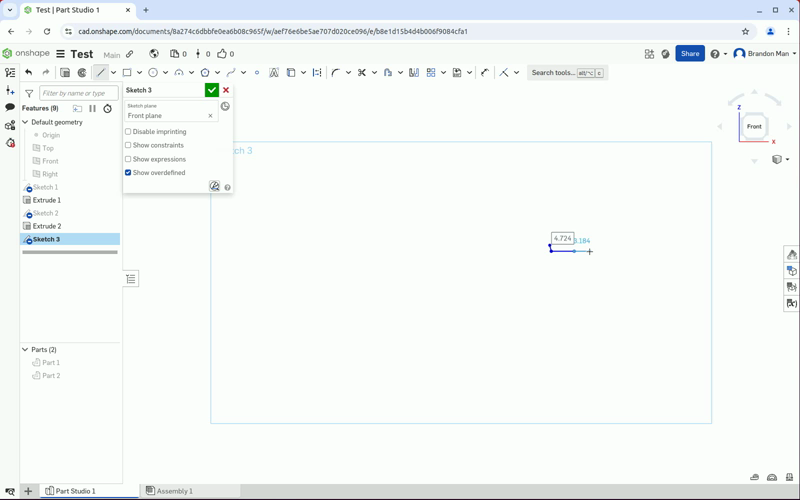
mouse_move(574, 245)
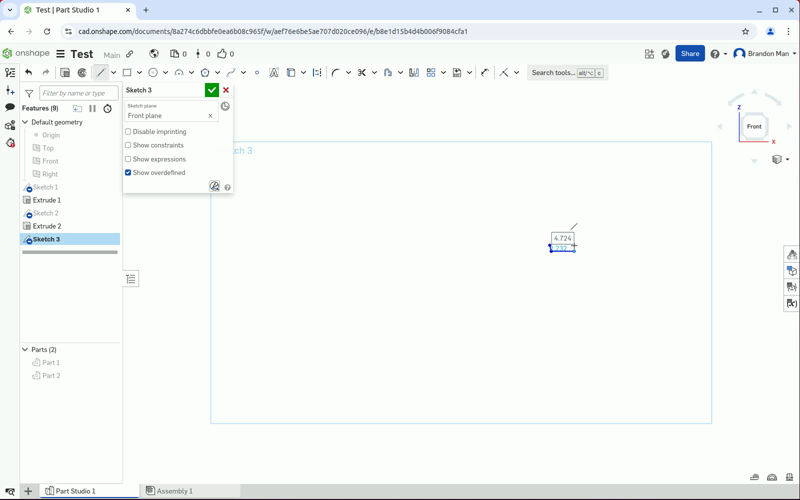
scroll(6)
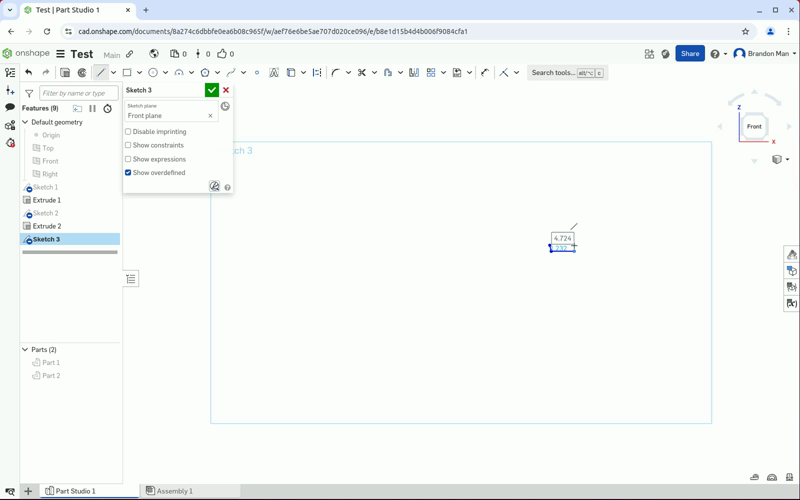
scroll(6)
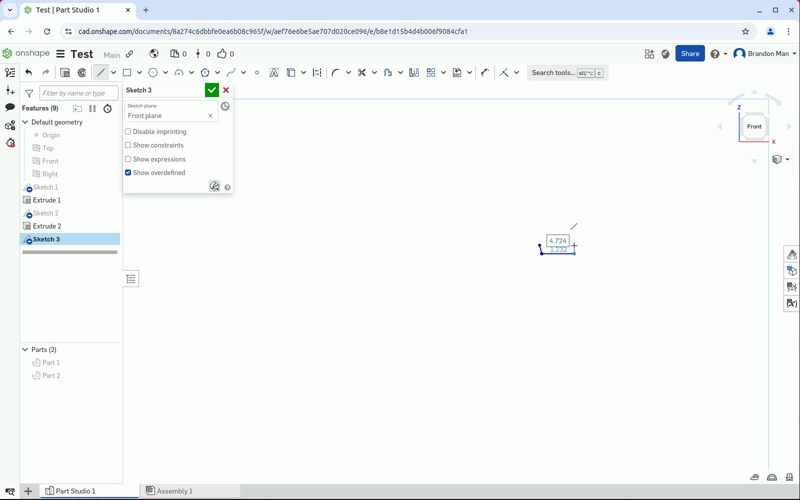
scroll(6)
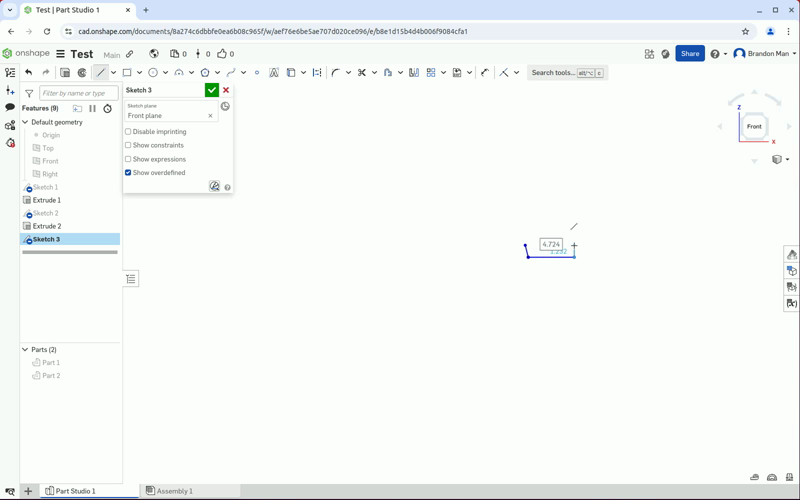
scroll(6)
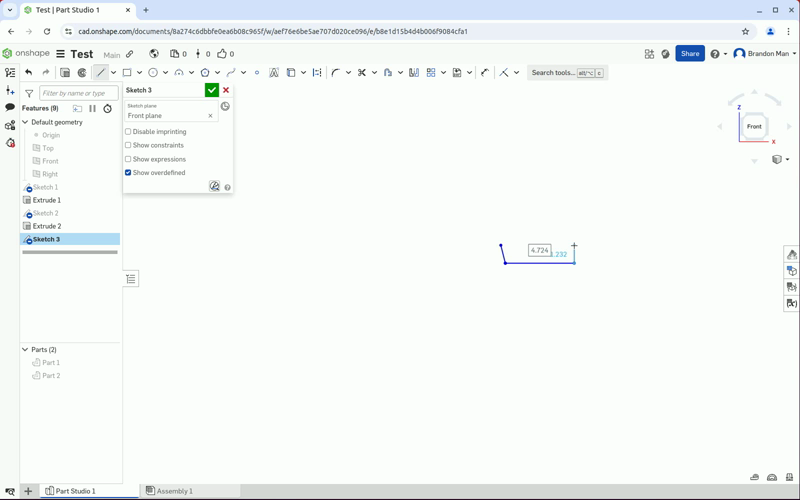
scroll(6)
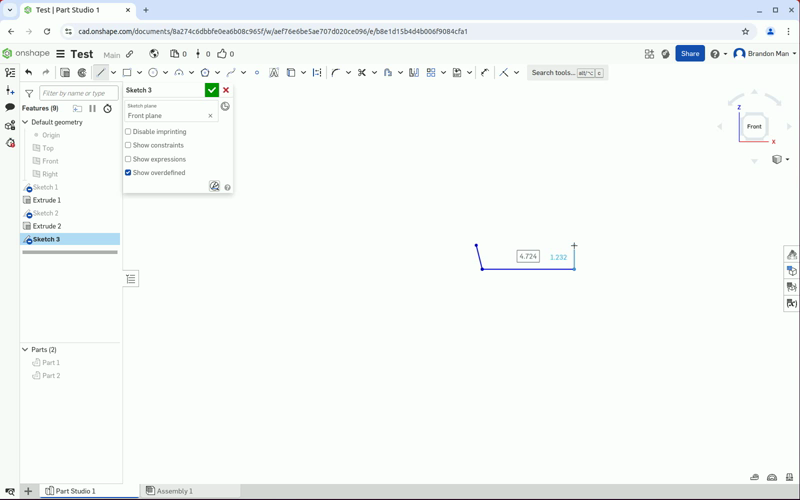
scroll(6)
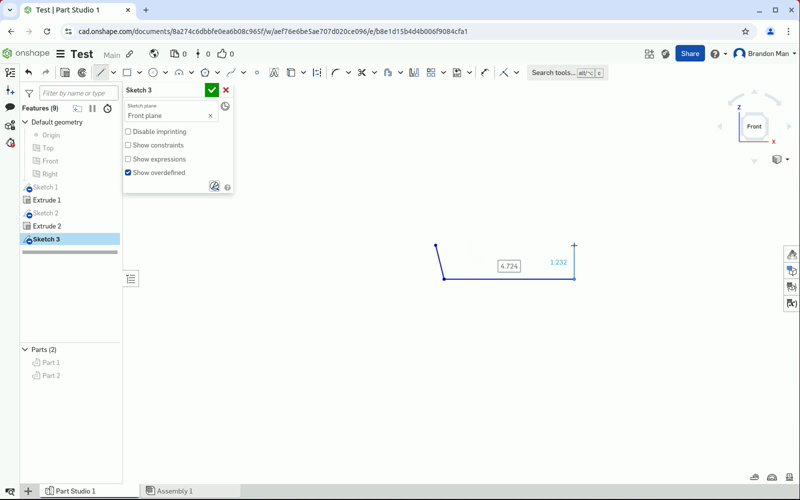
scroll(6)
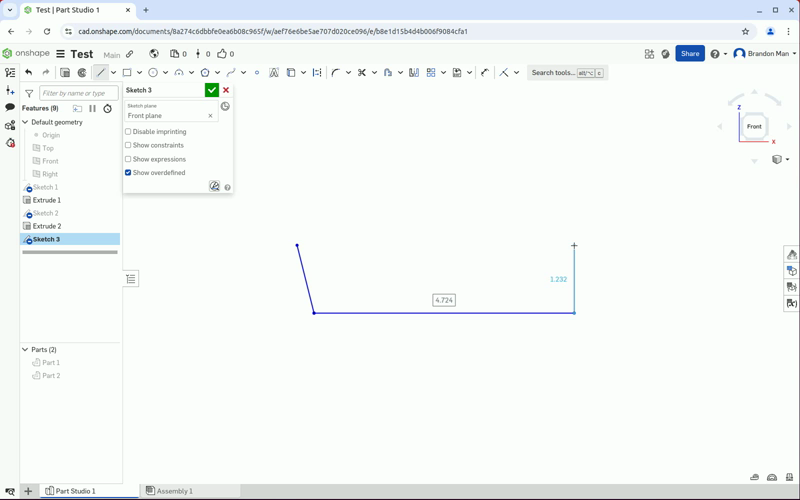
click(574, 245)
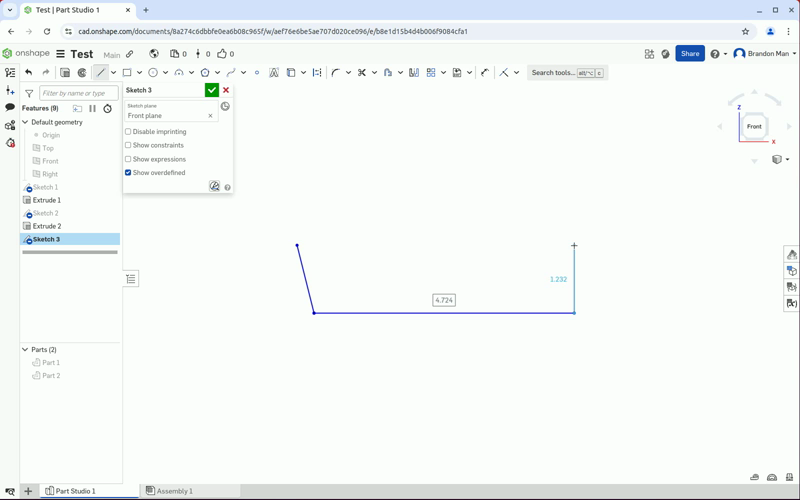
scroll(-6)
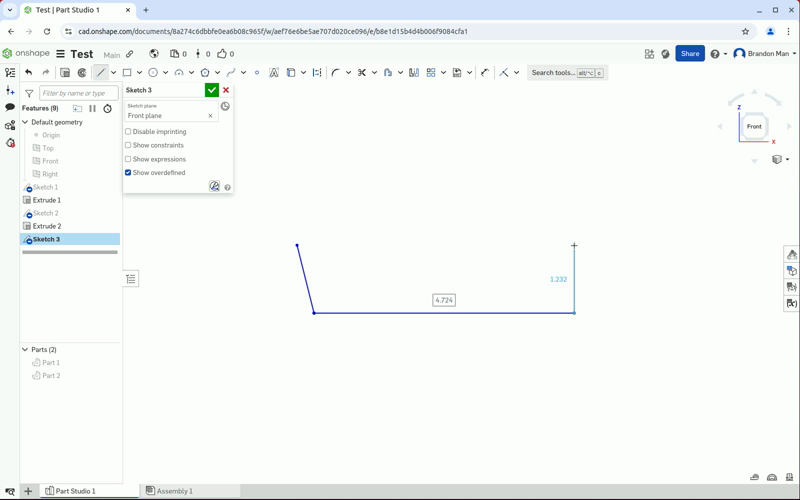
scroll(-6)
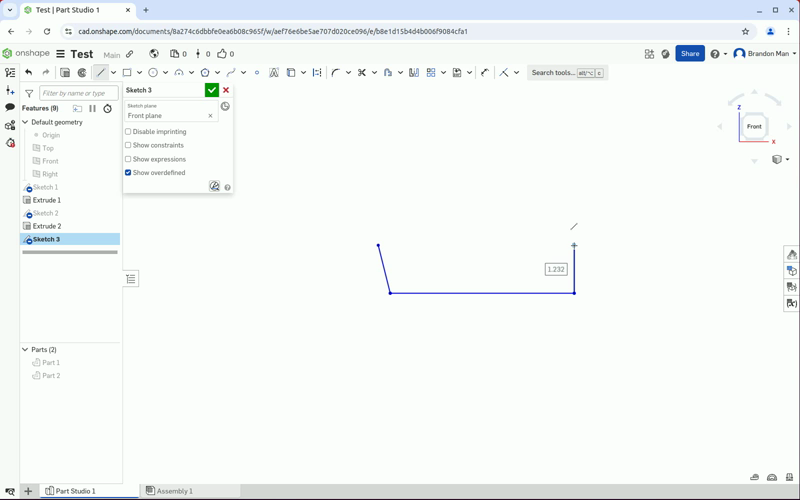
scroll(-6)
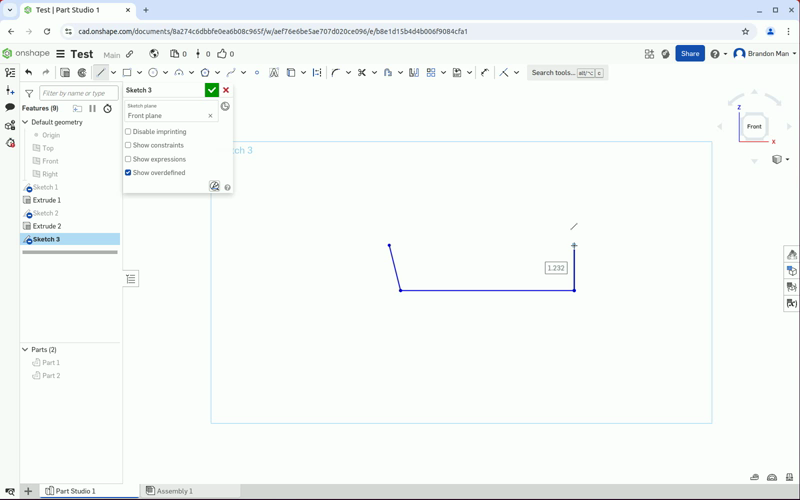
scroll(-6)
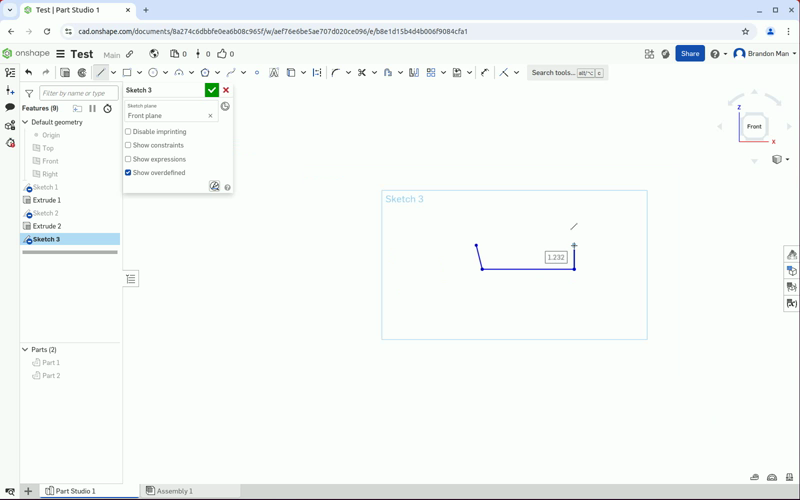
scroll(-6)
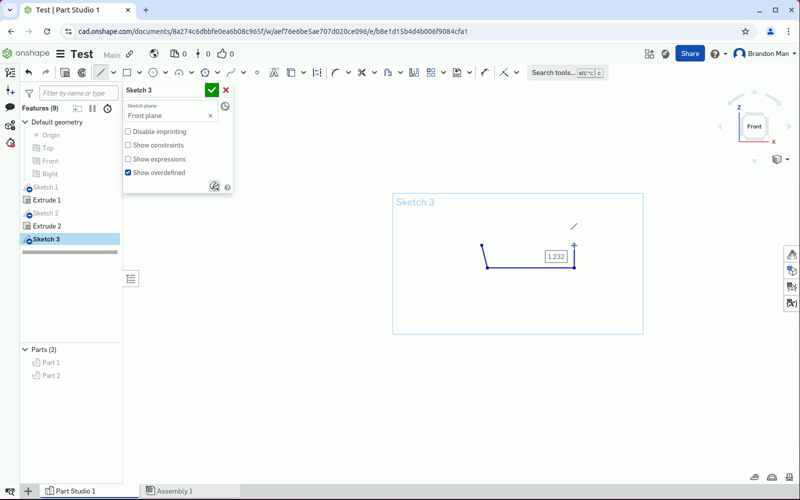
scroll(-6)
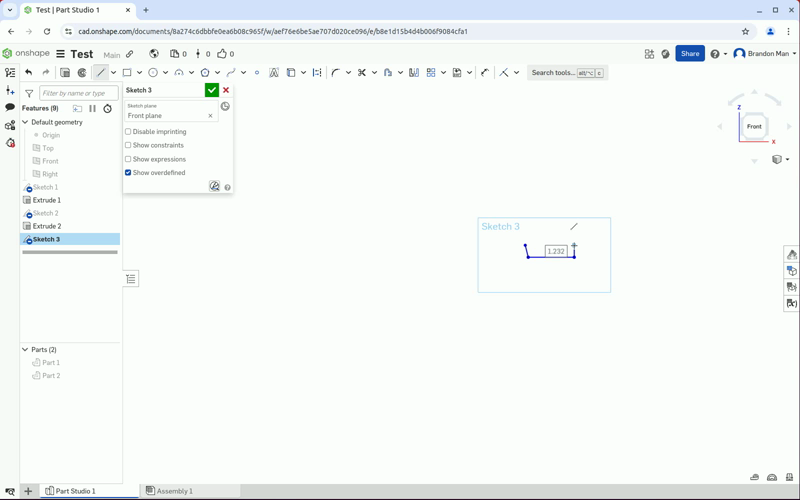
scroll(-6)
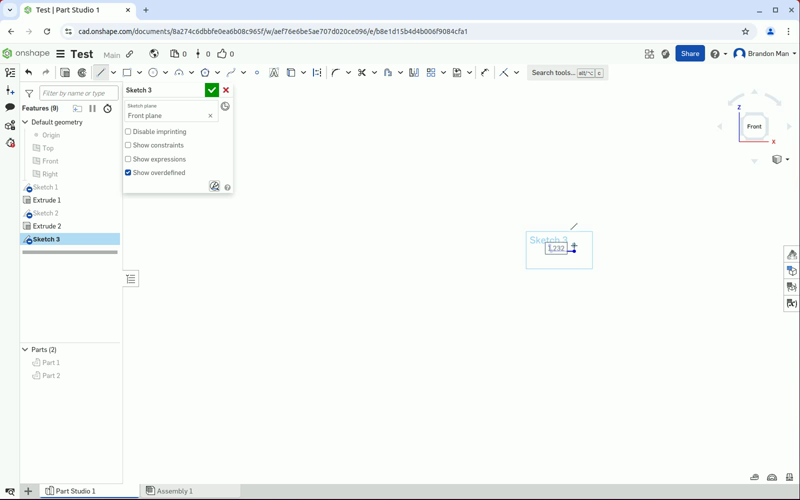
key_up(shift)
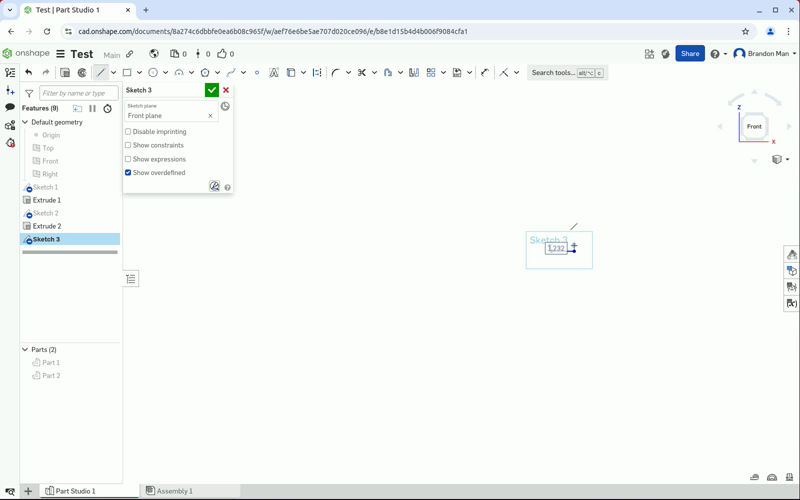
mouse_move(589, 245)
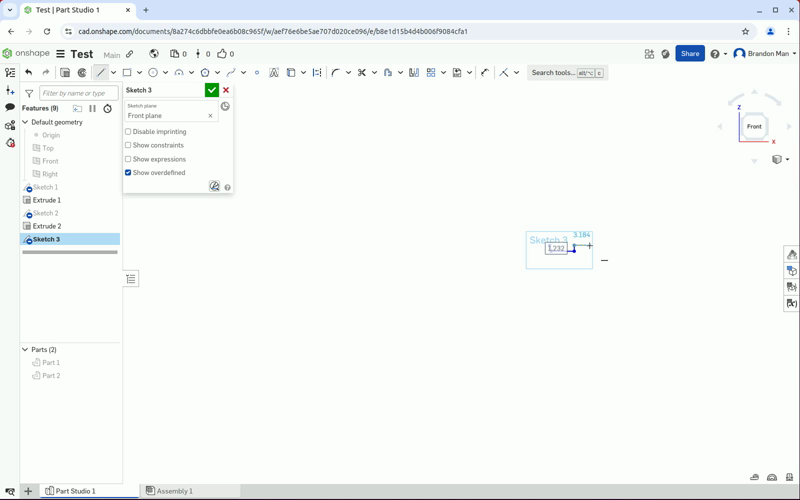
key_down(shift)
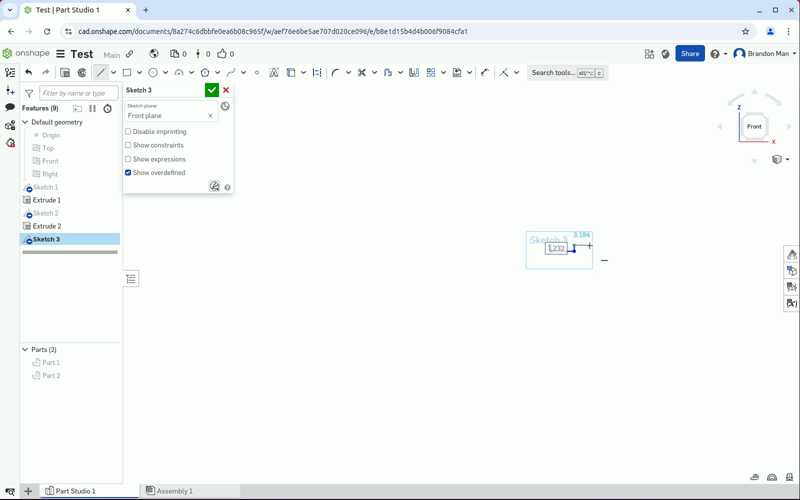
mouse_move(549, 245)
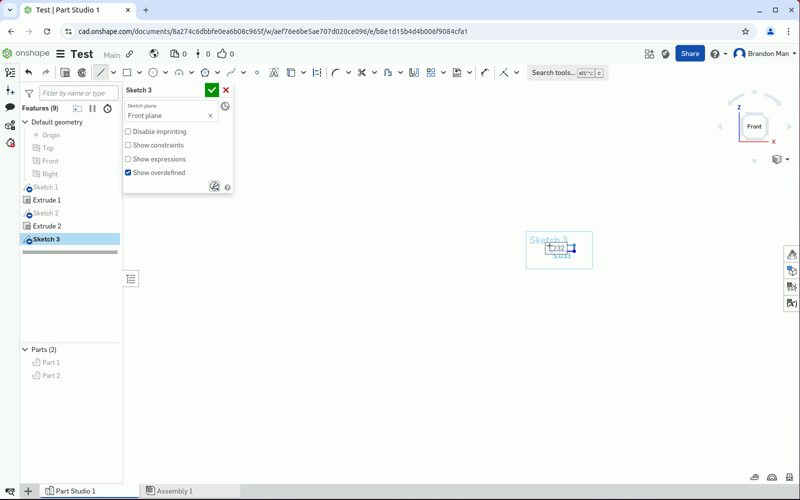
key_up(shift)
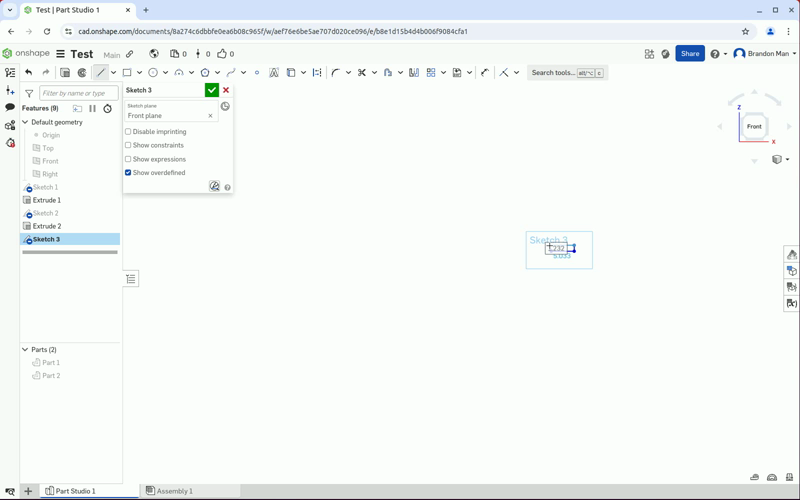
click(549, 245)
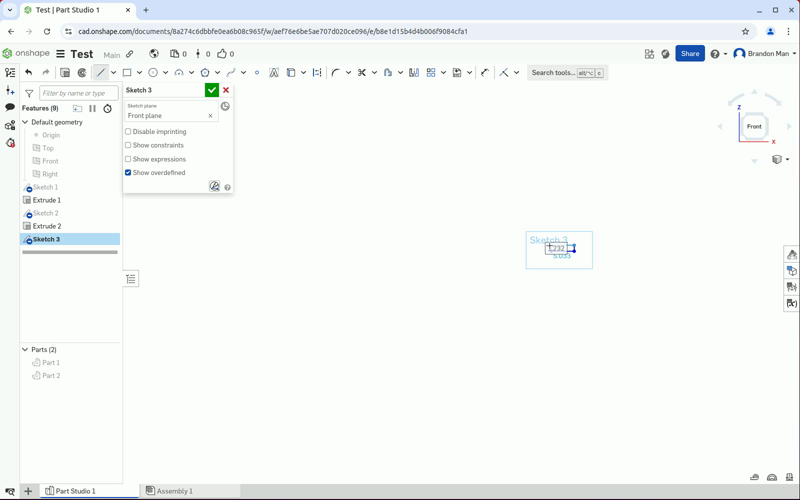
key(esc)
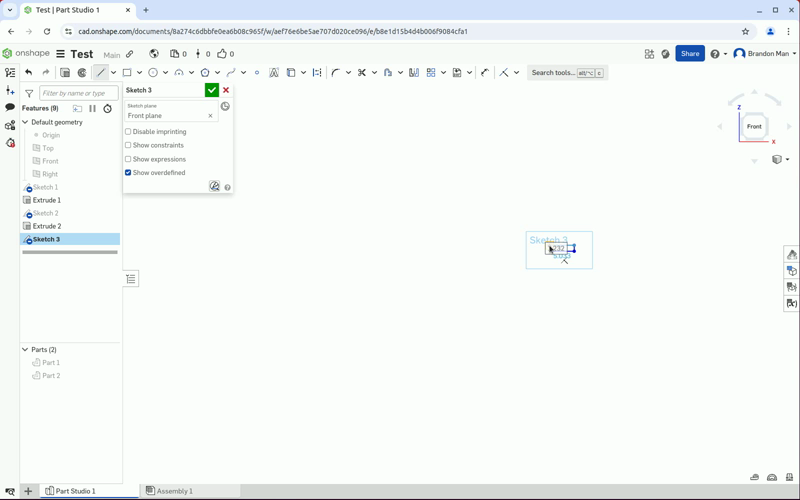
mouse_move(568, 246)
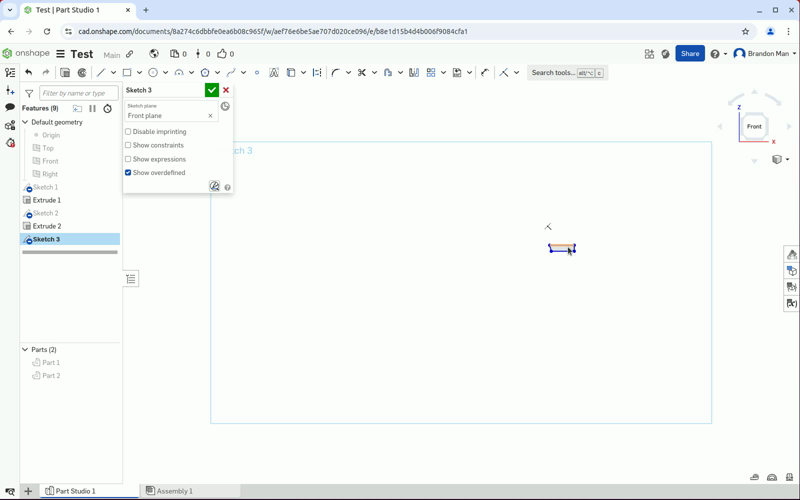
scroll(6)
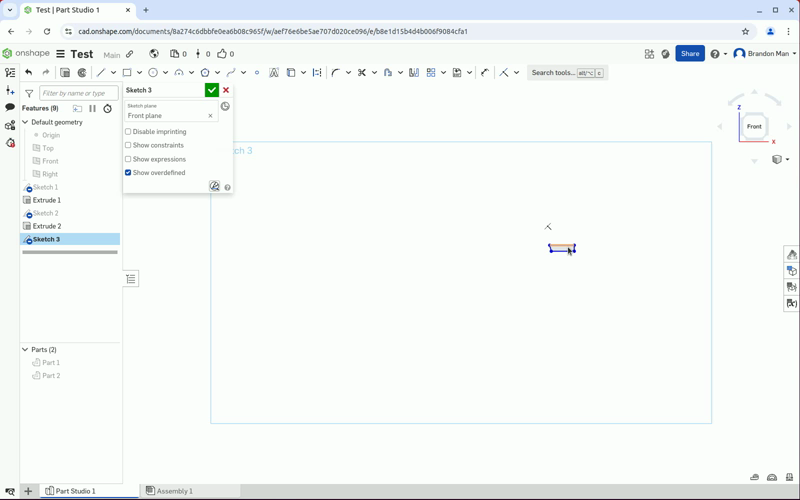
scroll(6)
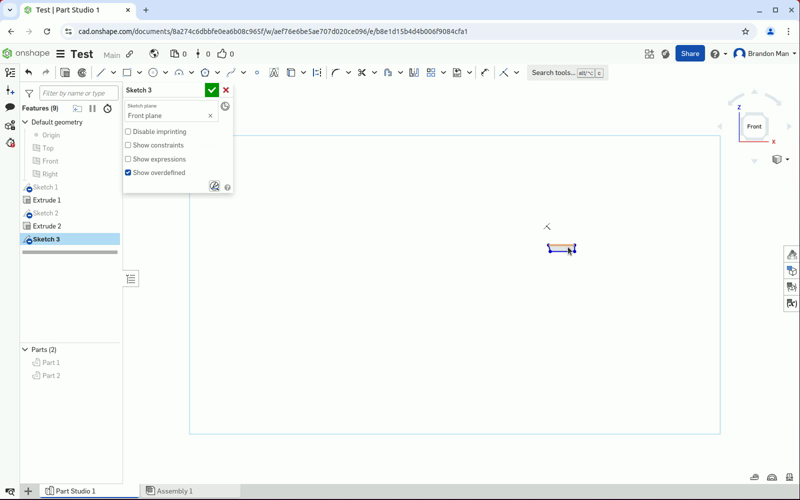
scroll(6)
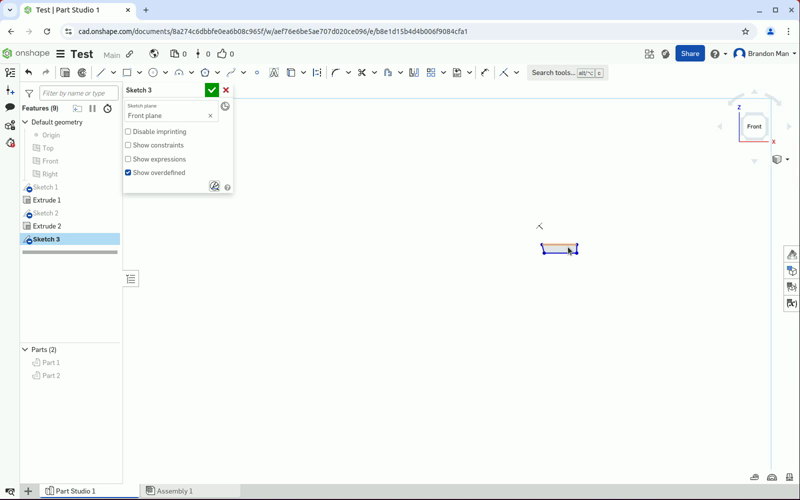
scroll(6)
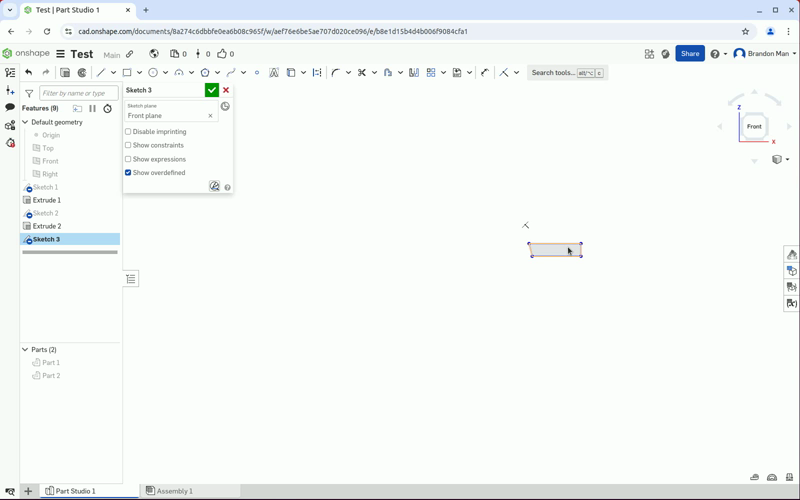
scroll(6)
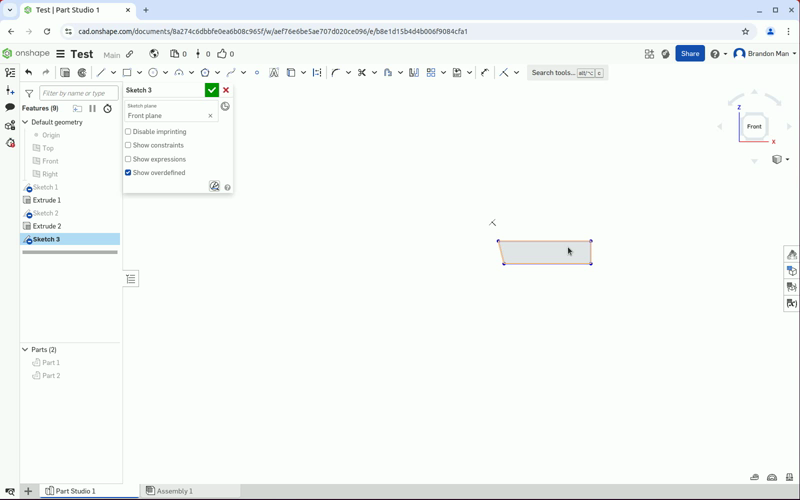
scroll(6)
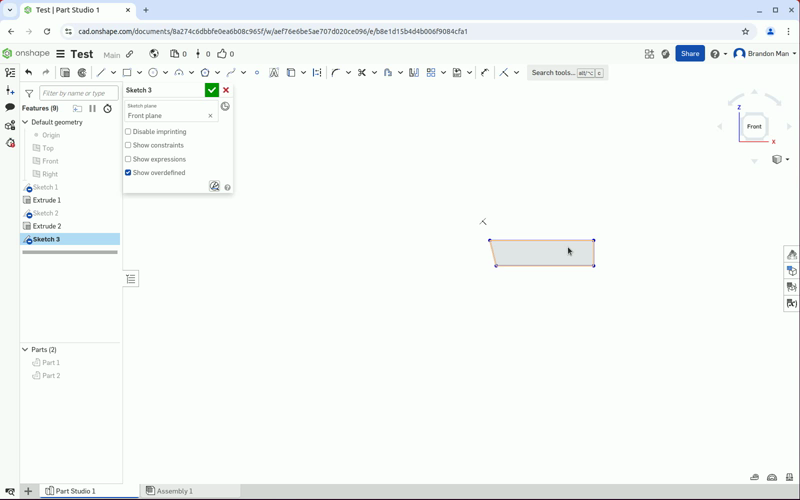
scroll(6)
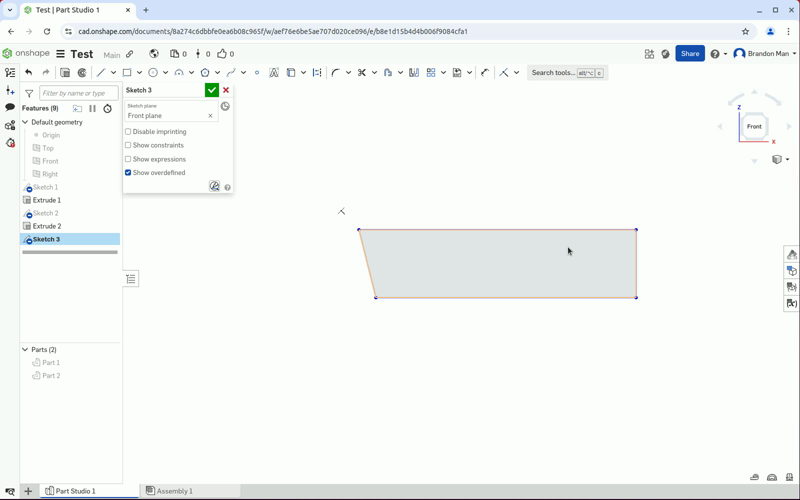
click(568, 246)
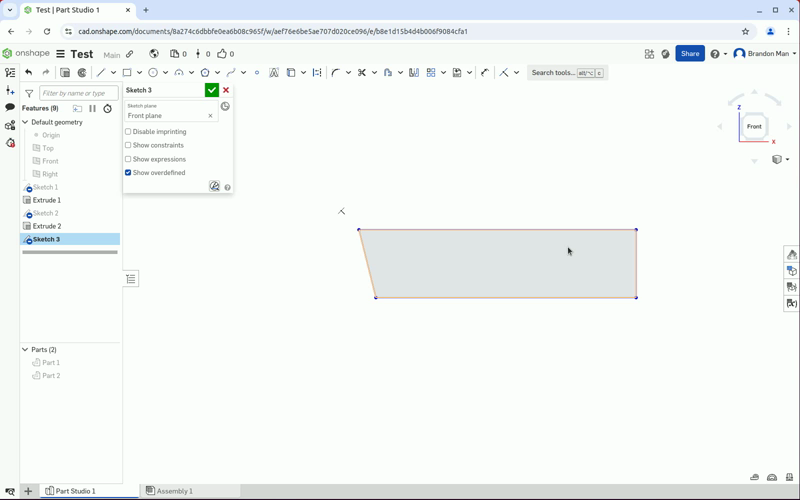
scroll(-6)
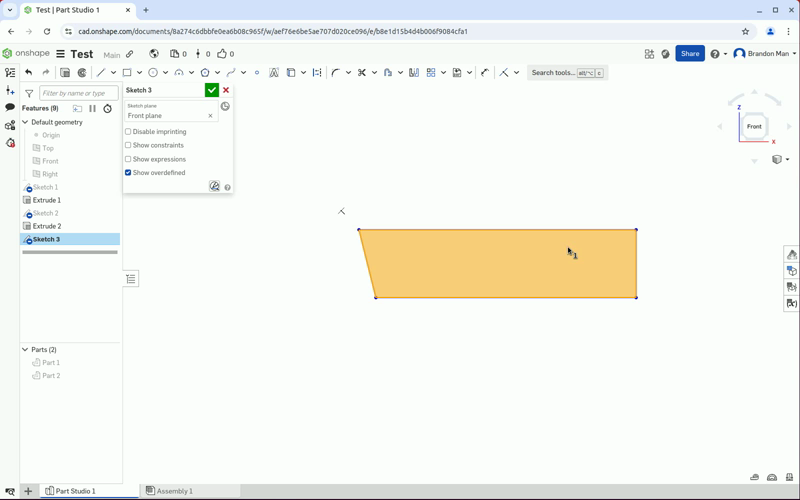
scroll(-6)
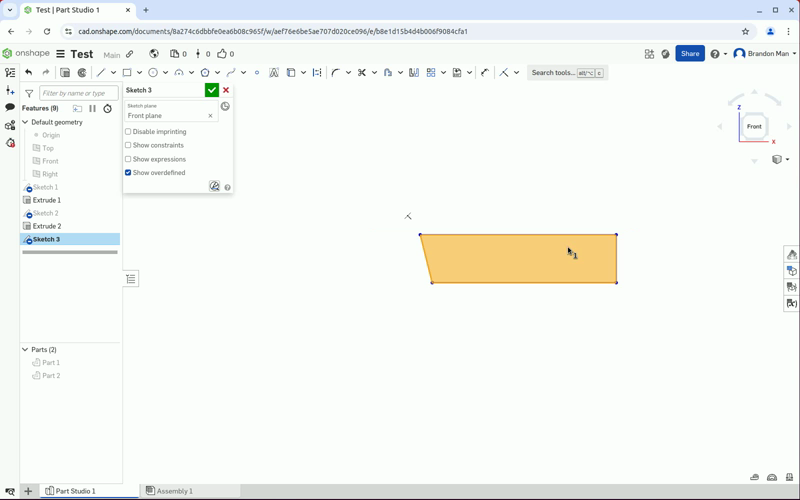
scroll(-6)
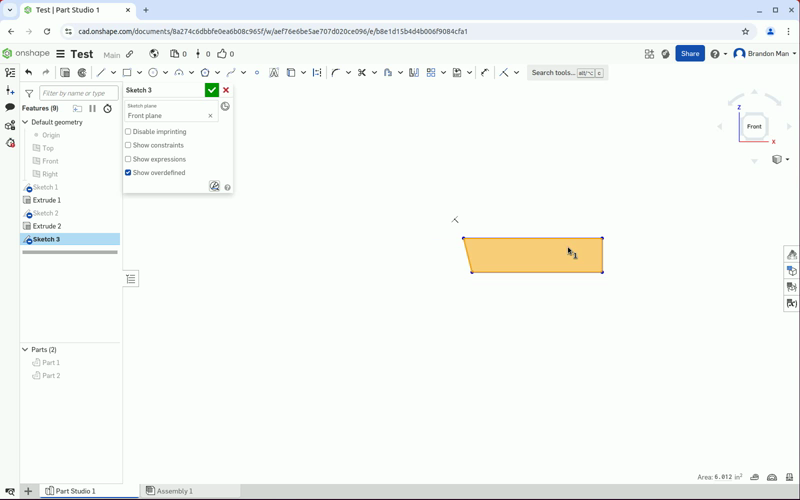
scroll(-6)
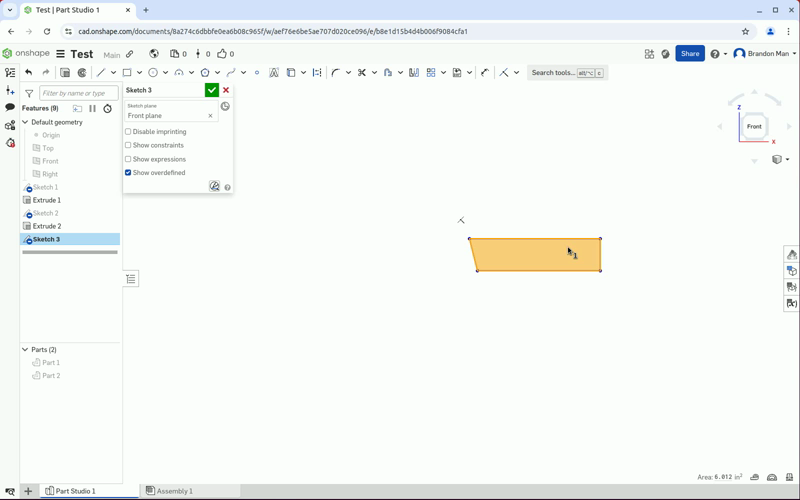
scroll(-6)
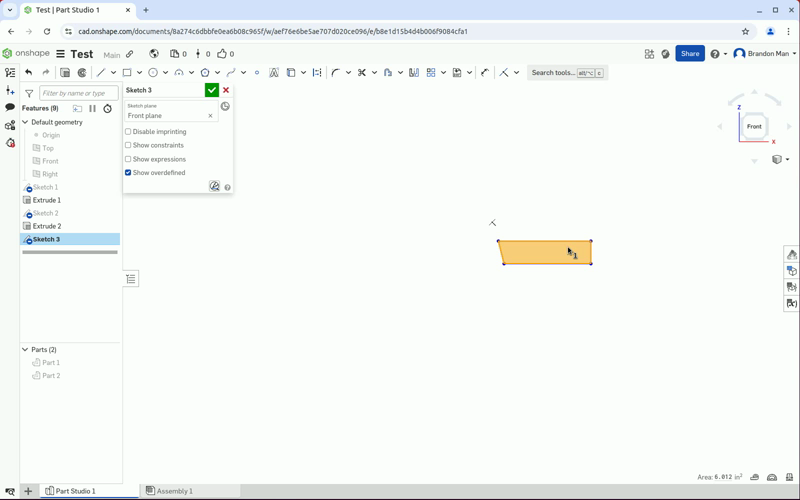
scroll(-6)
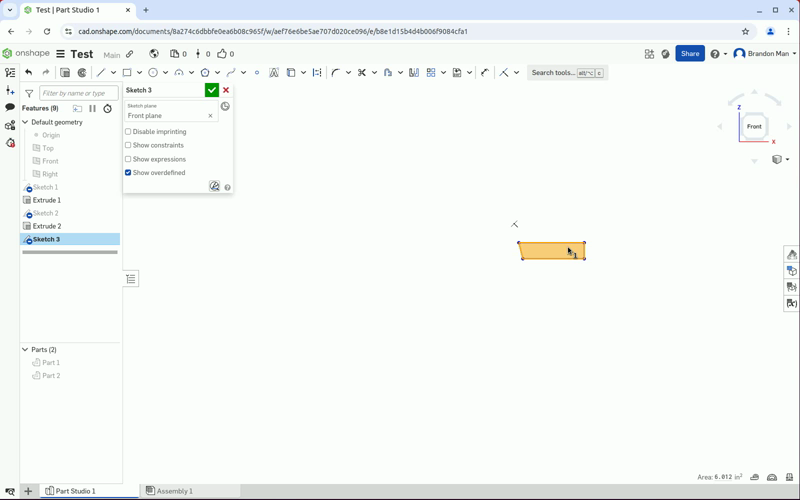
scroll(-6)
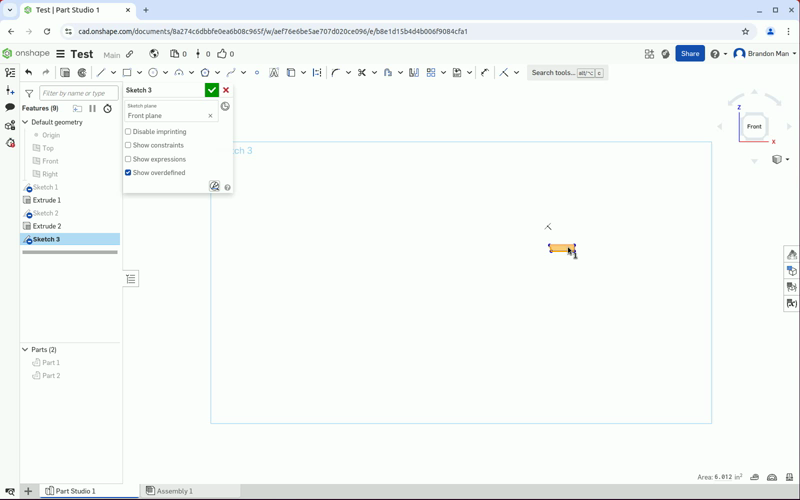
mouse_move(73, 352)
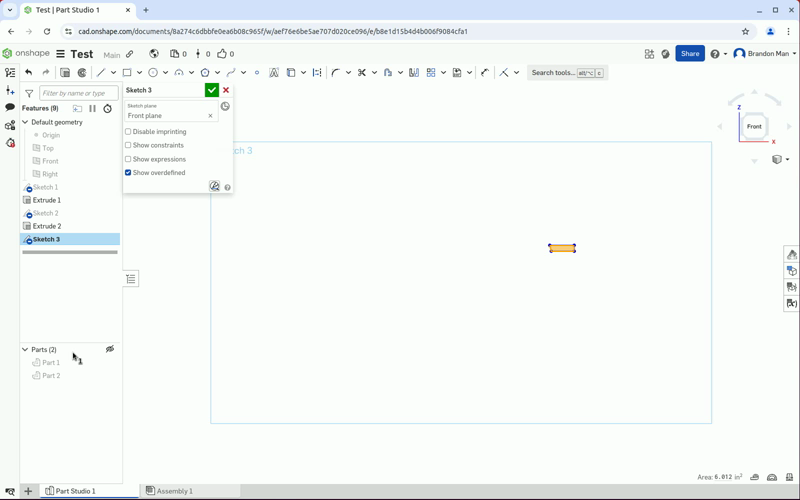
key(shift+y)
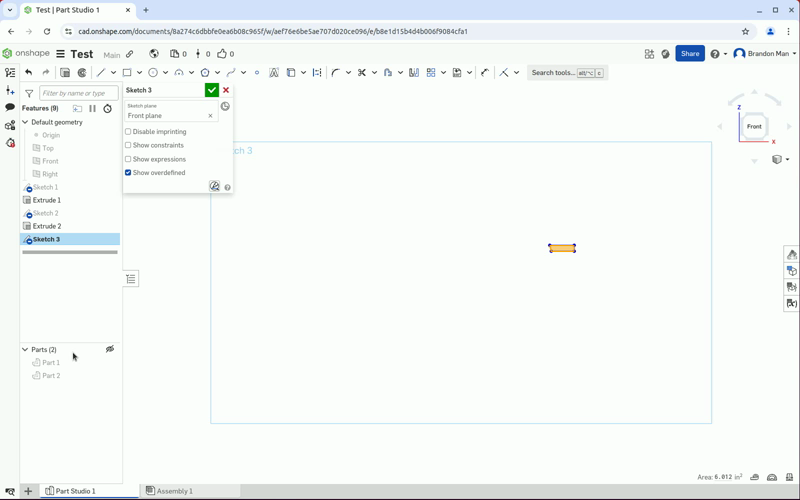
key(shift+e)
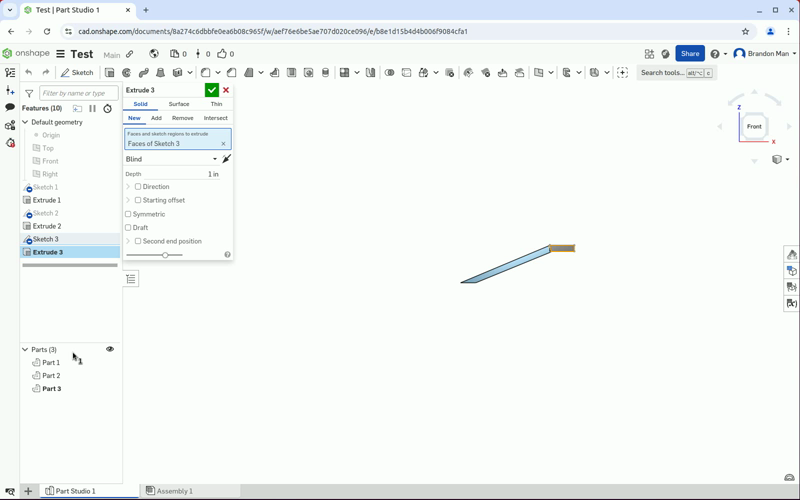
mouse_move(143, 106)
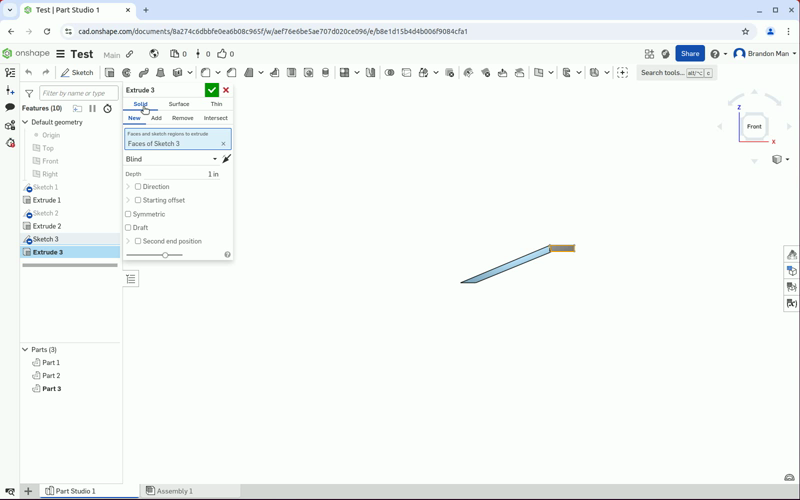
click(143, 106)
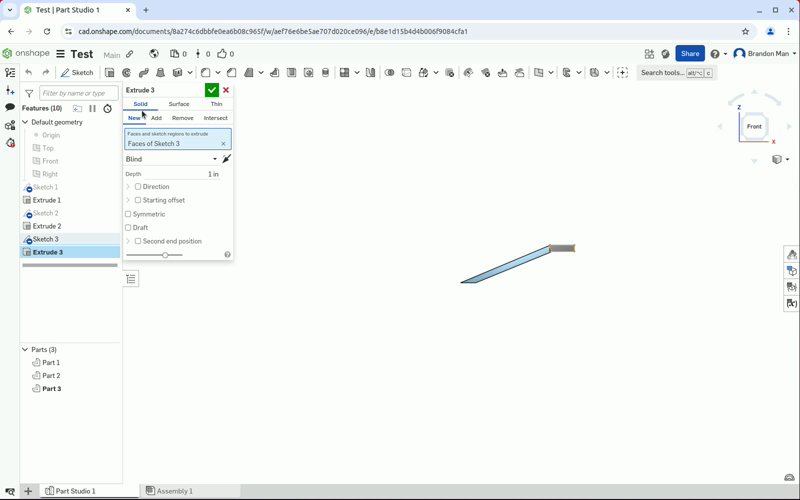
mouse_move(137, 120)
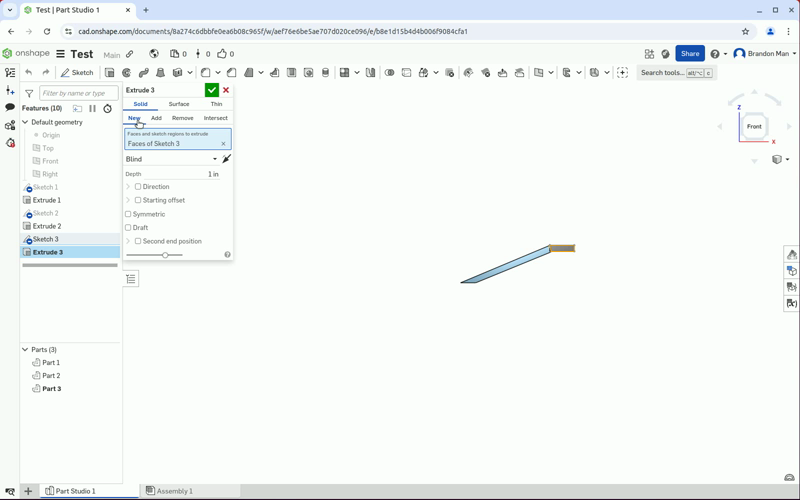
click(137, 120)
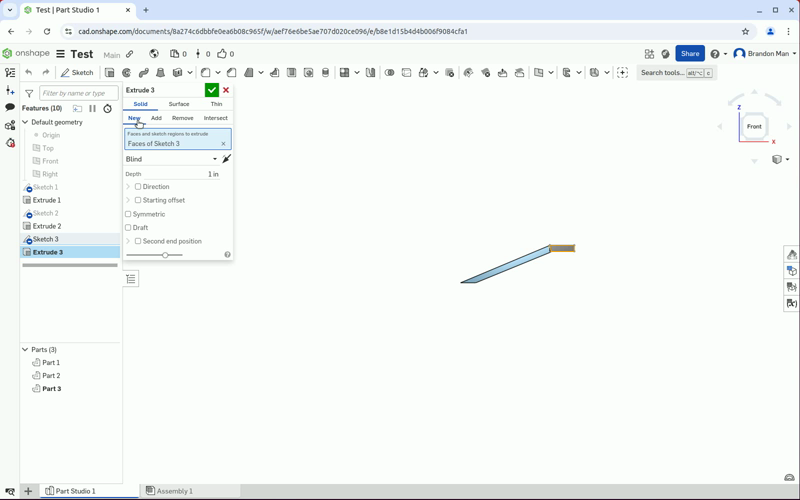
key(tab, 4)
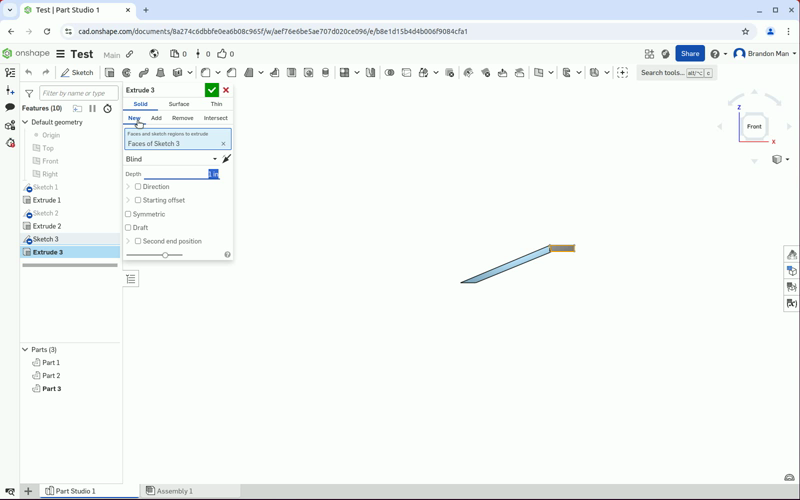
text(0.241)
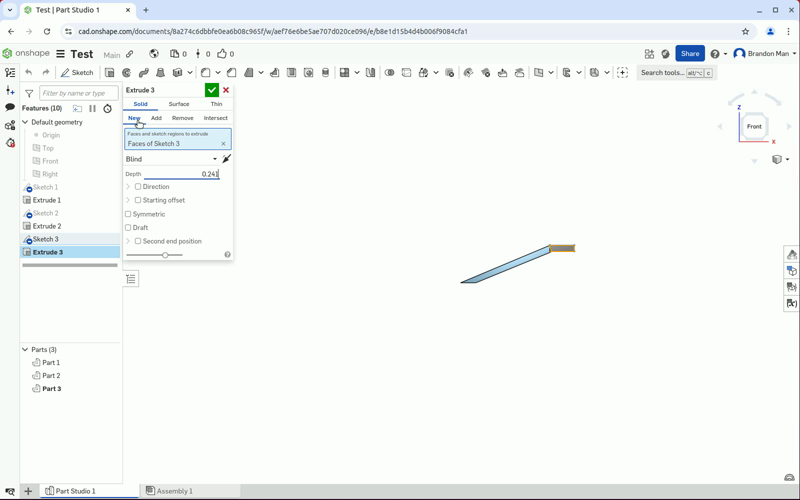
key(enter)
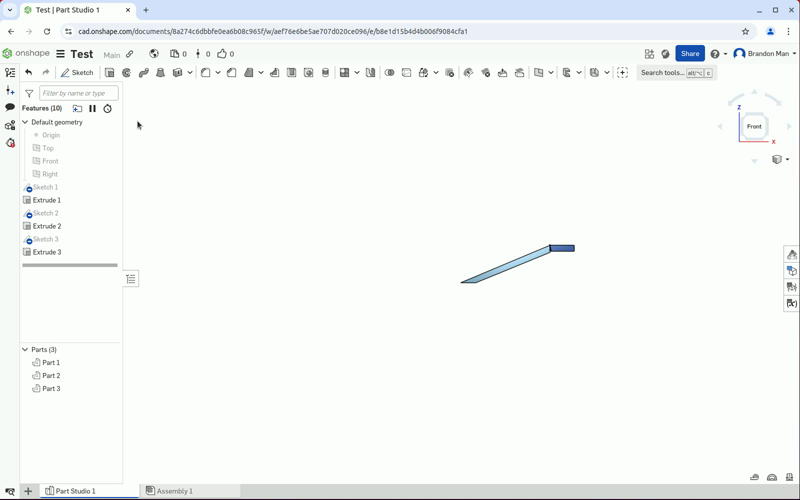
key(shift+h)
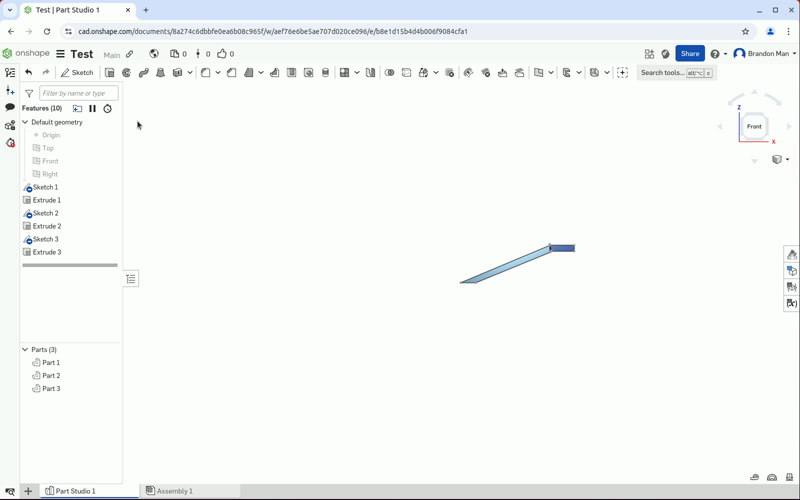
key(shift+h)
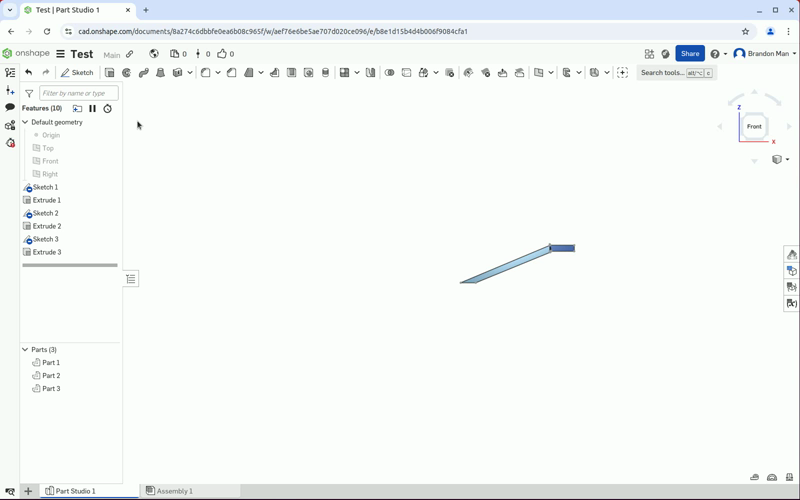
key(shift+7)
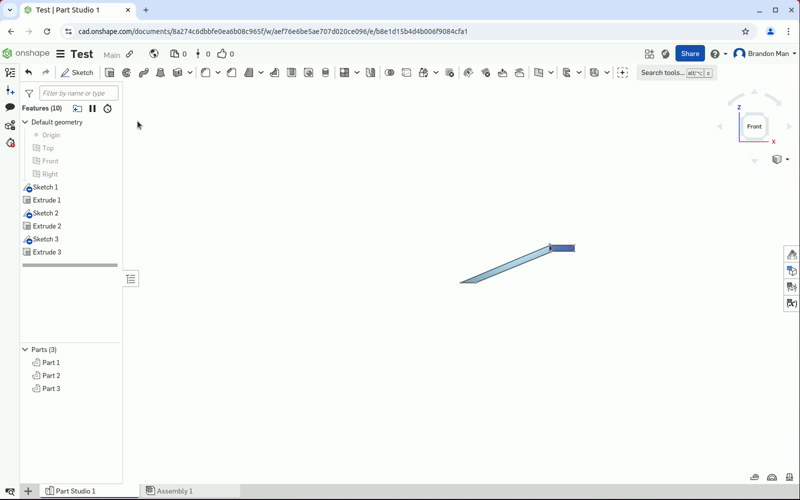
key(left, 2)
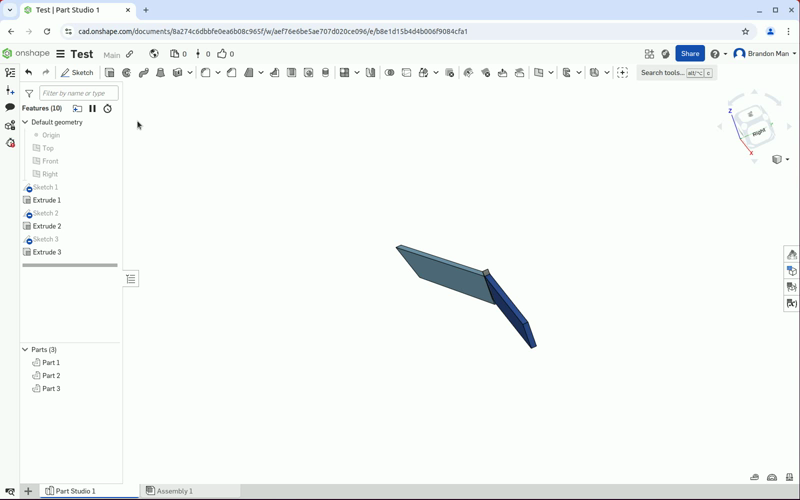
key(down, 2)
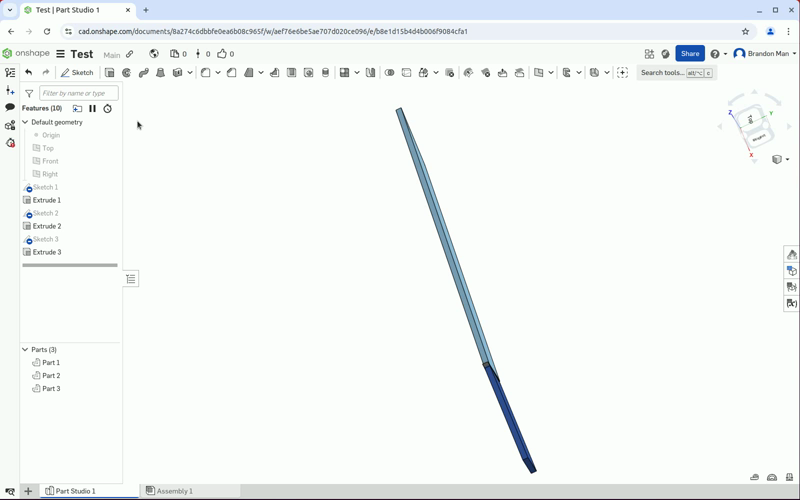
key(up, 2)
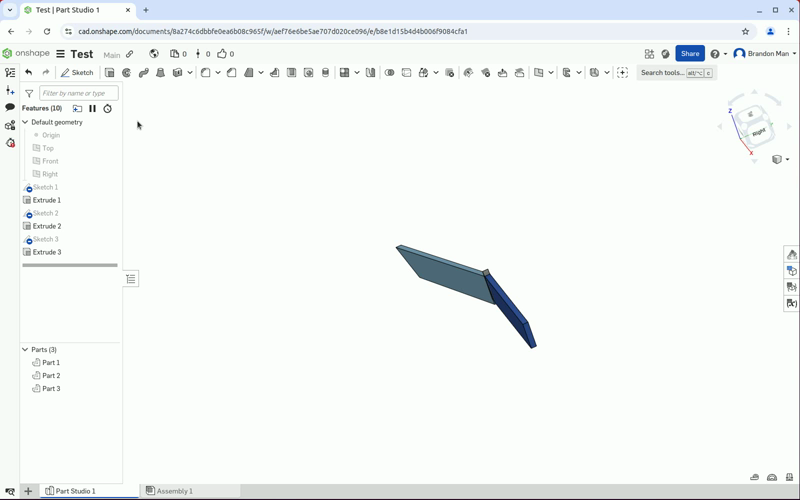
key(right, 2)
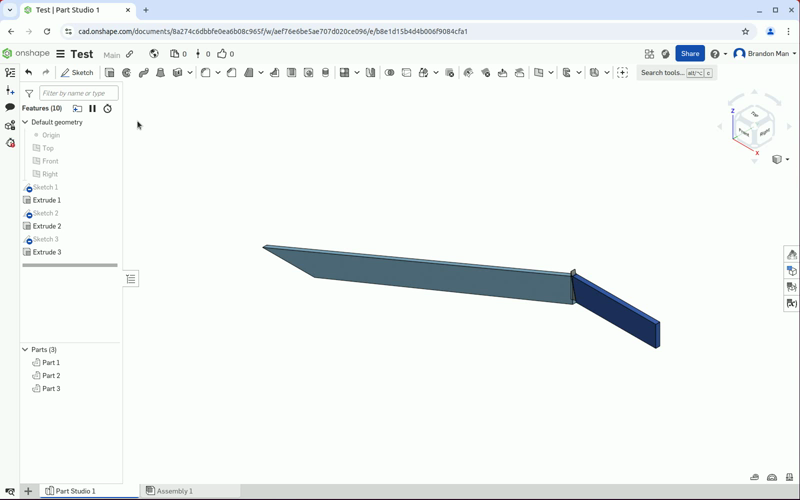
mouse_move(73, 189)
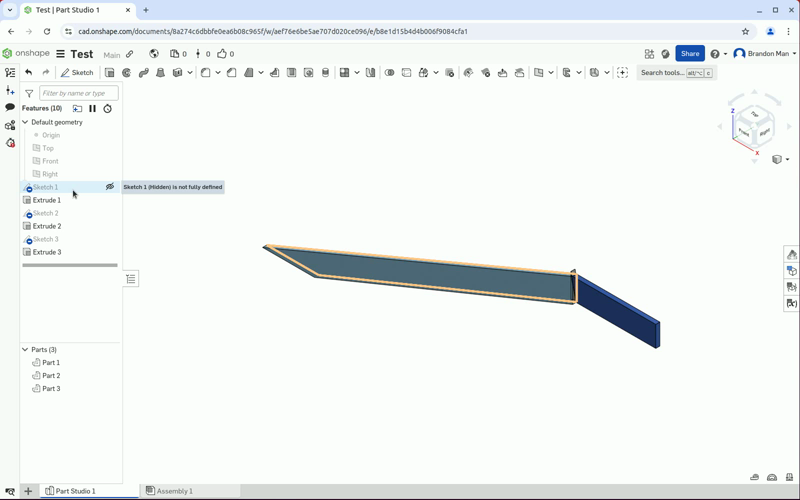
click(73, 189)